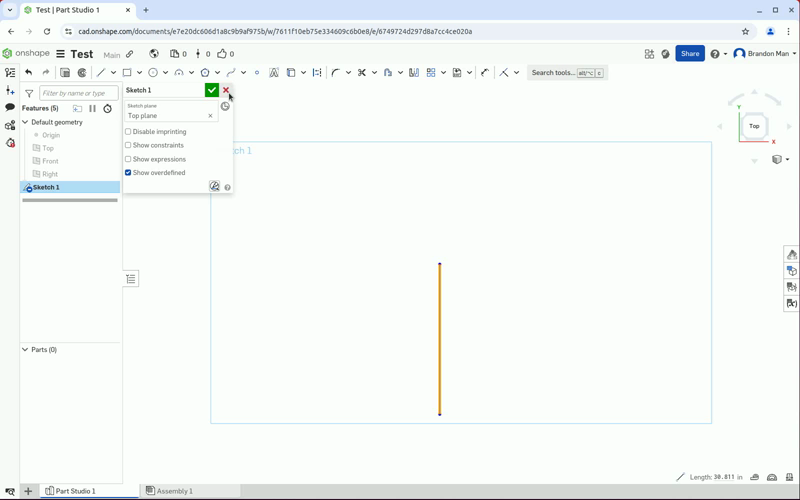
key(shift+h)
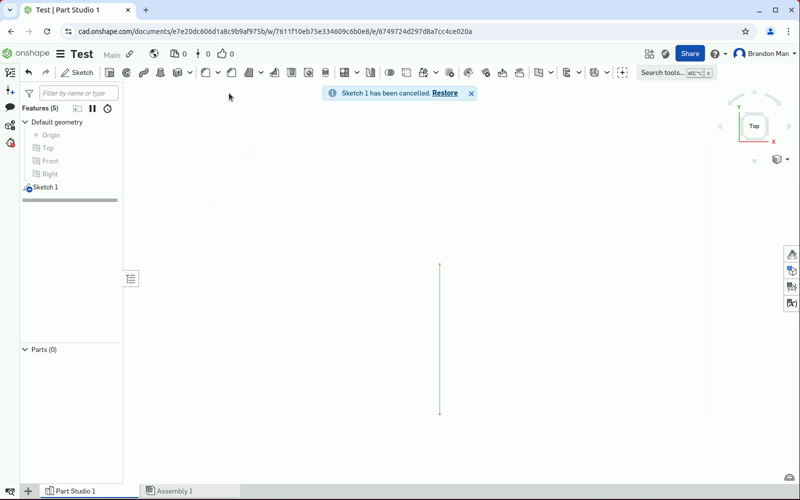
mouse_move(73, 352)
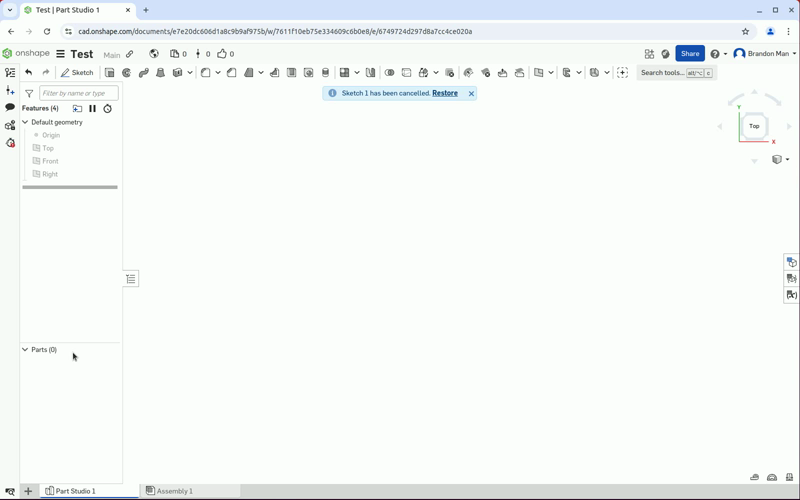
key(y)
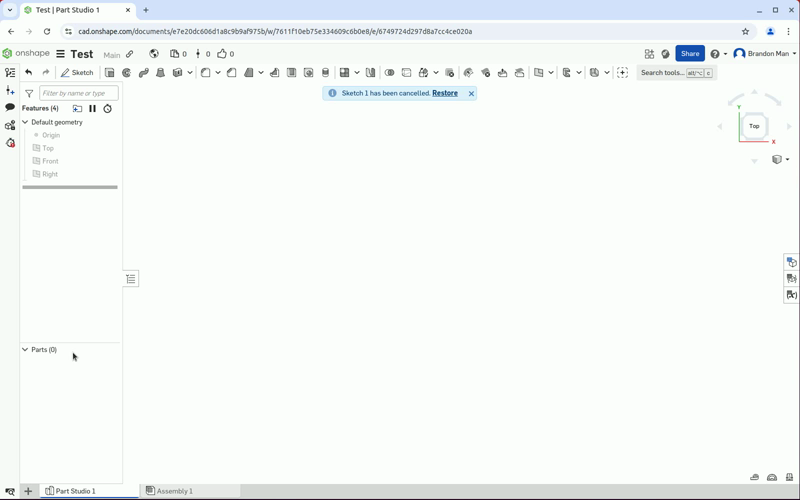
key(shift+p)
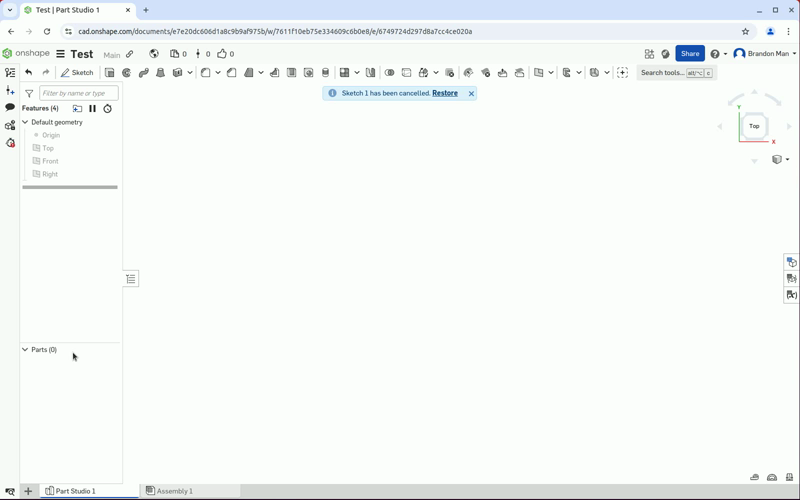
key(space)
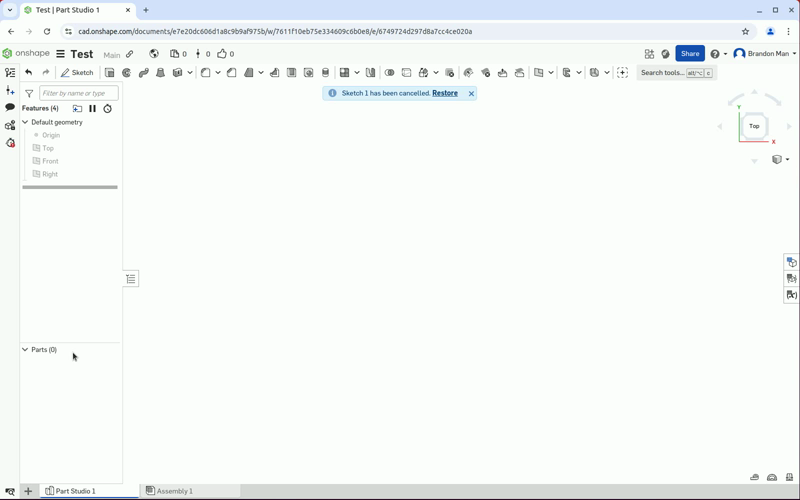
key_down(shift)
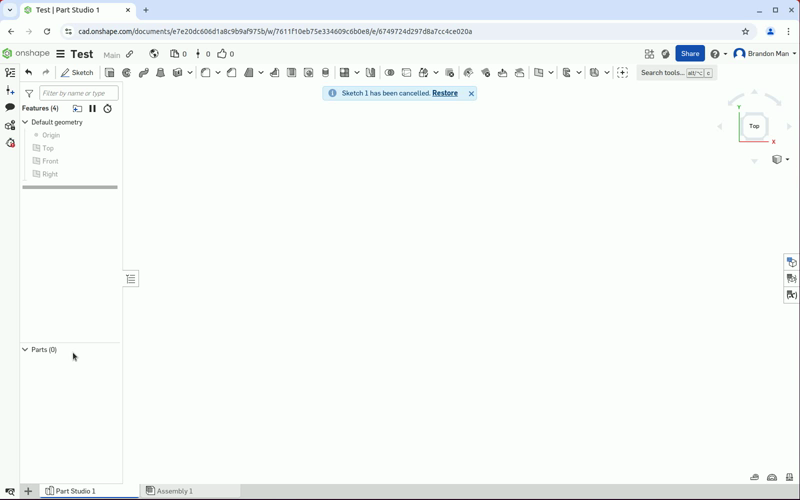
key(up)
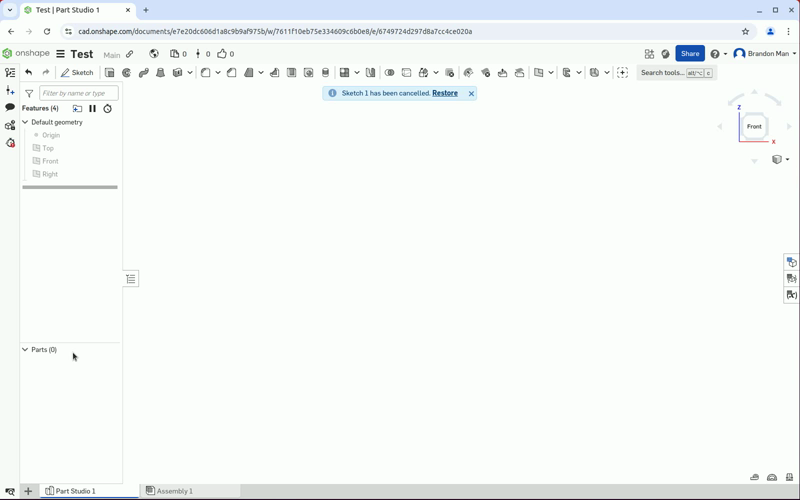
key_up(shift)
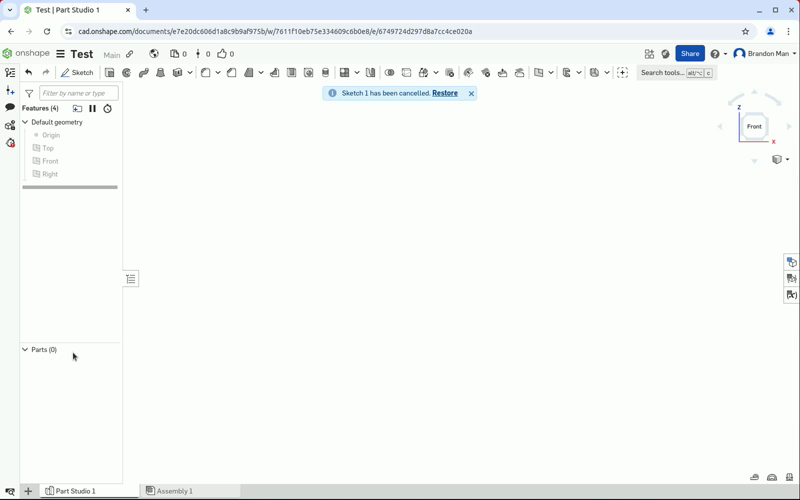
mouse_move(73, 352)
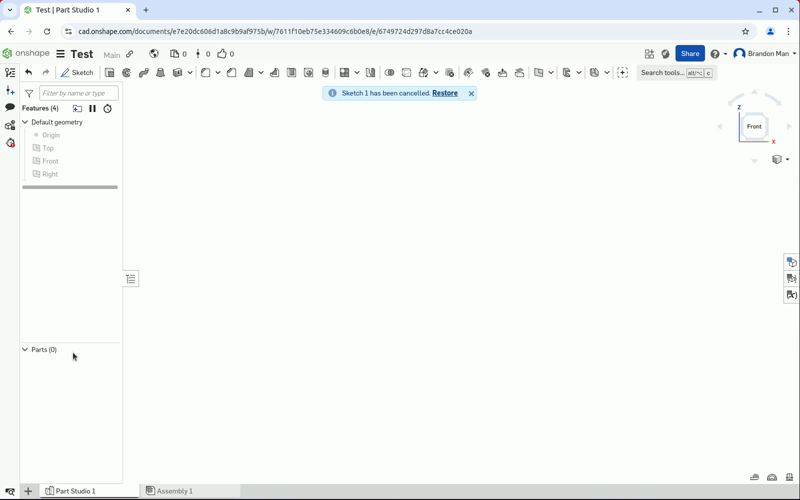
key(shift+y)
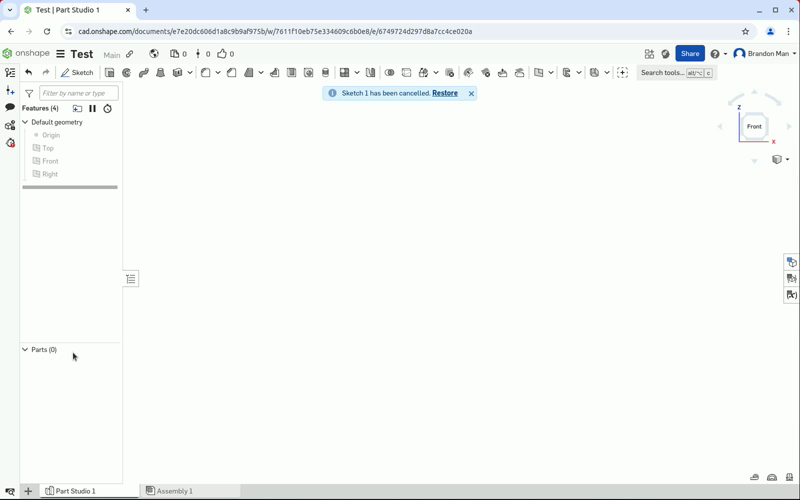
key(shift+s)
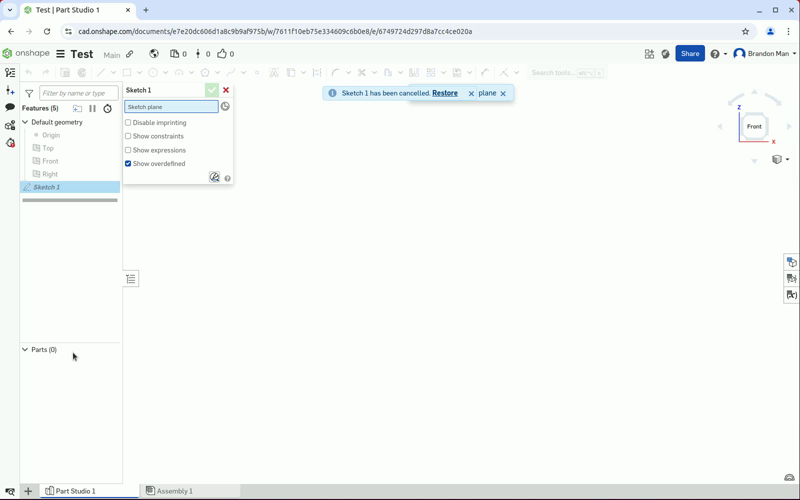
mouse_move(73, 163)
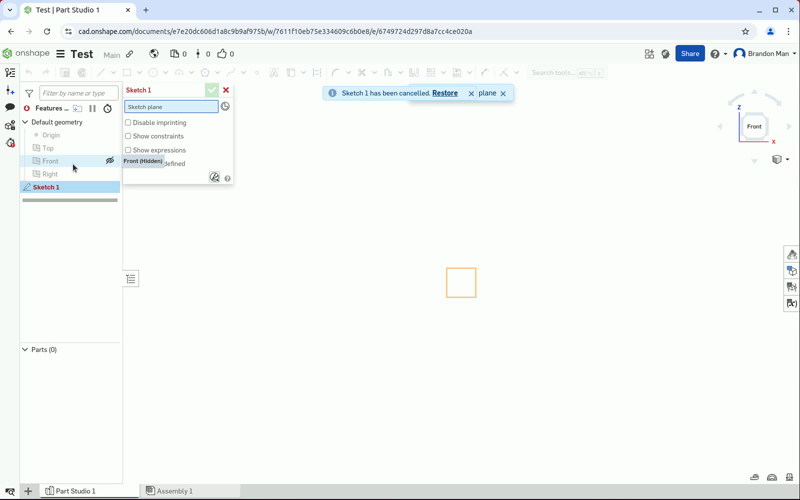
click(73, 163)
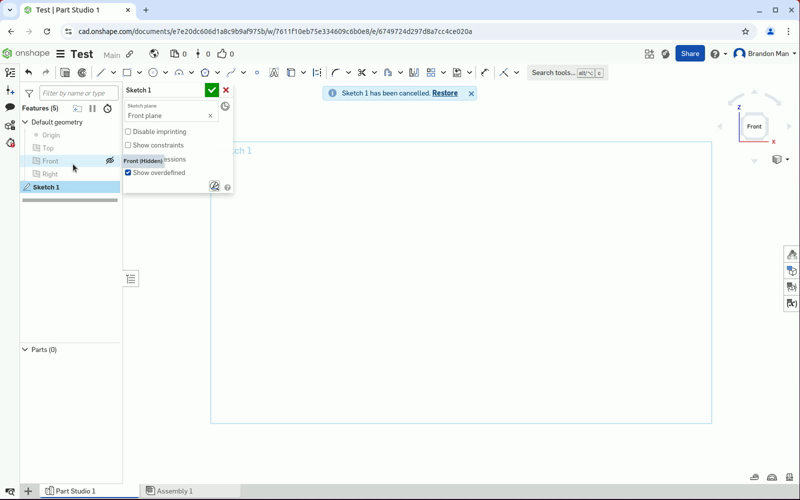
mouse_move(73, 352)
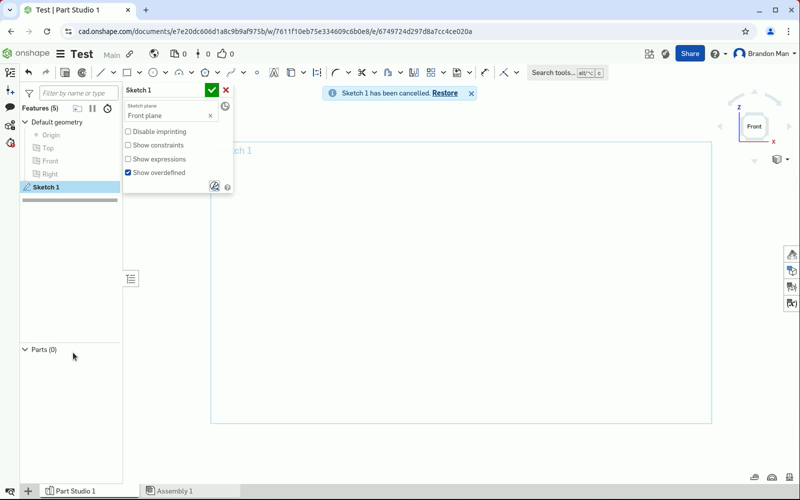
key(y)
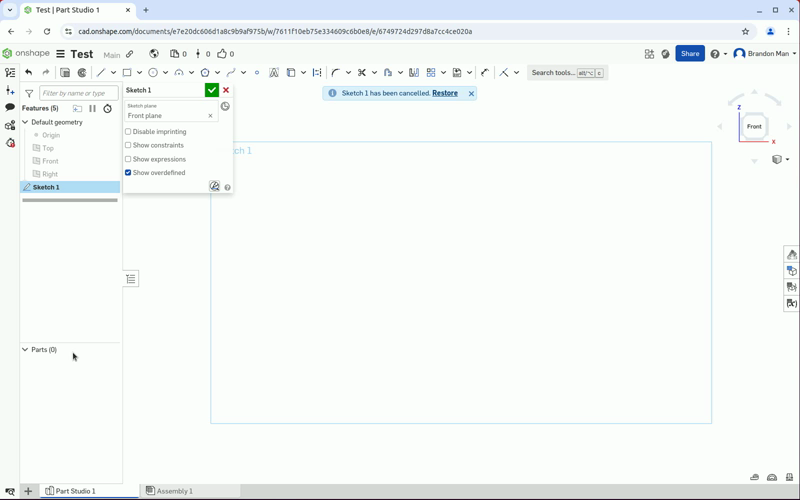
key(c)
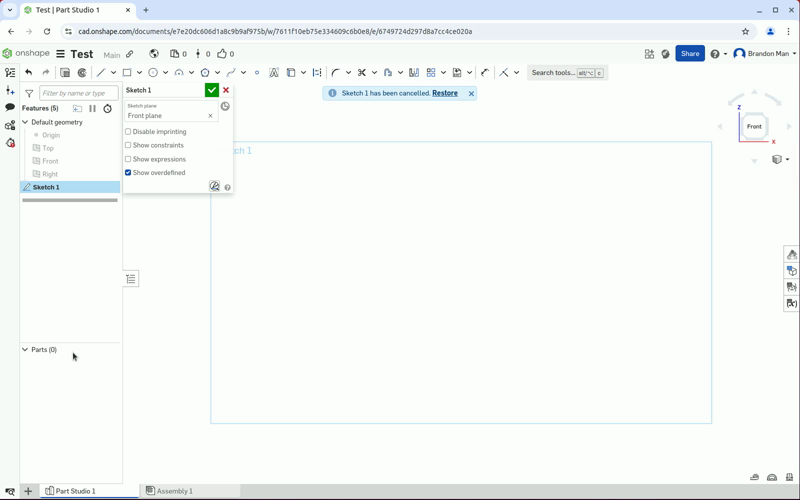
key_down(shift)
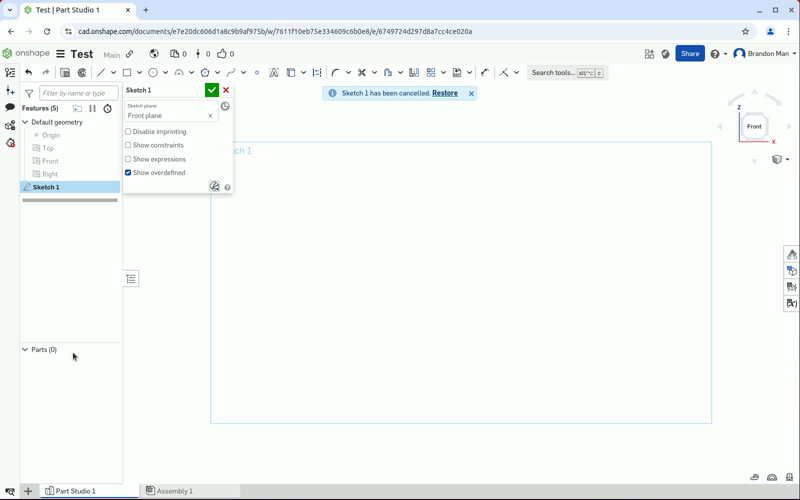
mouse_move(362, 267)
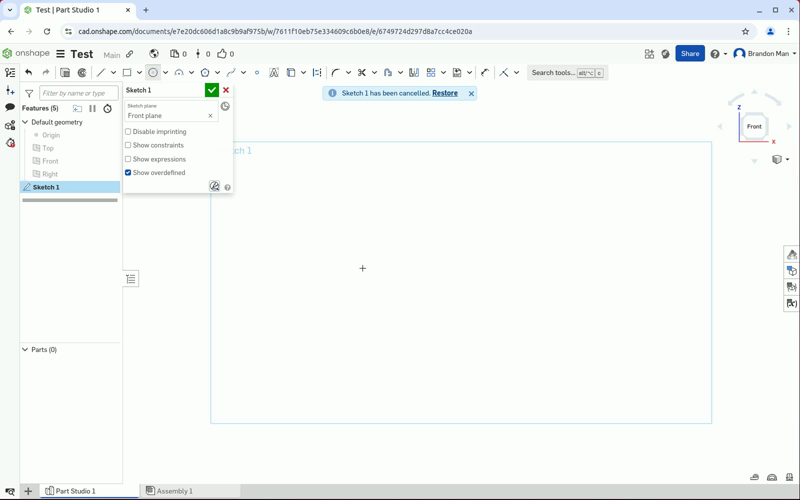
click(362, 267)
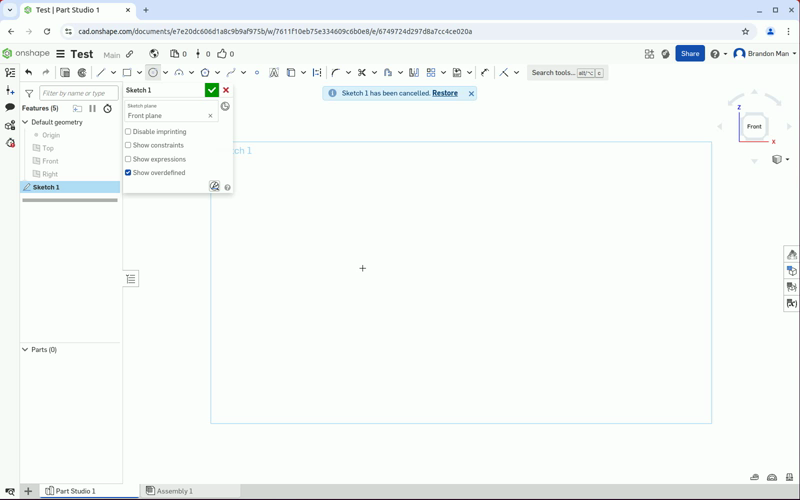
key_up(shift)
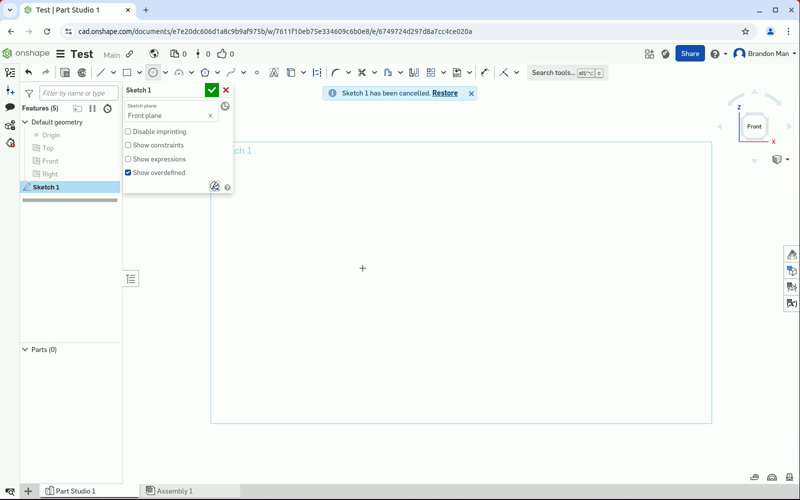
mouse_move(370, 267)
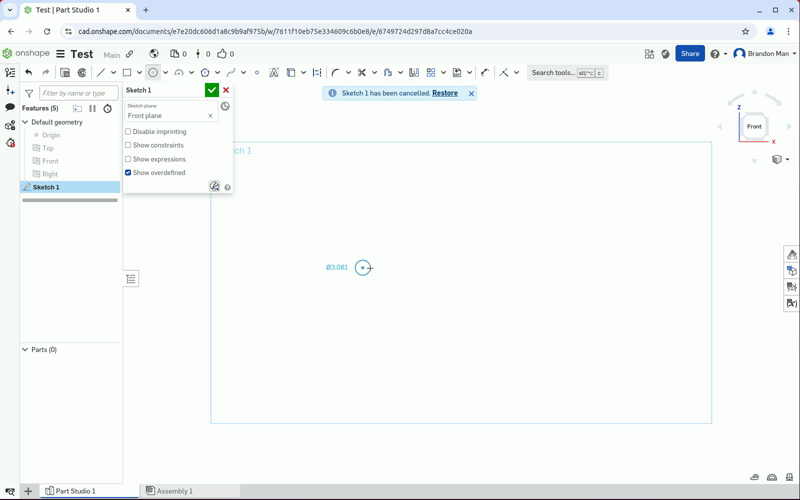
click(370, 267)
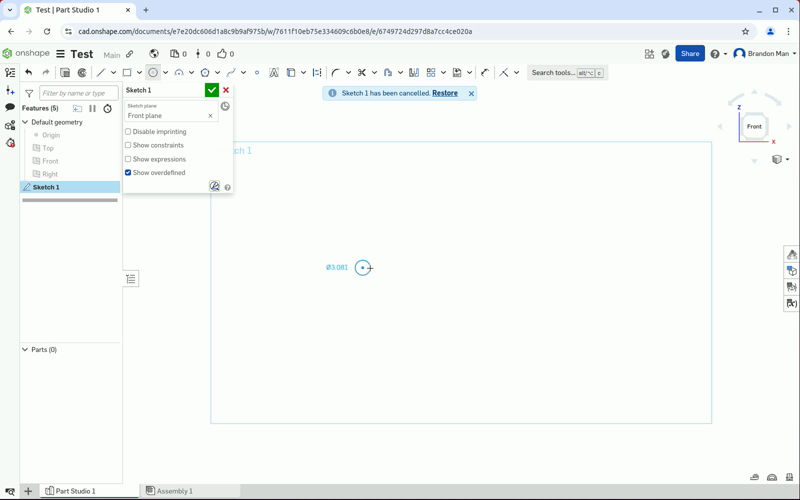
key(esc)
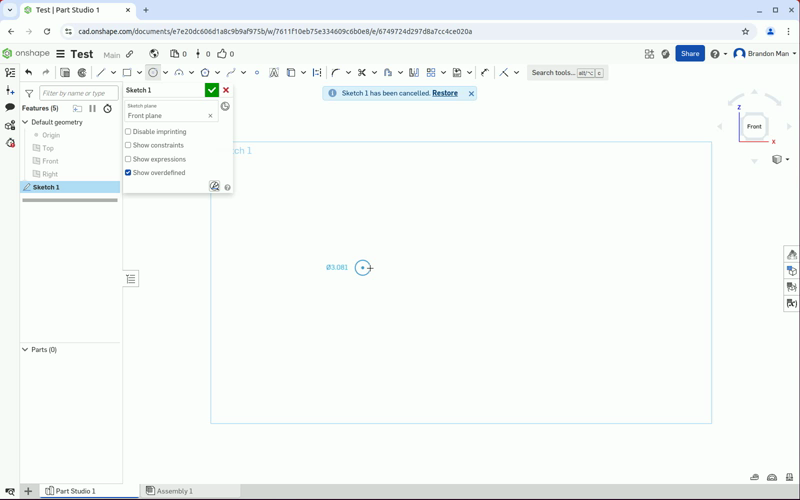
key(l)
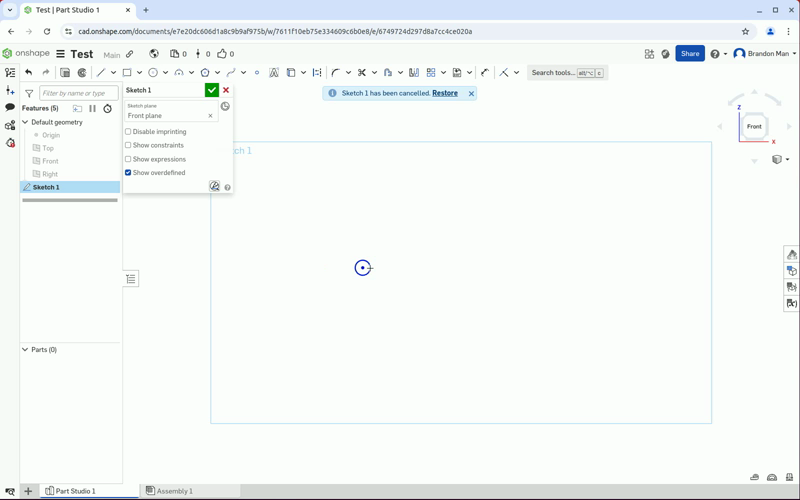
key_down(shift)
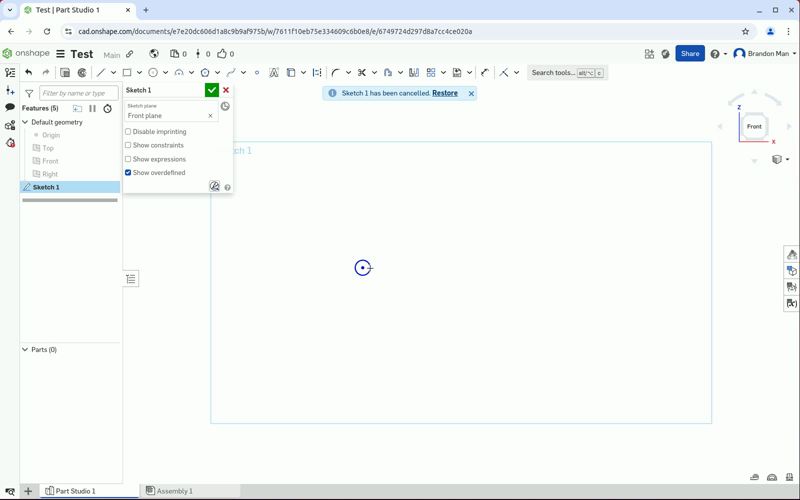
mouse_move(362, 282)
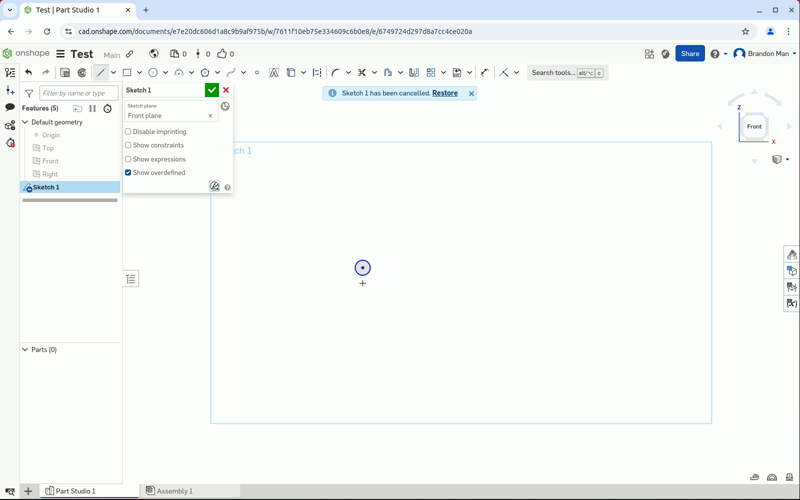
click(362, 282)
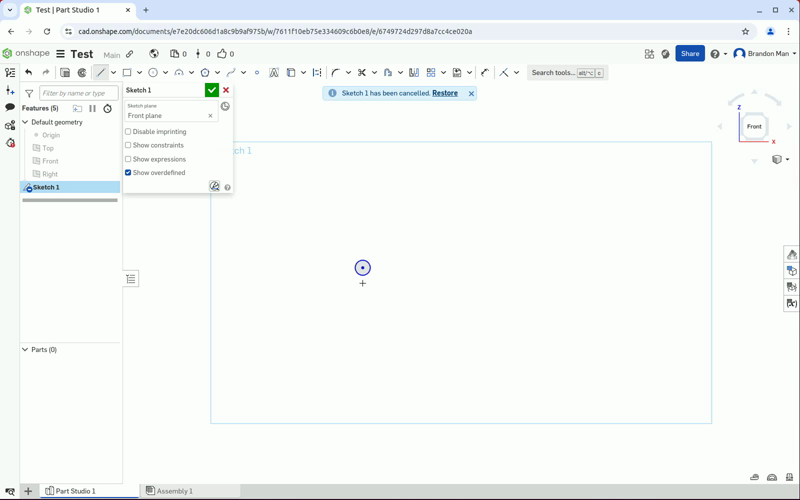
key_up(shift)
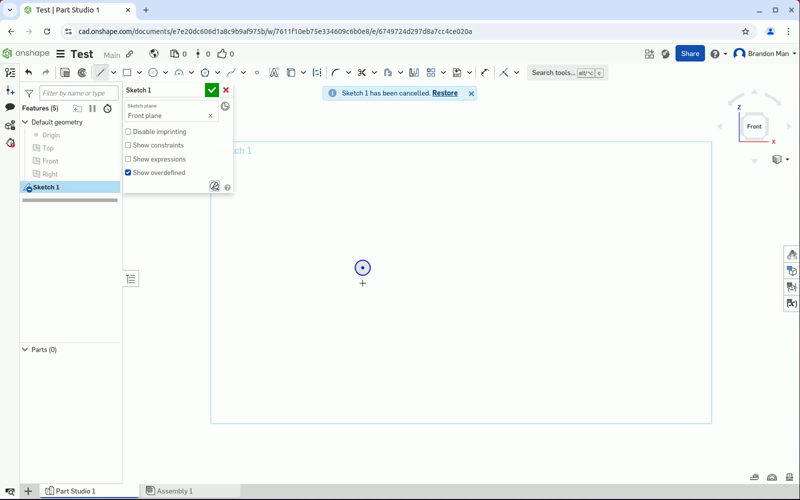
key_down(shift)
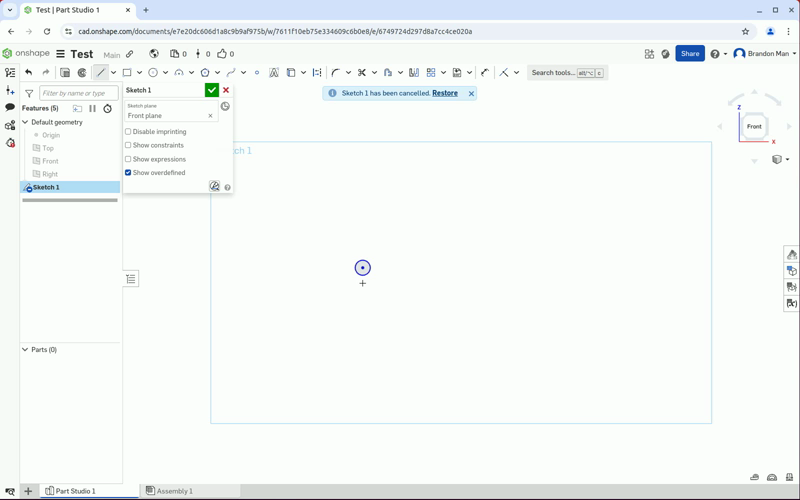
mouse_move(459, 282)
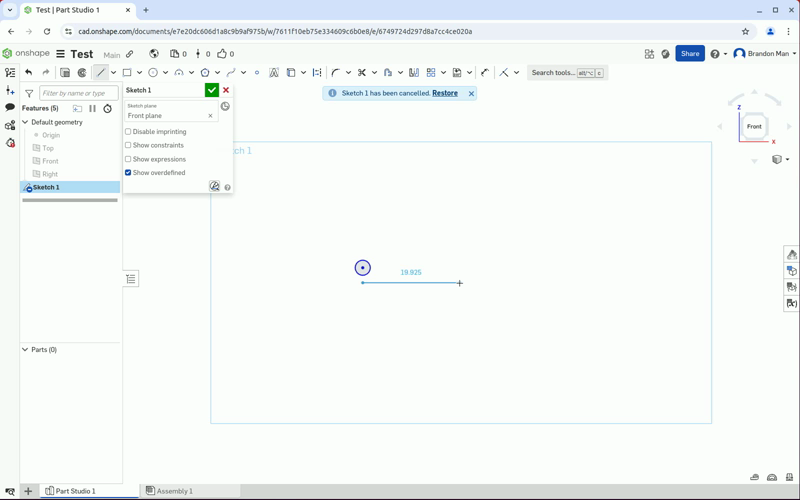
click(459, 282)
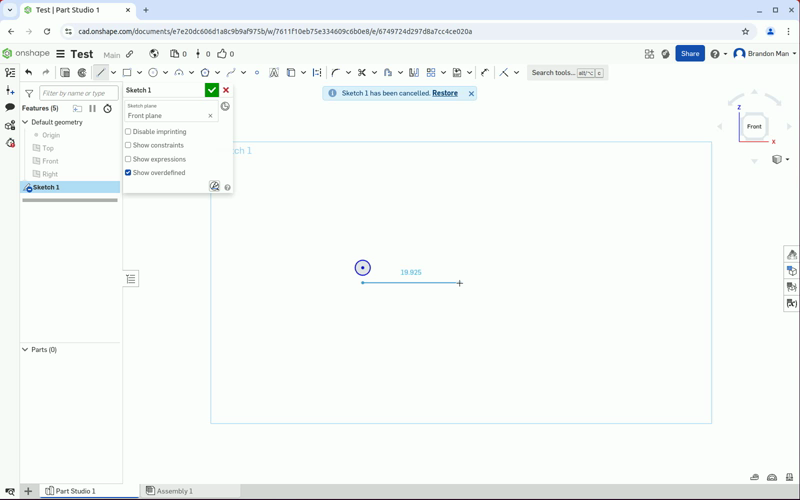
key_up(shift)
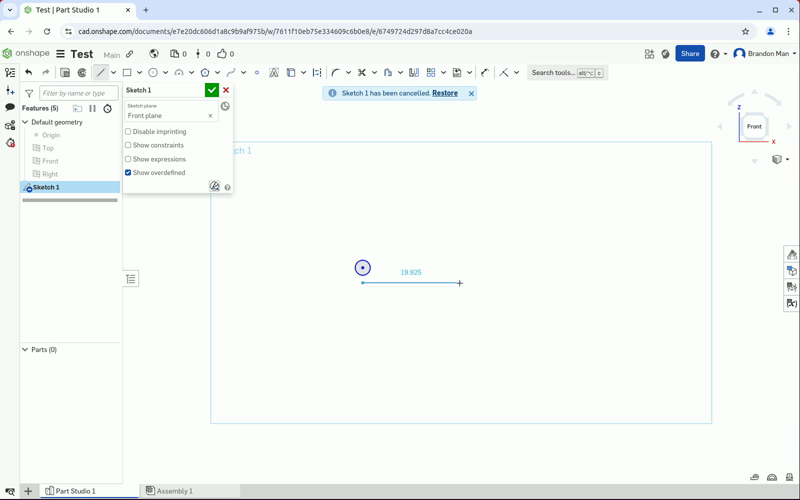
key(esc)
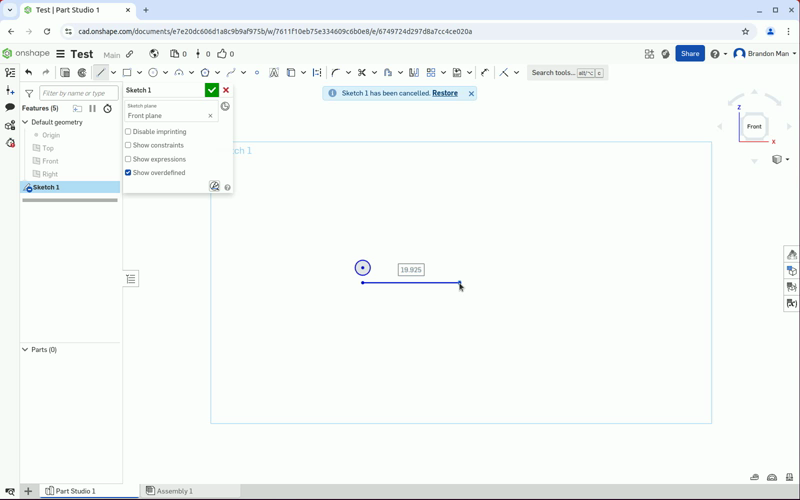
key(a)
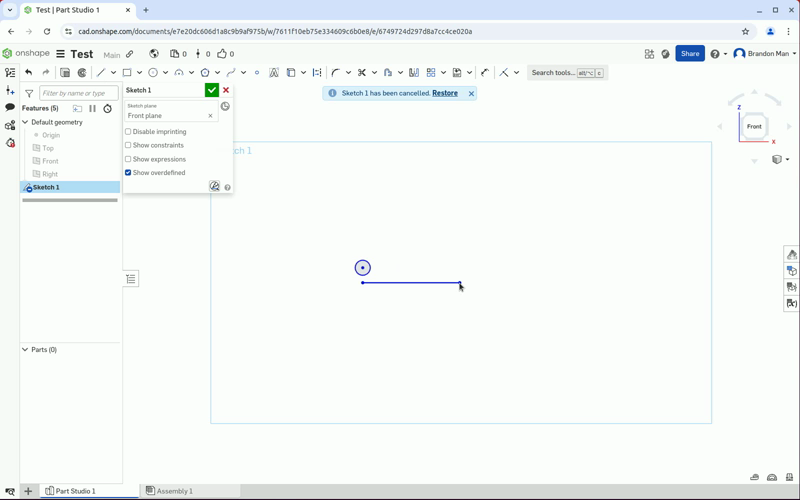
mouse_move(459, 282)
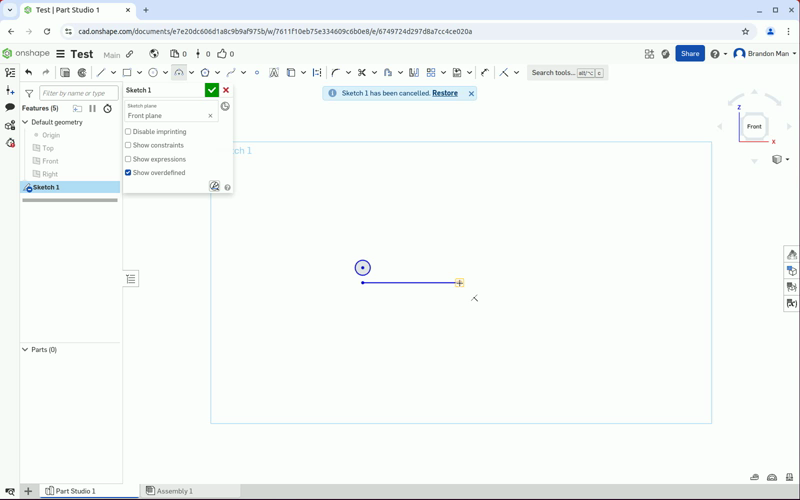
click(459, 282)
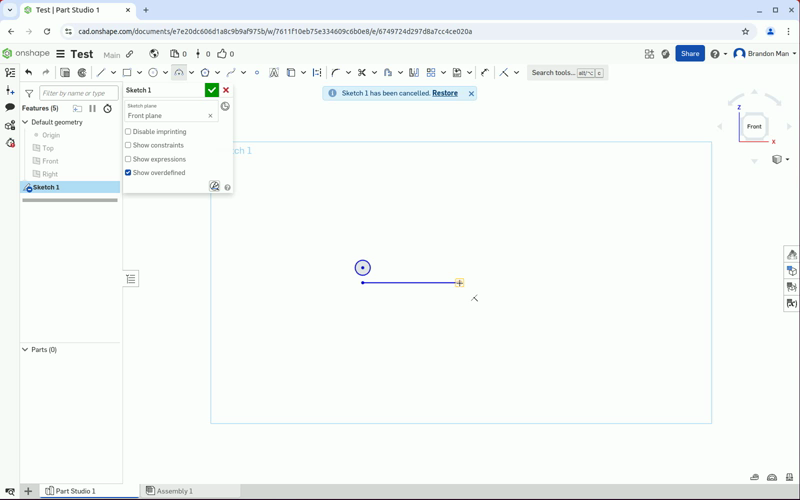
key_down(shift)
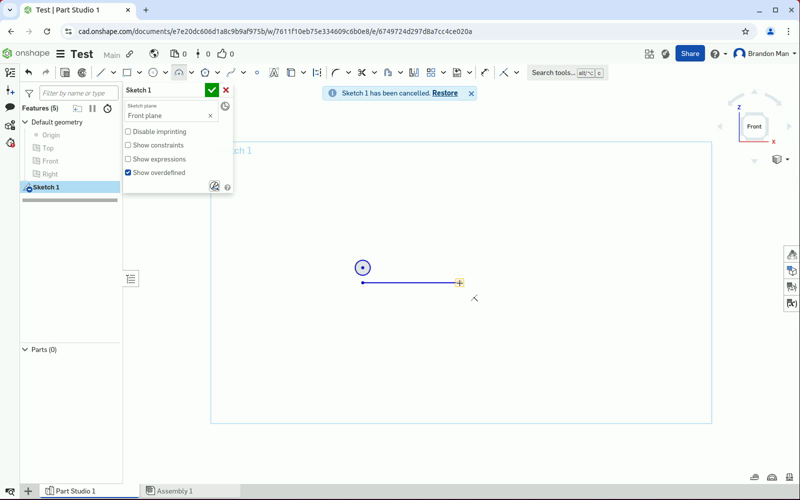
mouse_move(459, 252)
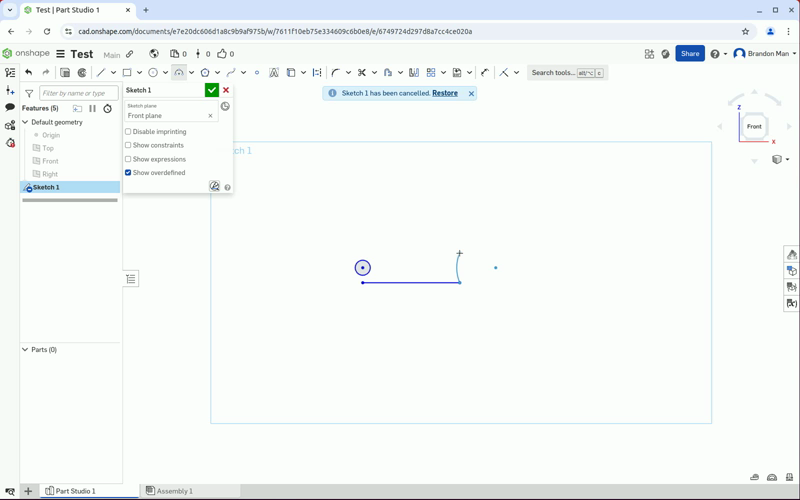
click(459, 252)
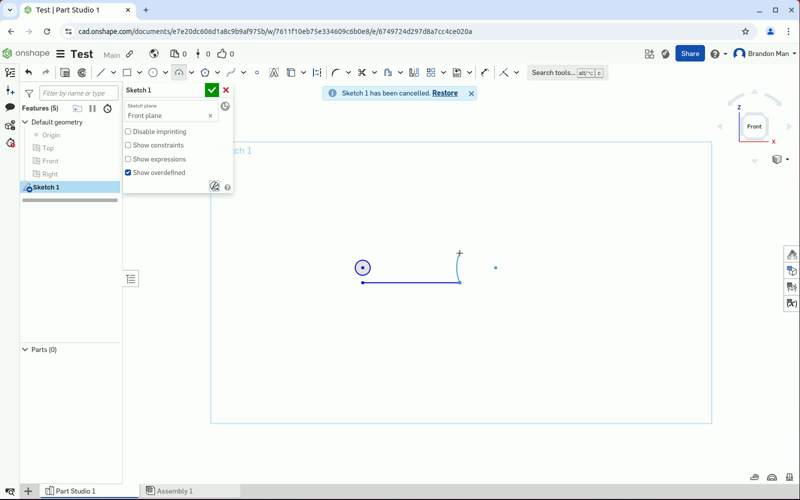
mouse_move(474, 267)
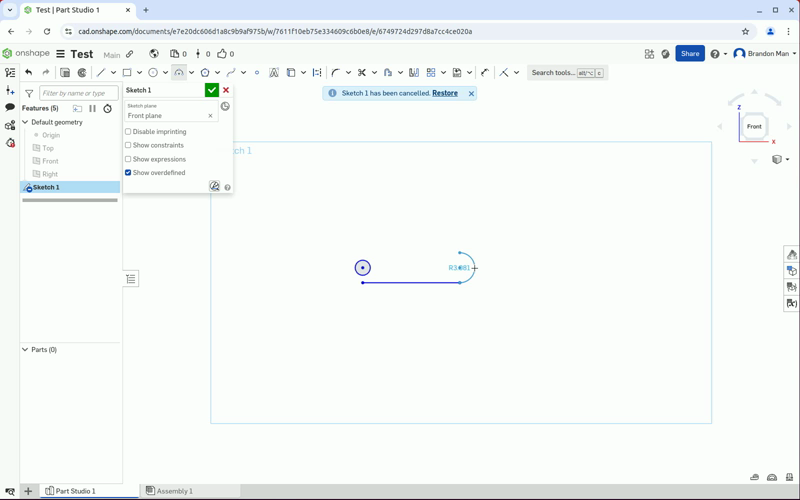
click(474, 267)
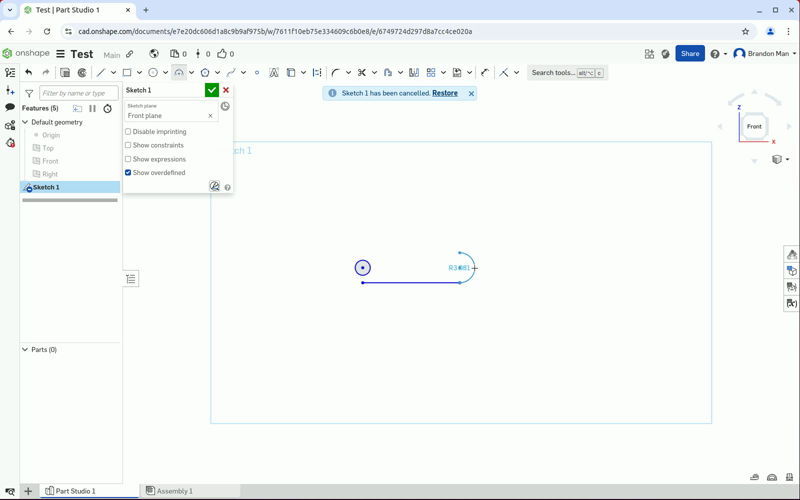
key_up(shift)
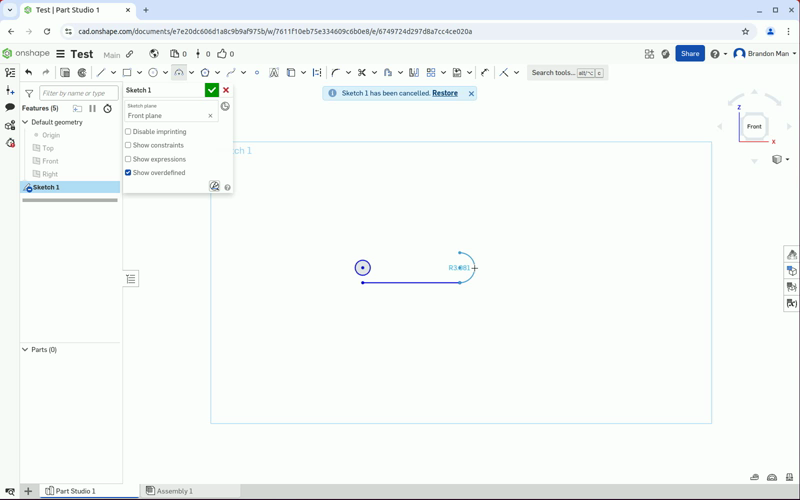
key(esc)
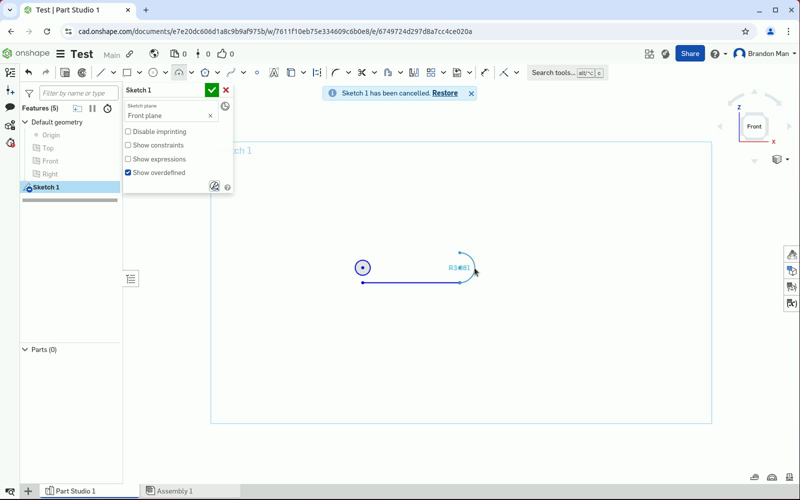
key(l)
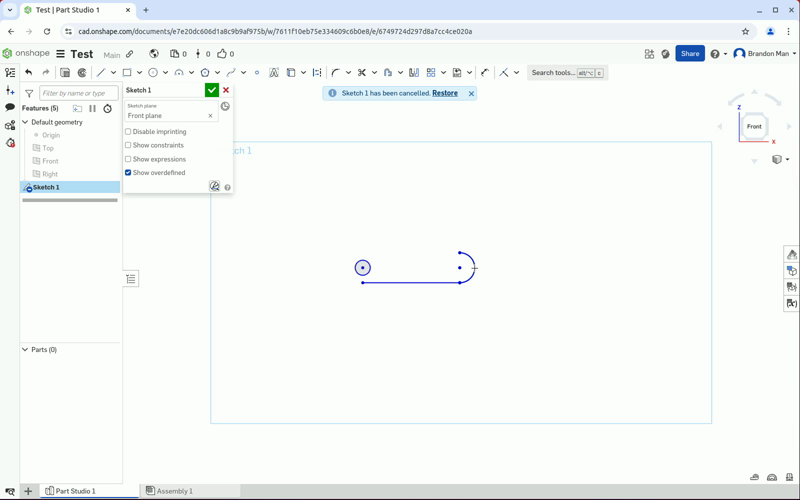
mouse_move(459, 252)
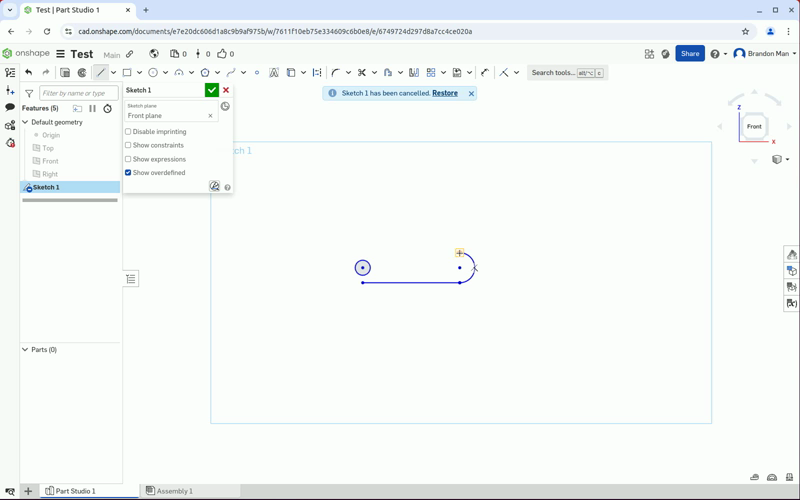
click(459, 252)
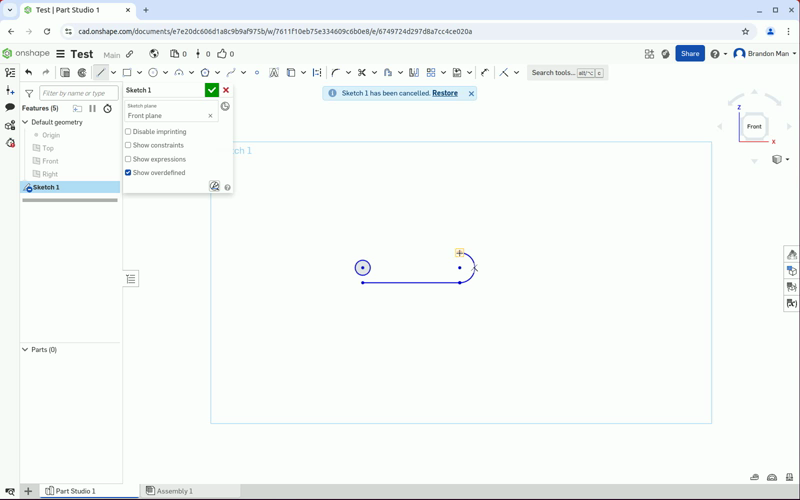
key_down(shift)
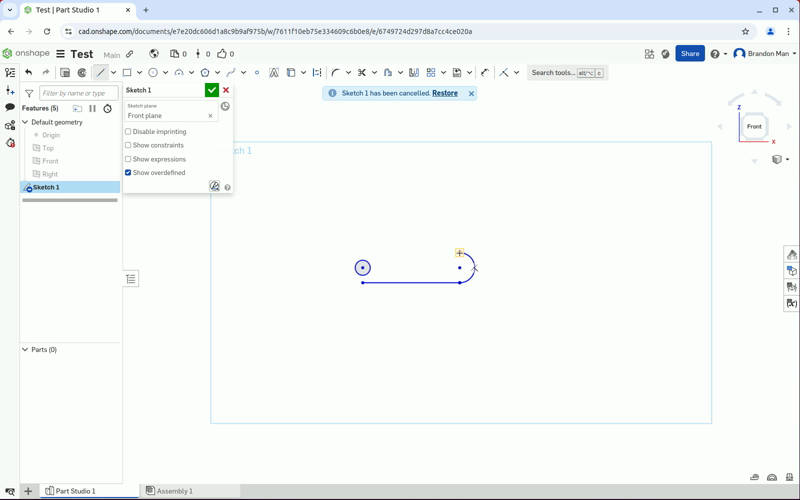
mouse_move(362, 252)
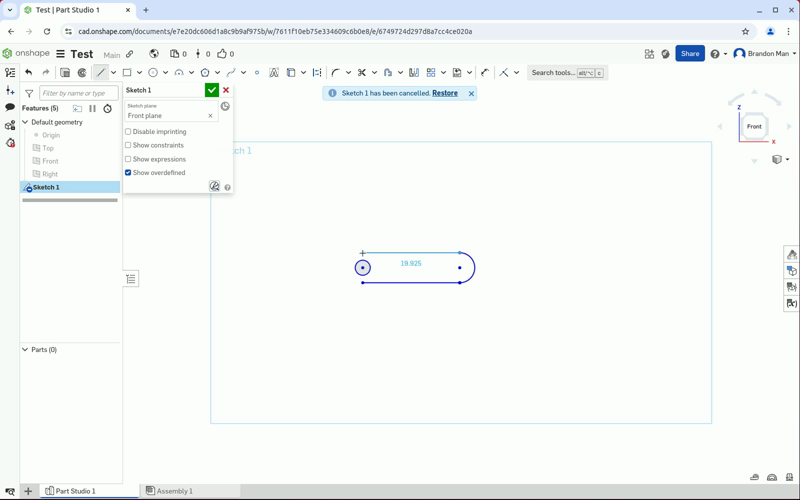
click(362, 252)
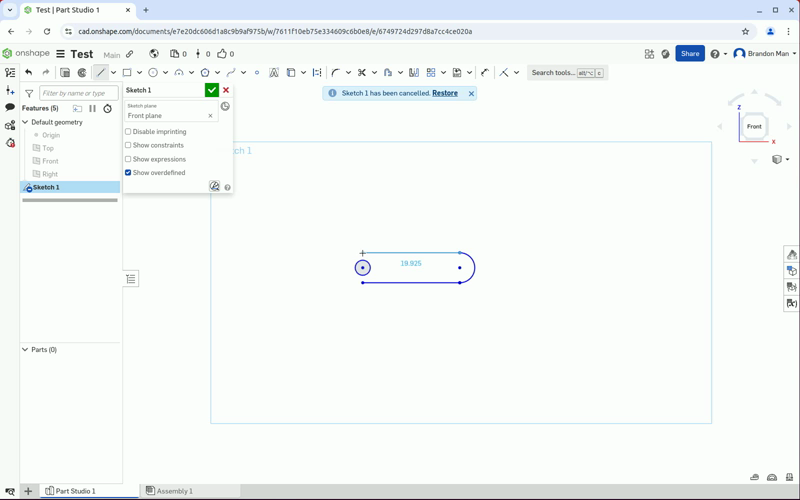
key_up(shift)
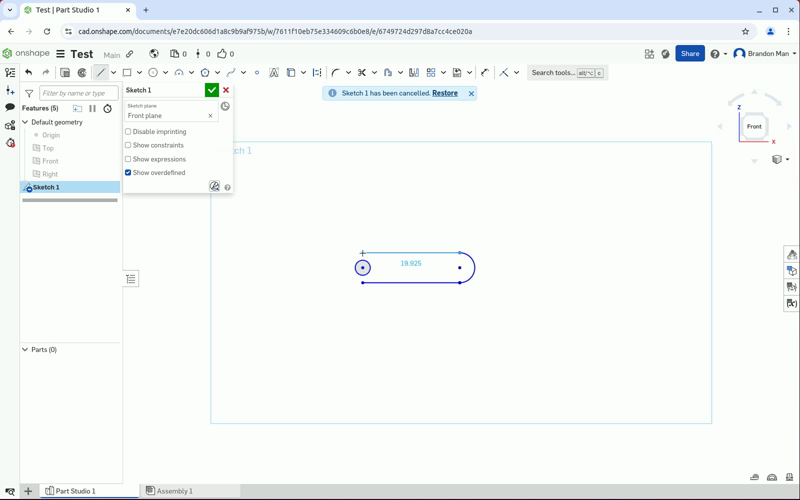
key(esc)
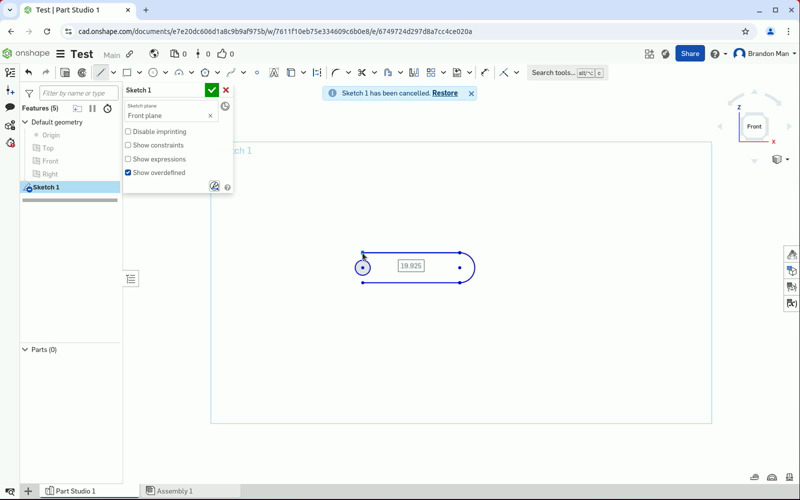
key(a)
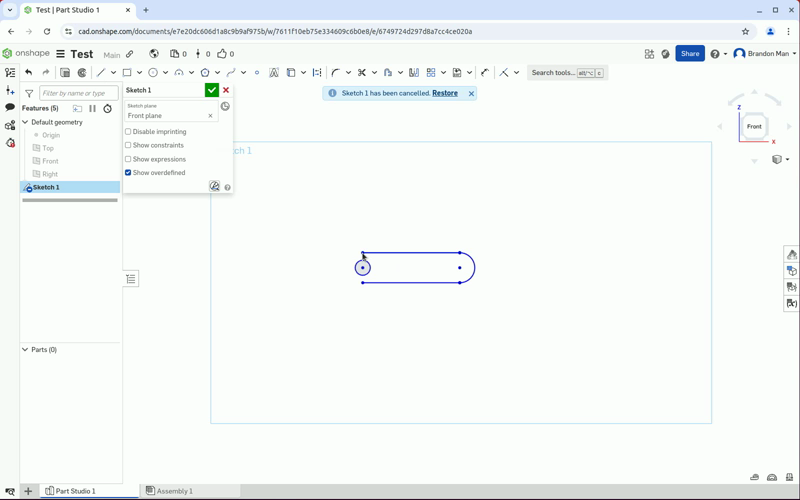
mouse_move(362, 252)
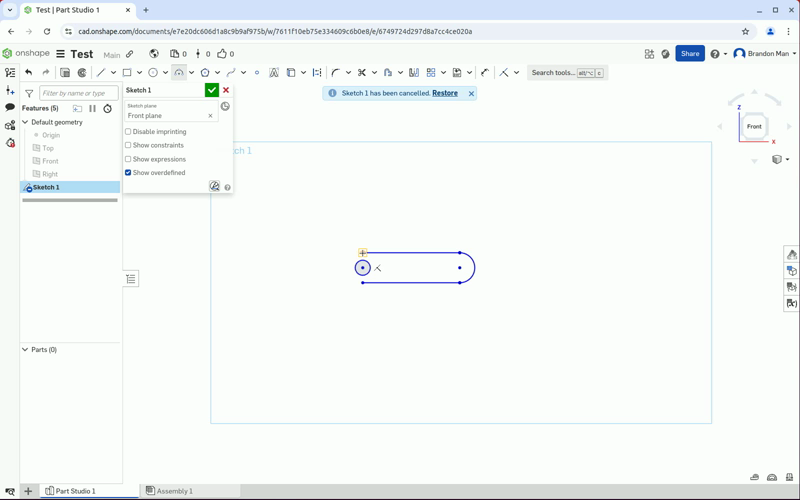
click(362, 252)
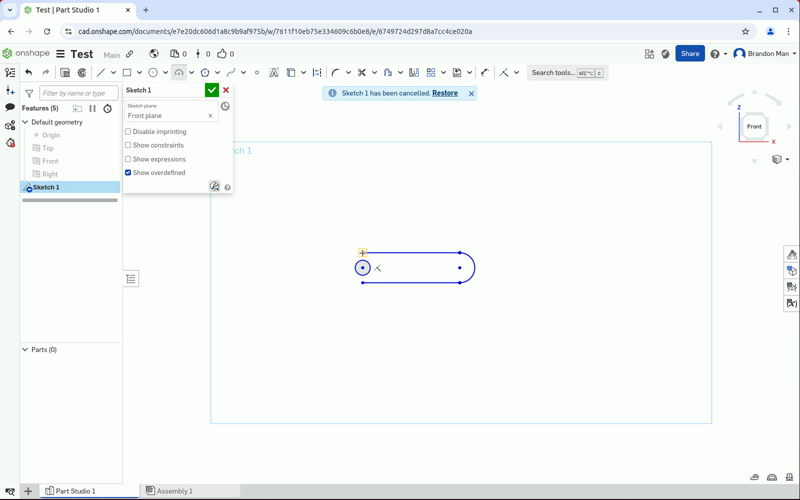
mouse_move(362, 282)
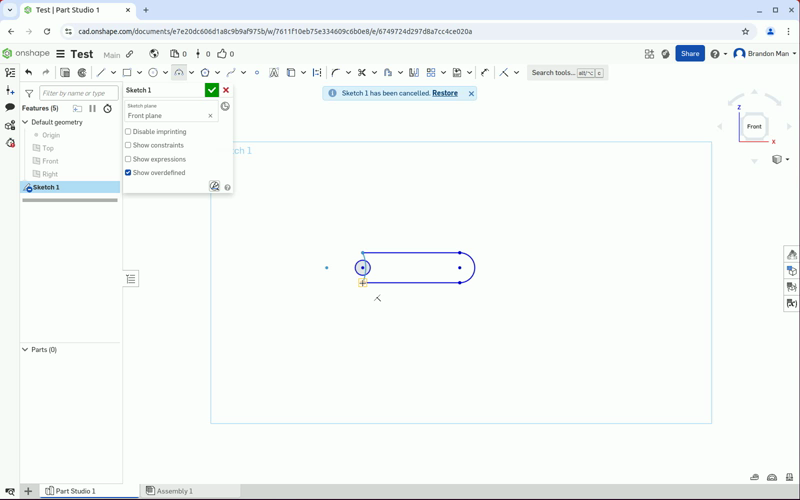
click(362, 282)
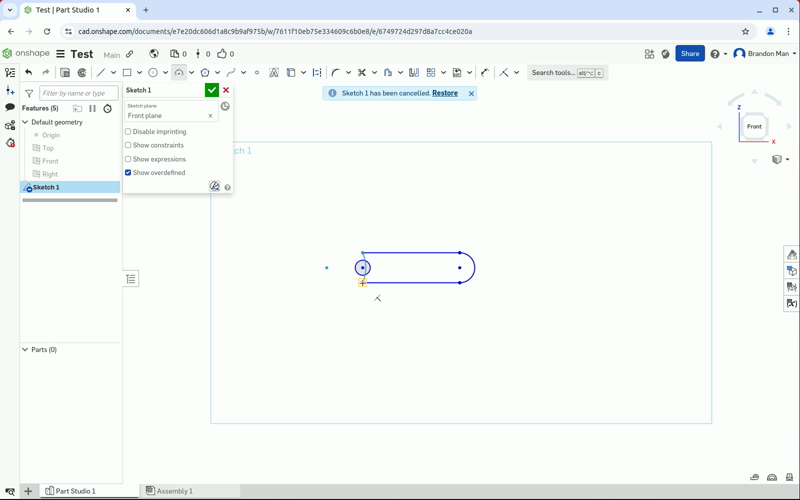
key_down(shift)
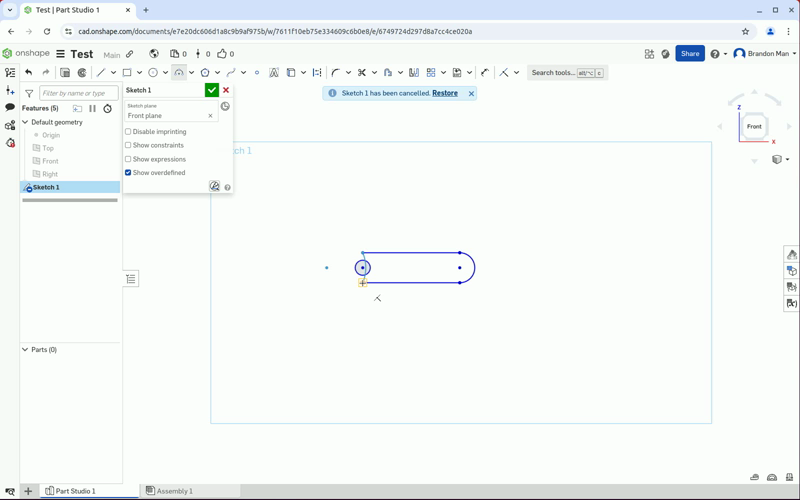
mouse_move(377, 267)
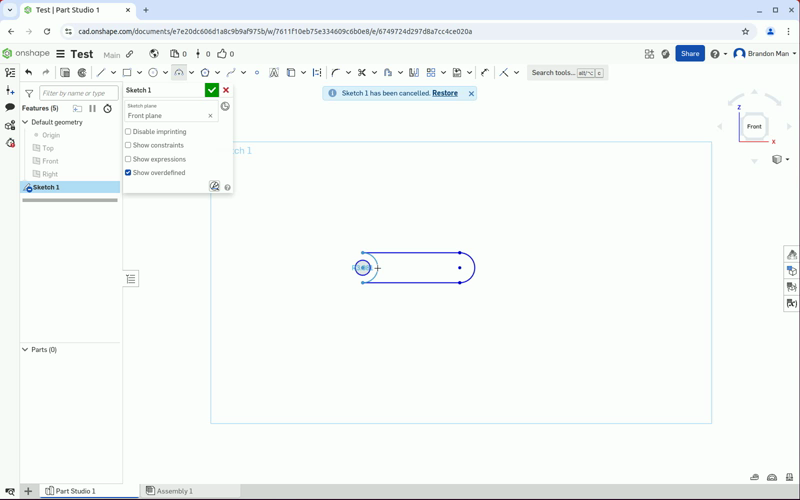
click(377, 267)
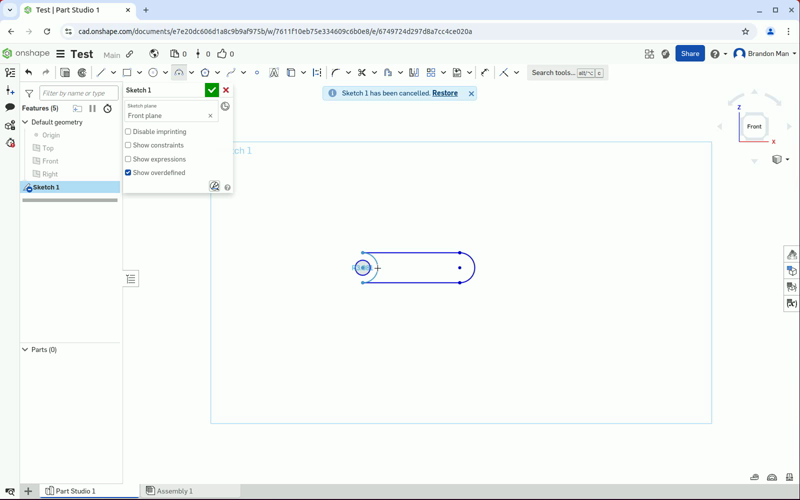
key_up(shift)
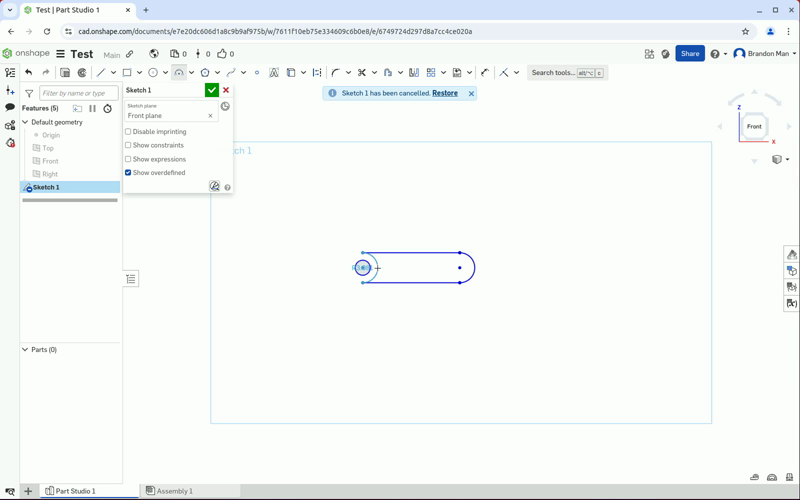
key(esc)
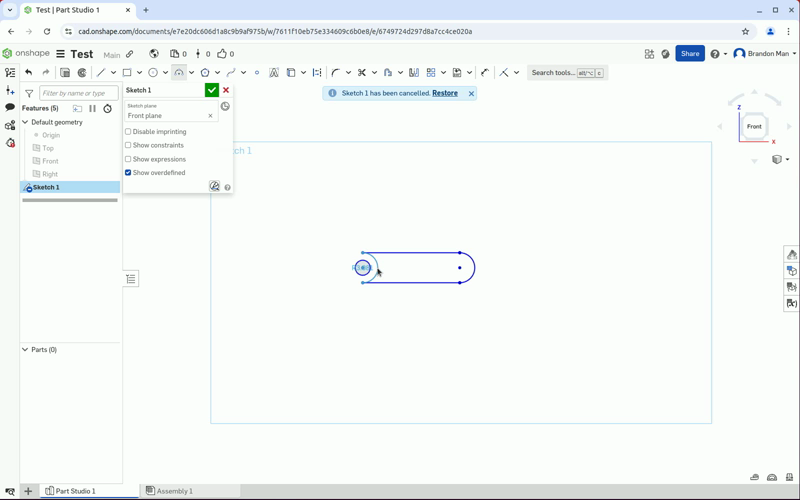
mouse_move(406, 258)
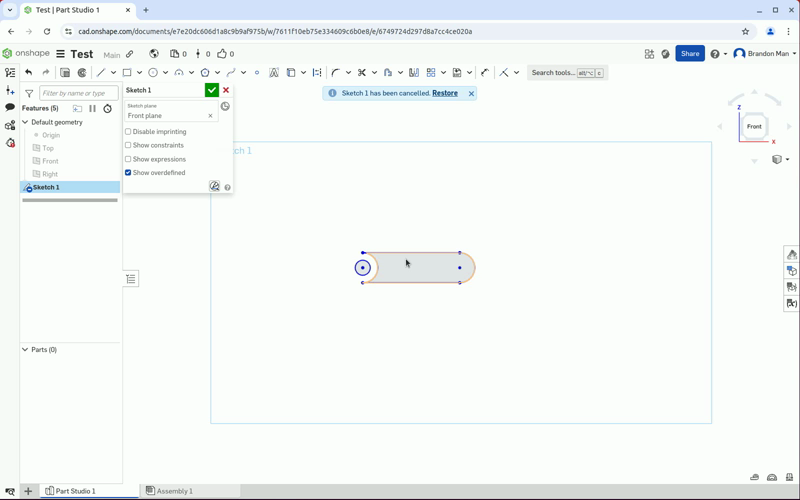
click(406, 258)
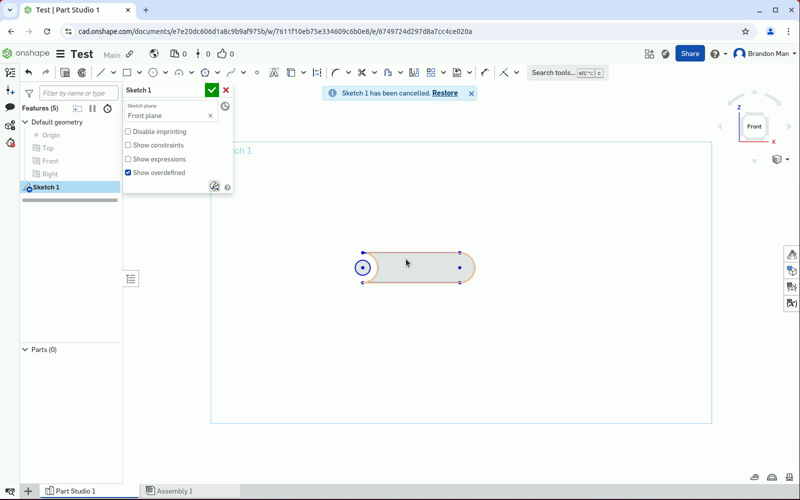
mouse_move(73, 352)
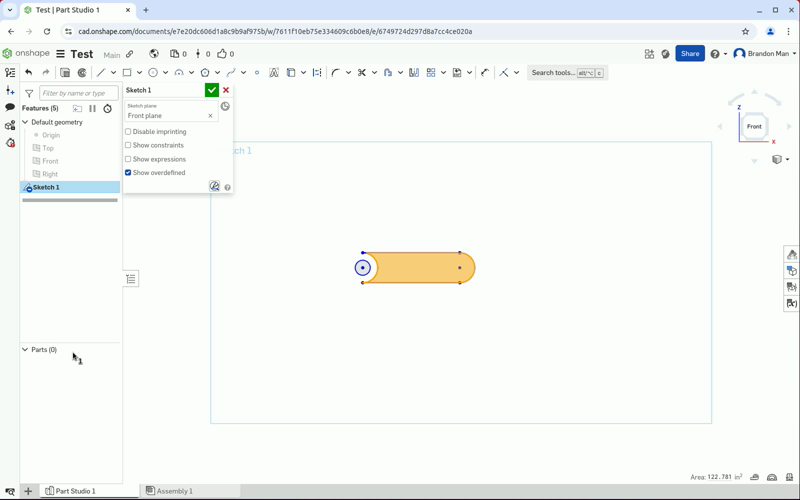
key(shift+y)
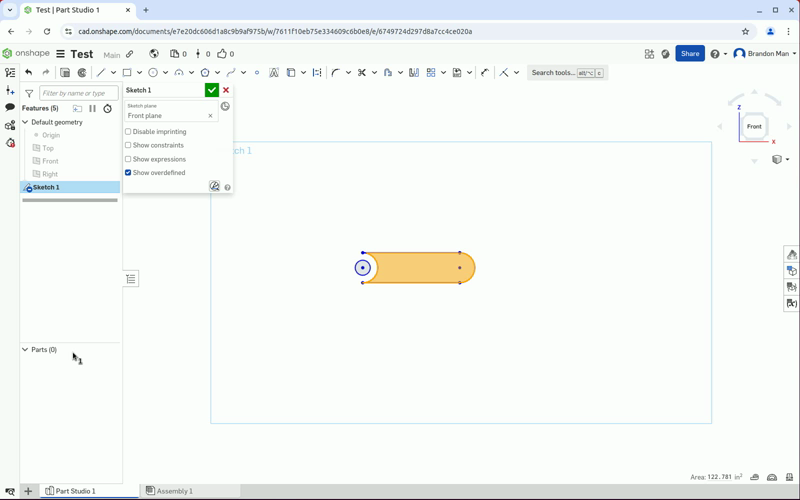
key(shift+e)
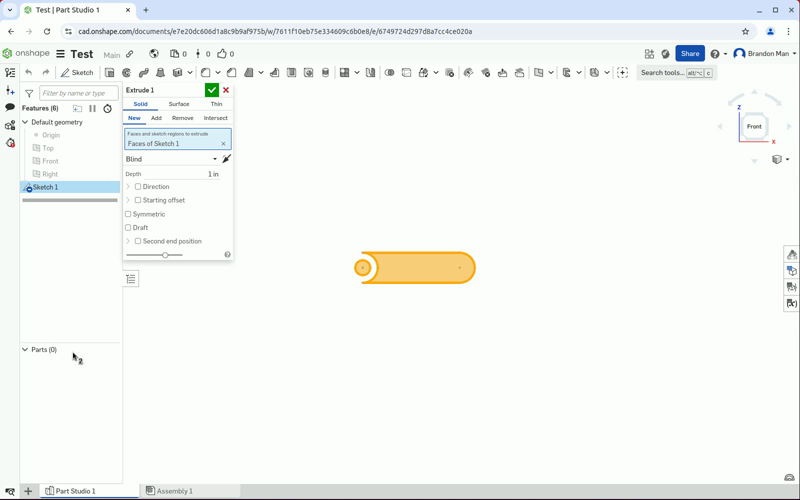
mouse_move(143, 106)
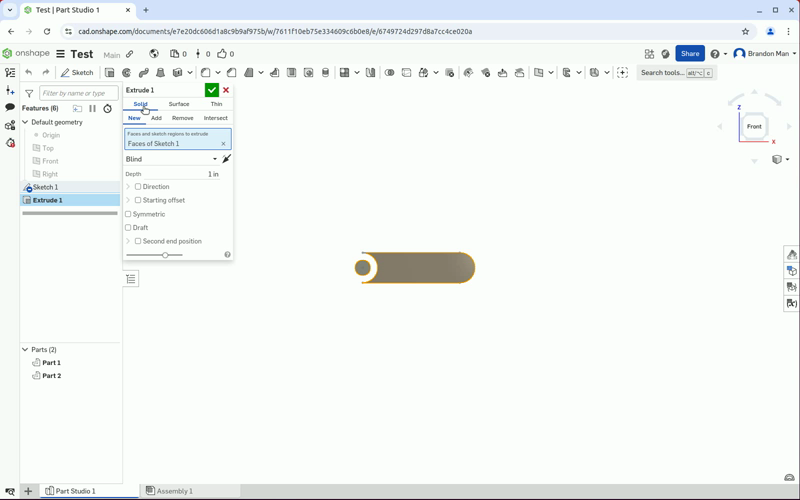
click(143, 106)
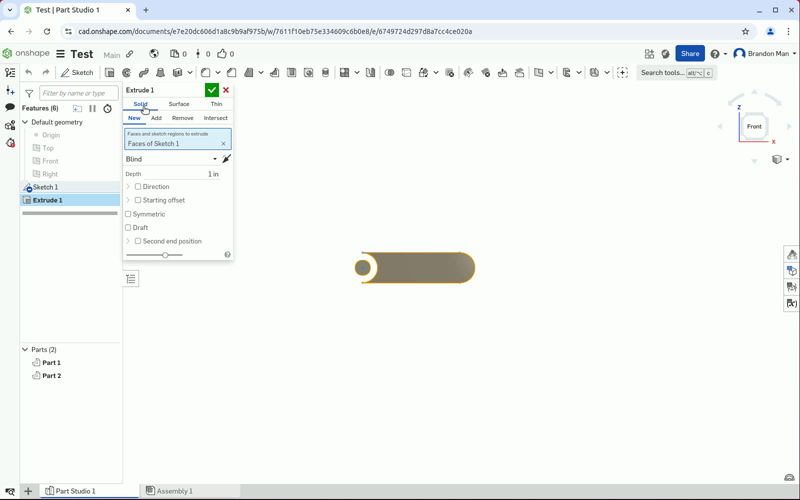
mouse_move(137, 120)
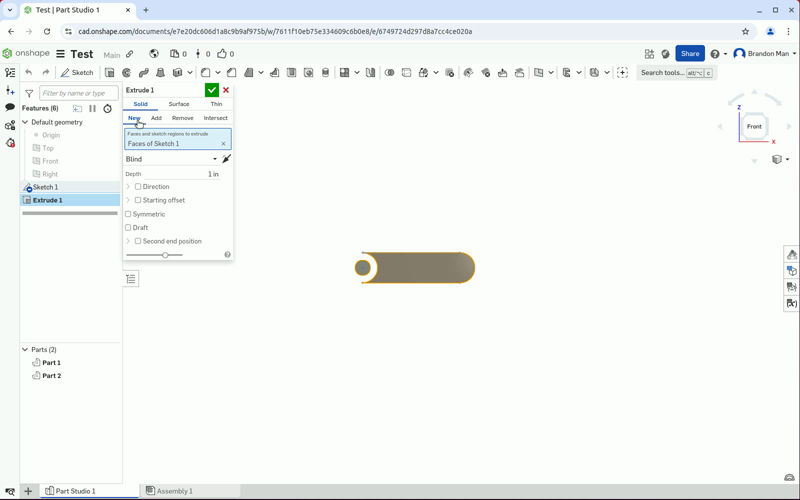
click(137, 120)
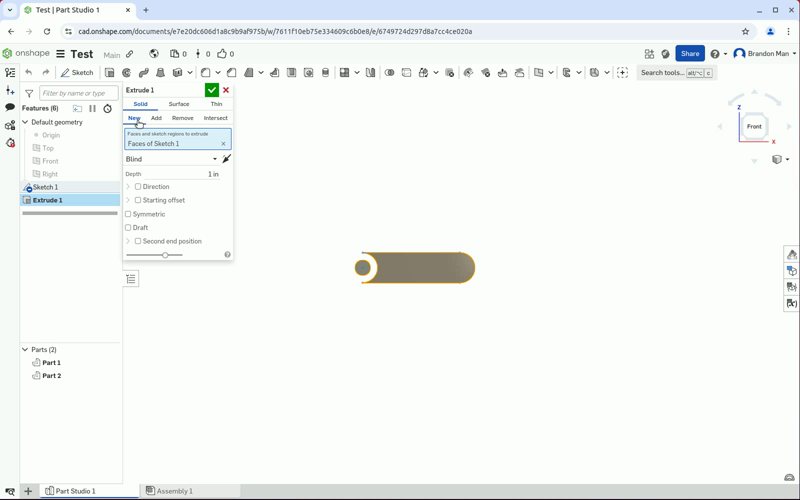
key(tab, 4)
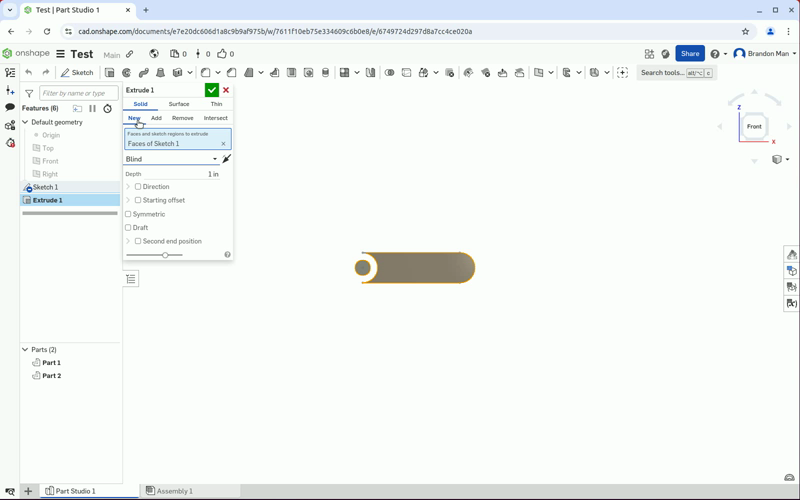
text(10.351)
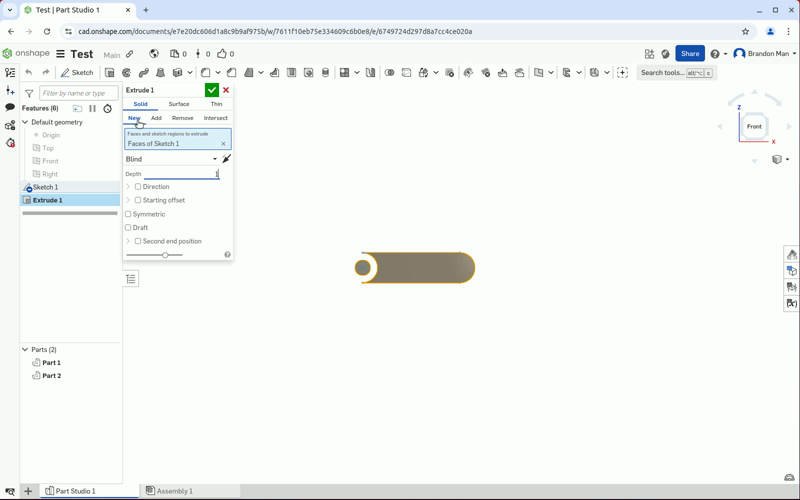
key(enter)
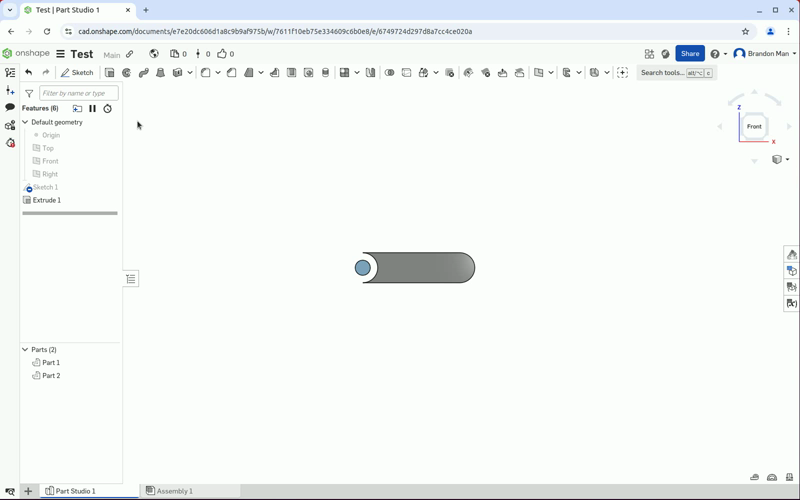
key(shift+h)
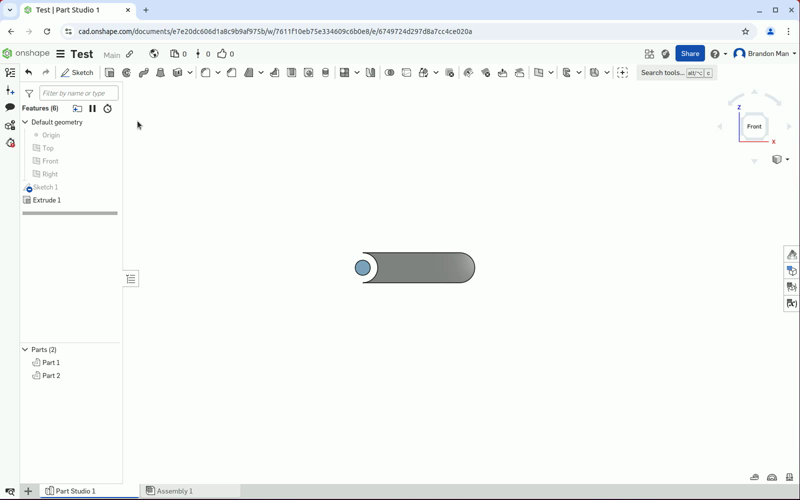
key(shift+h)
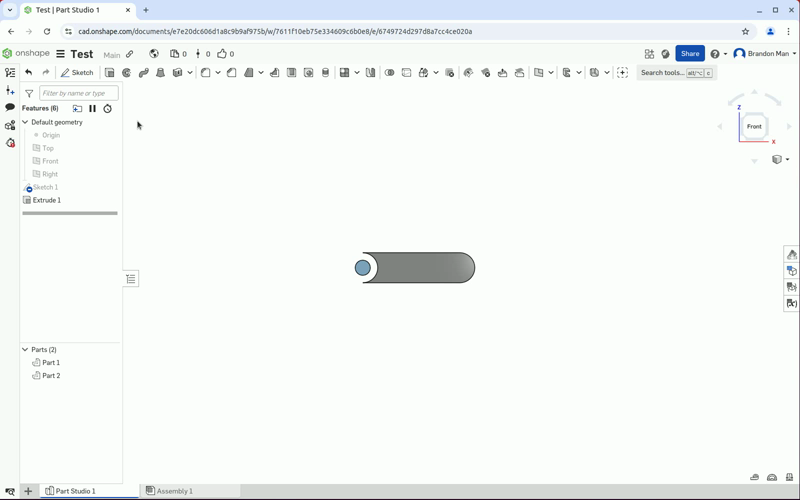
mouse_move(73, 189)
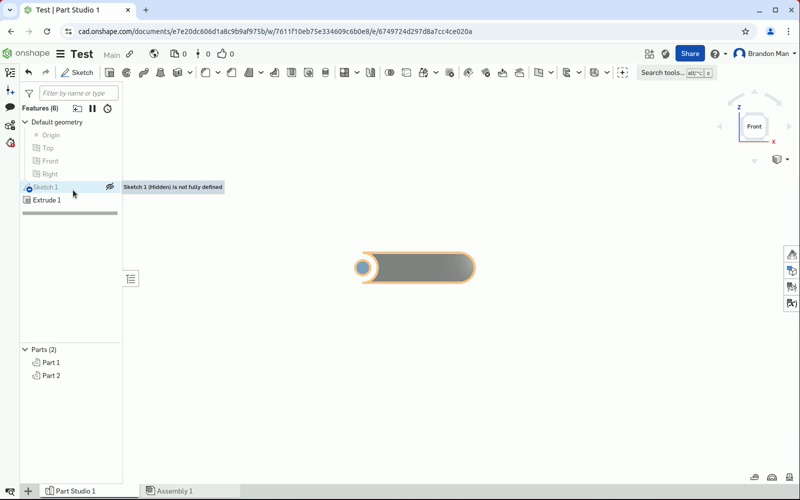
click(73, 189)
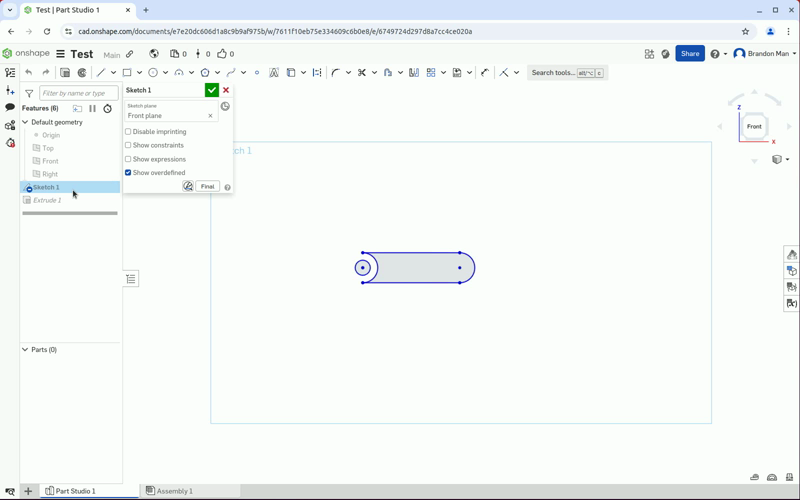
mouse_move(229, 92)
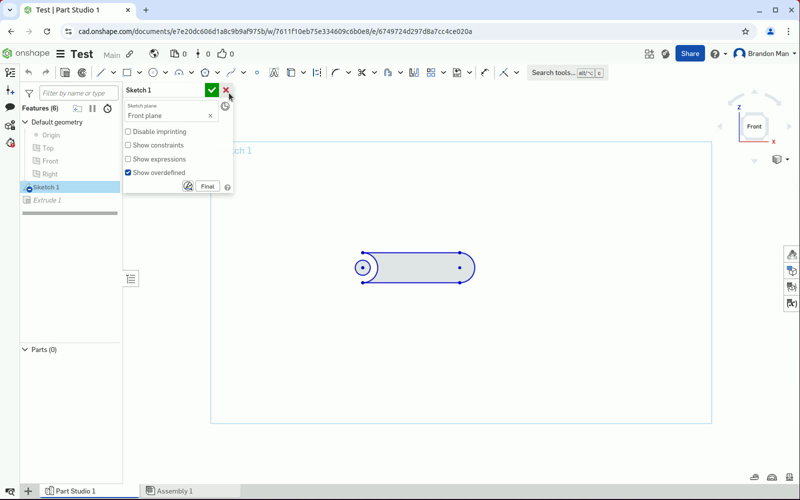
click(229, 92)
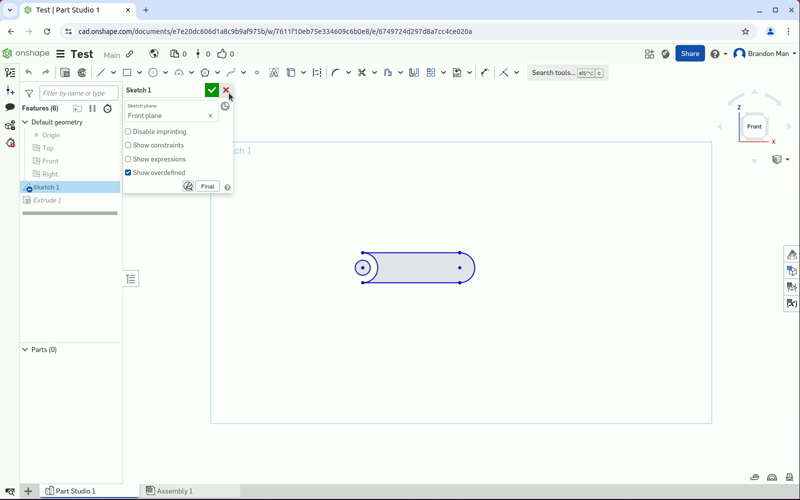
key(shift+s)
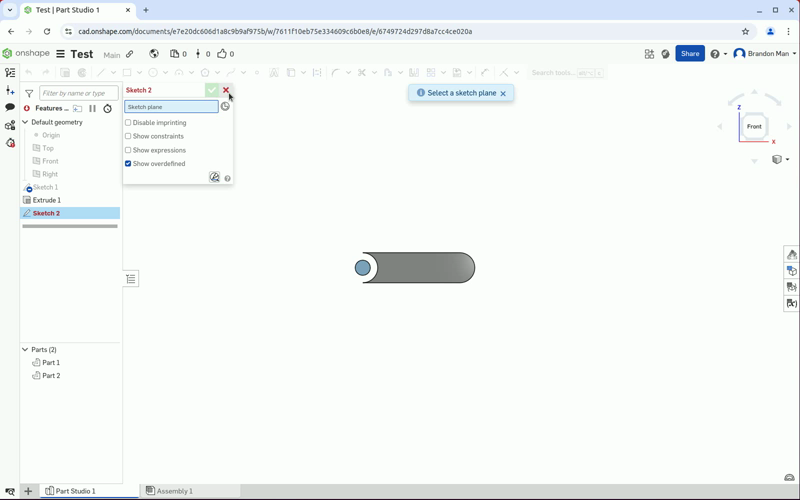
mouse_move(73, 163)
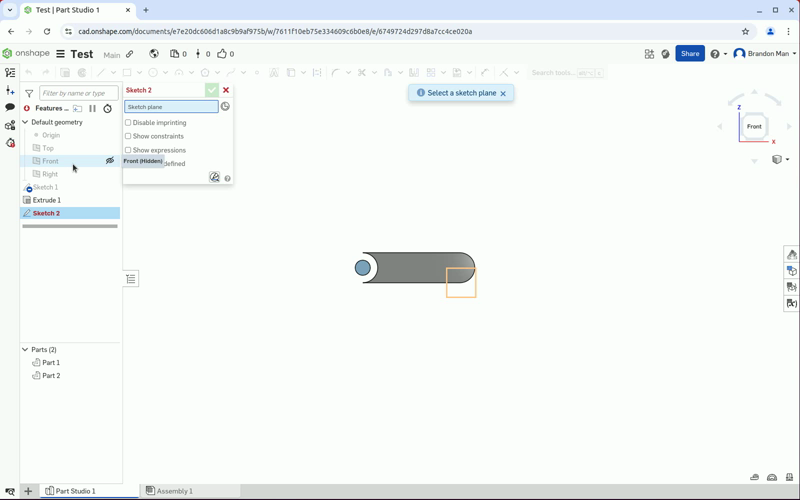
click(73, 163)
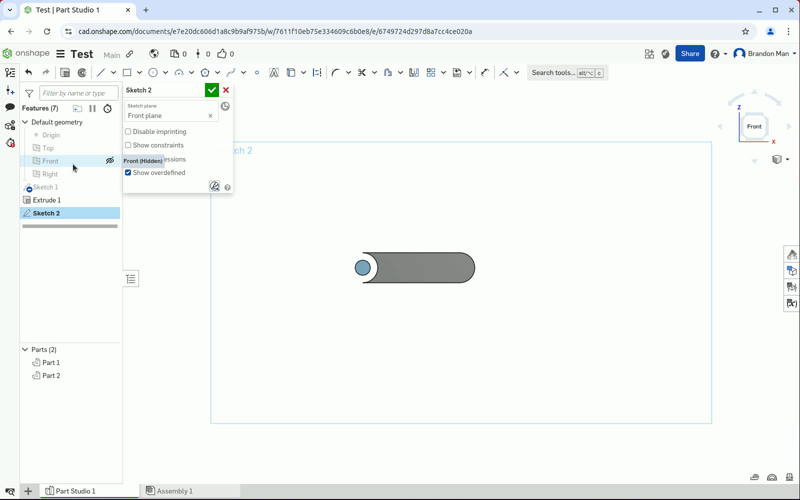
mouse_move(73, 352)
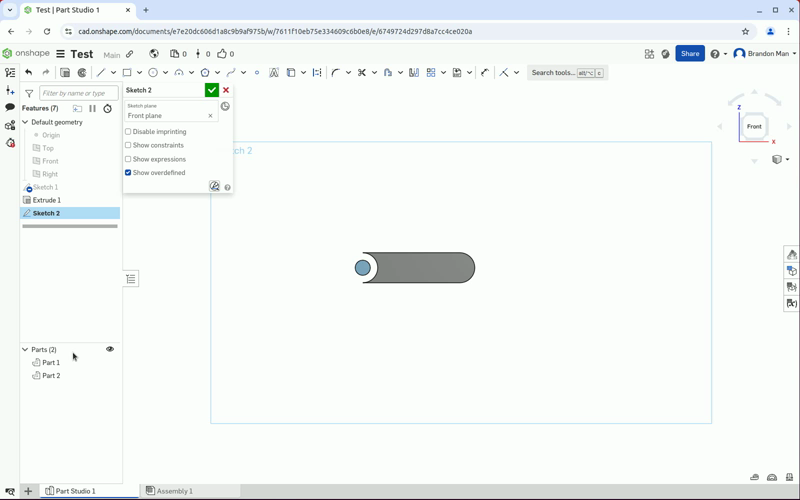
key(y)
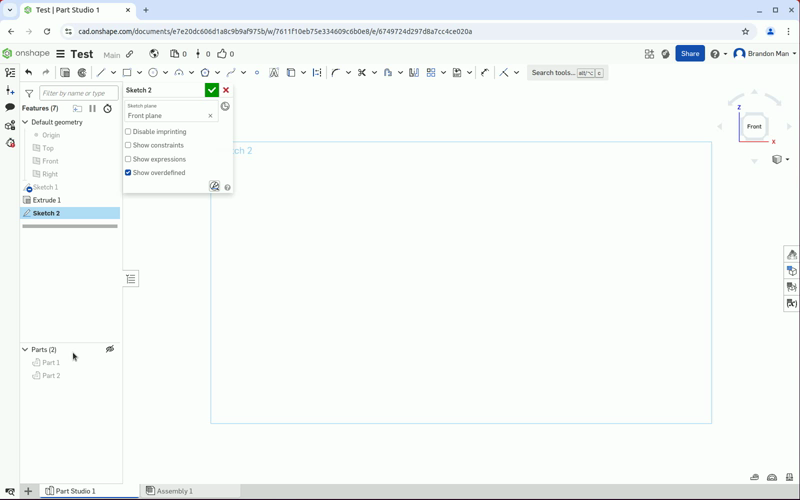
key(c)
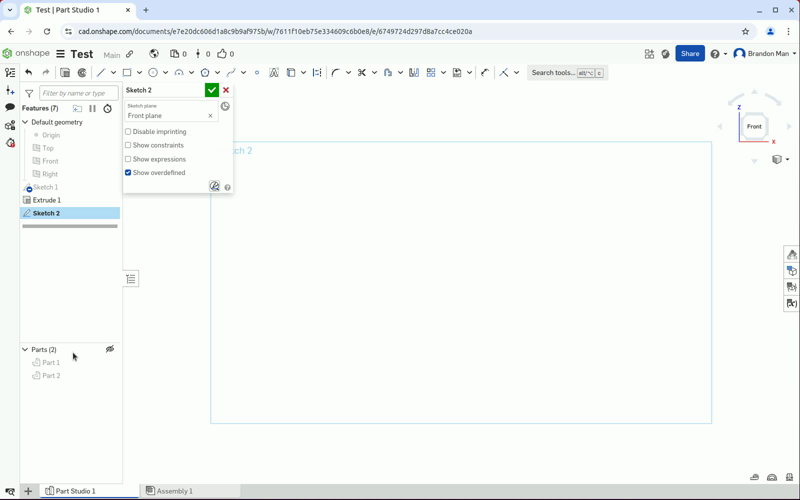
key_down(shift)
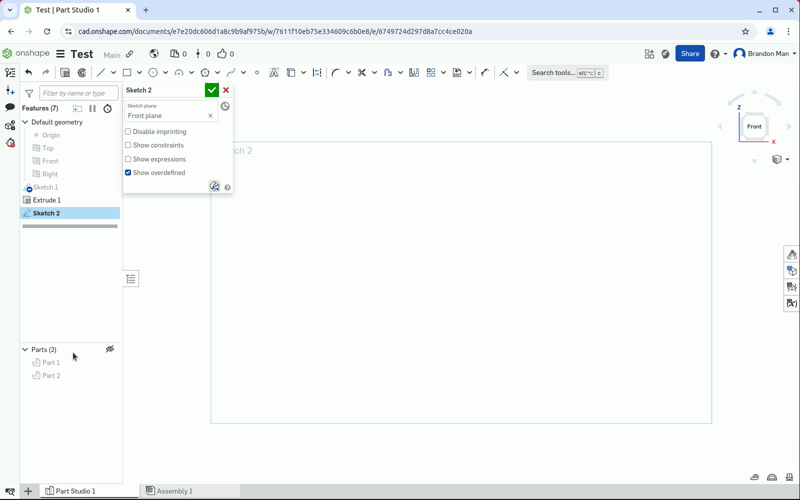
mouse_move(460, 267)
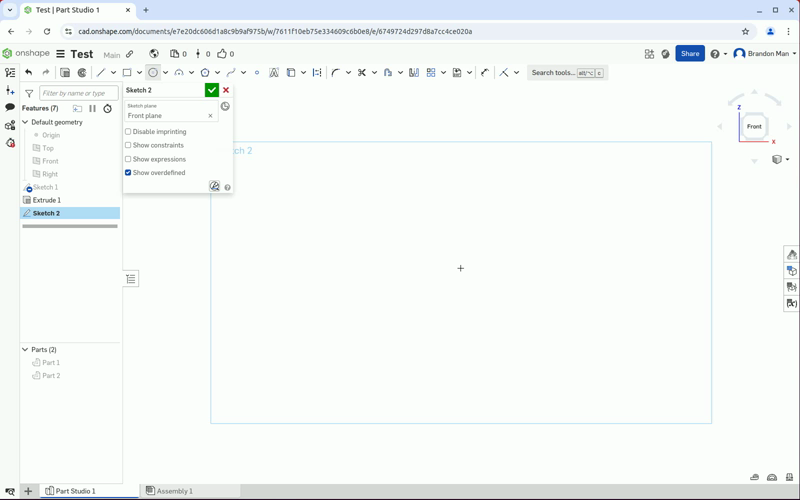
click(460, 267)
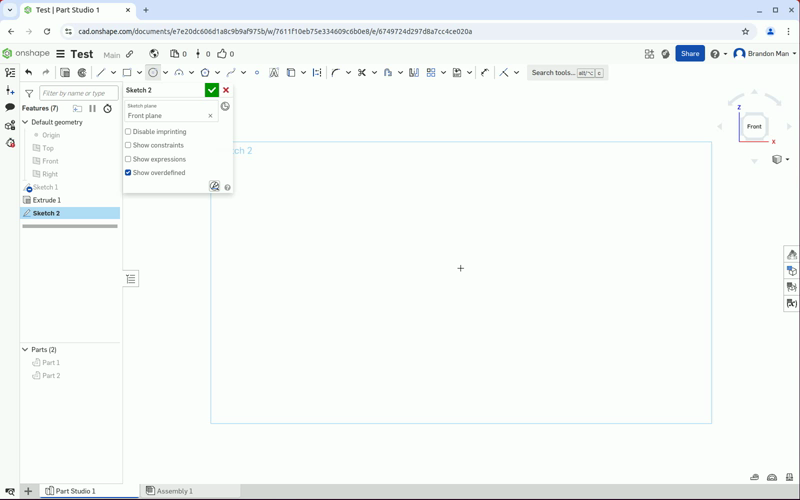
key_up(shift)
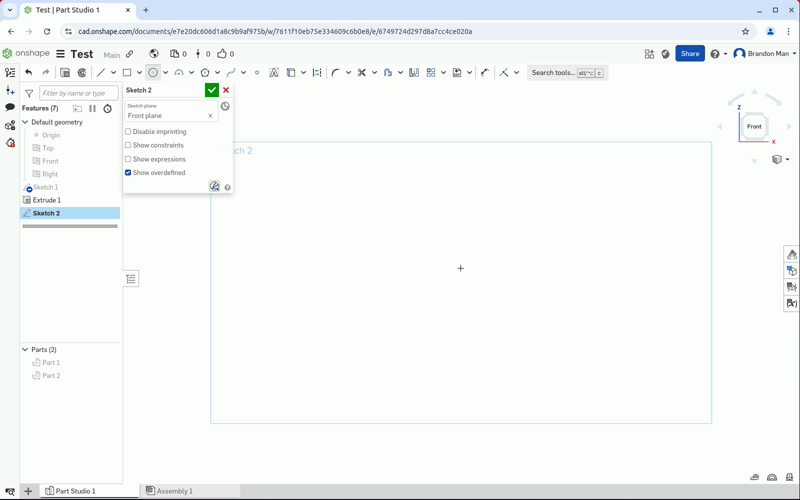
mouse_move(476, 267)
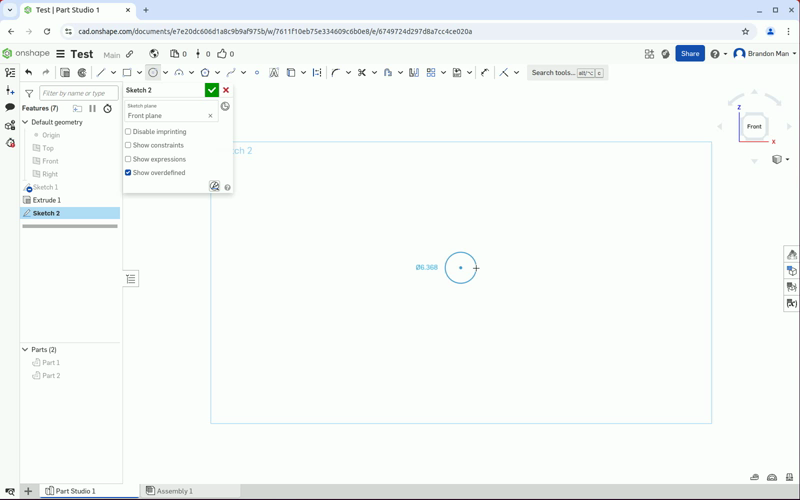
click(476, 267)
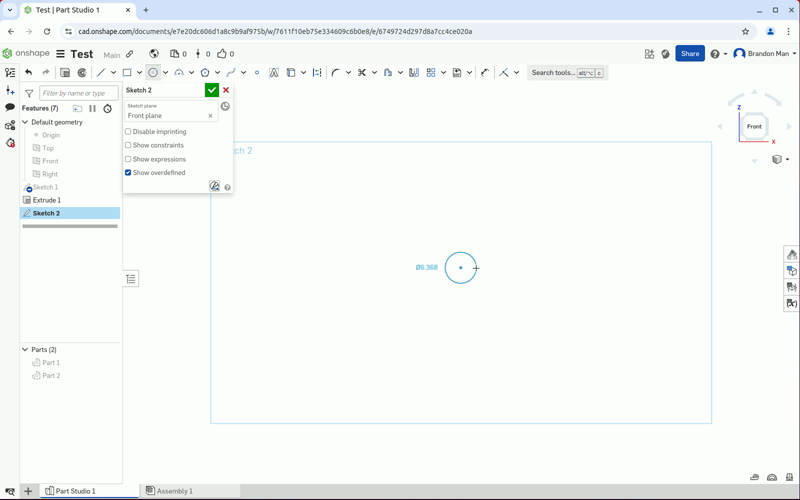
key(esc)
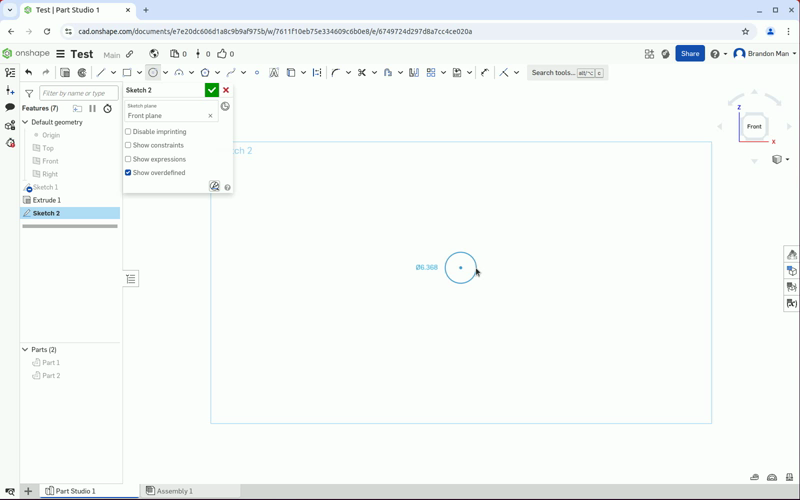
key(c)
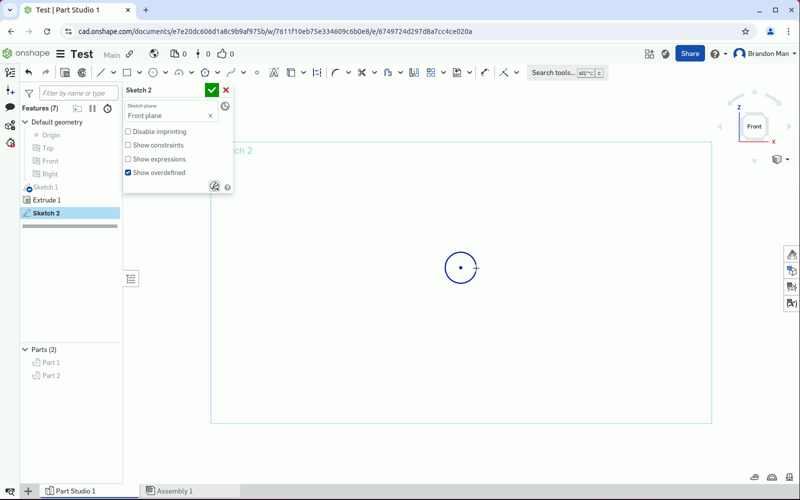
key_down(shift)
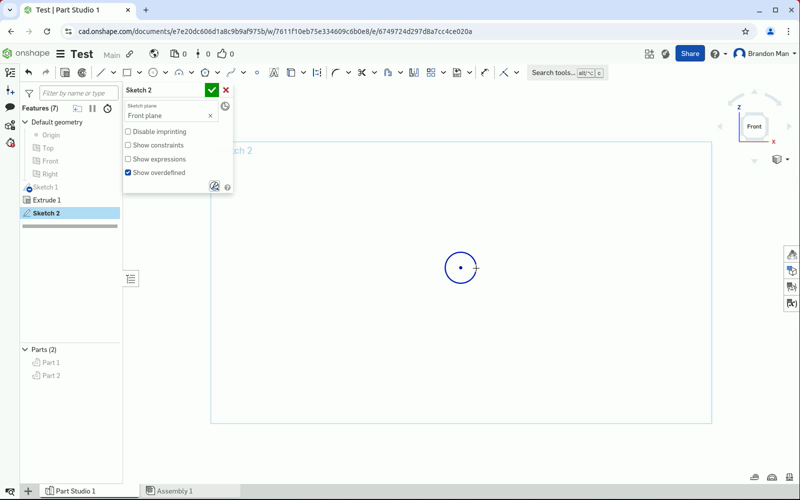
mouse_move(460, 267)
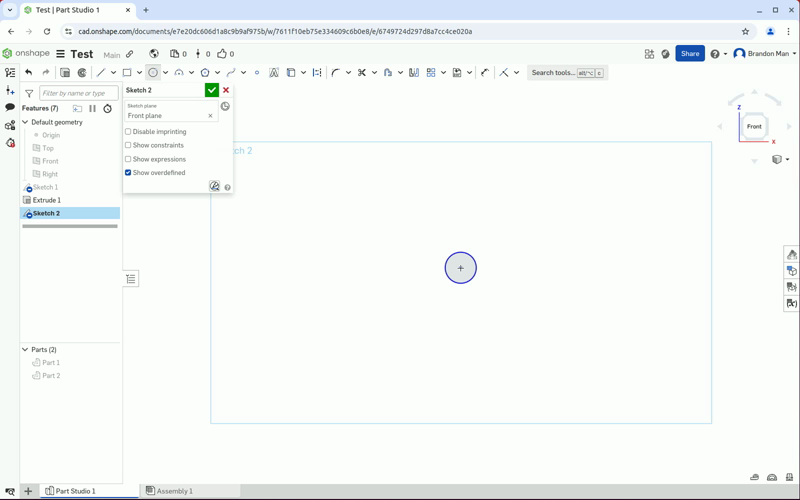
click(460, 267)
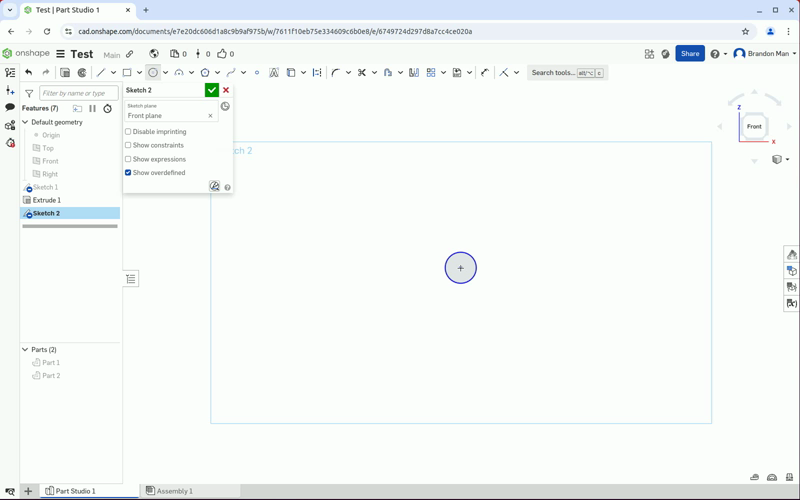
key_up(shift)
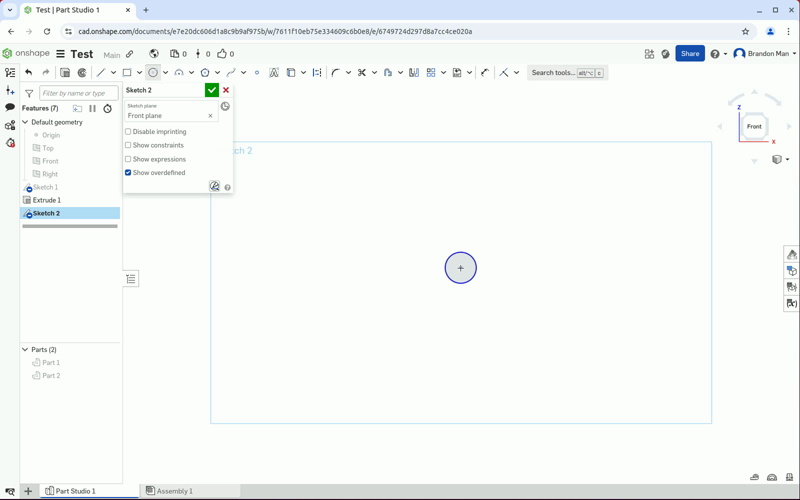
mouse_move(468, 267)
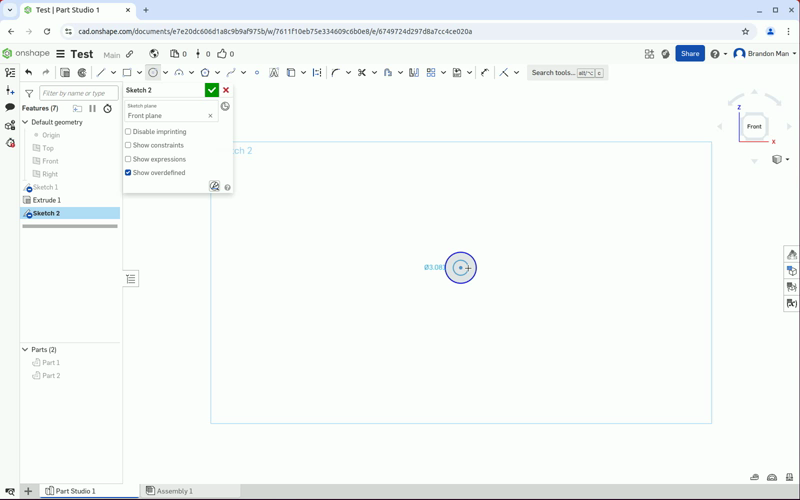
click(468, 267)
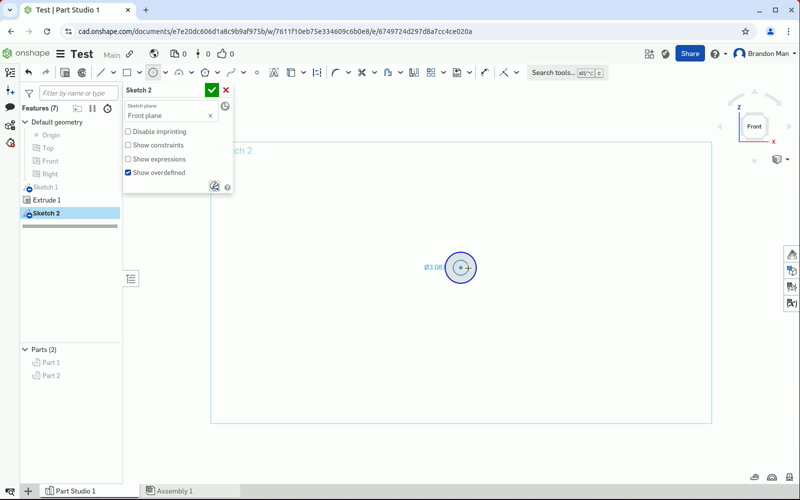
key(esc)
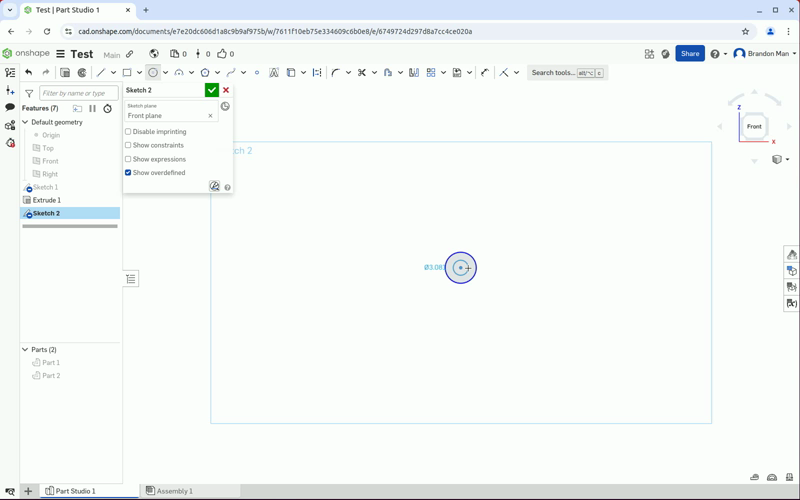
mouse_move(450, 271)
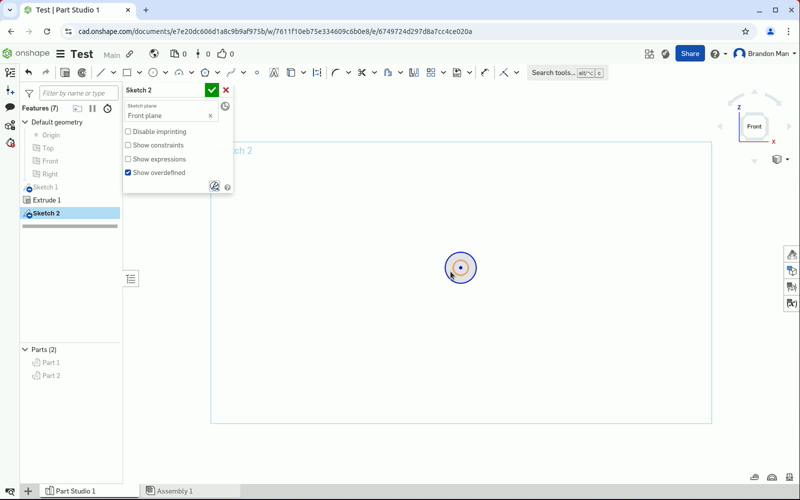
scroll(6)
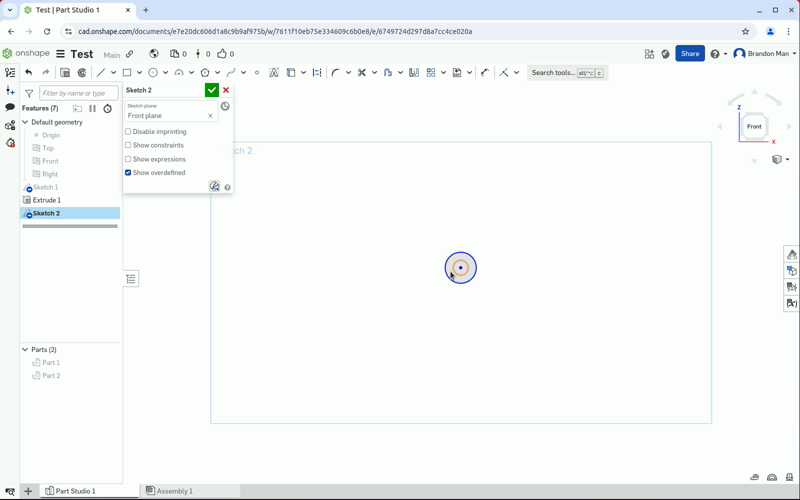
scroll(6)
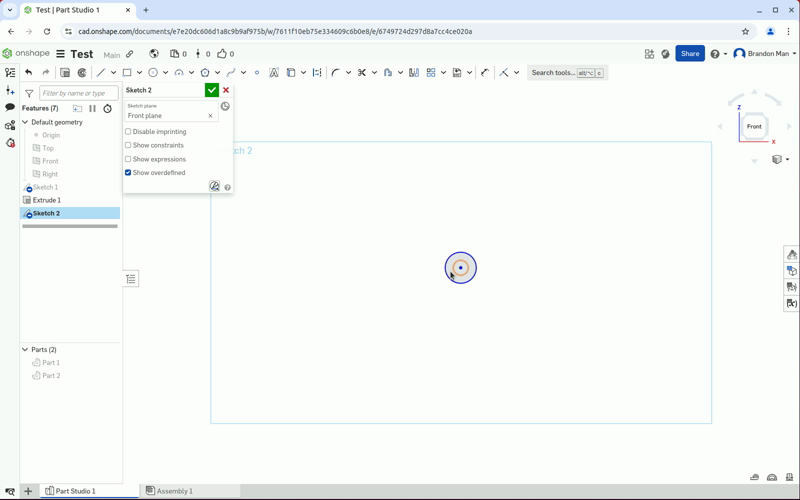
scroll(6)
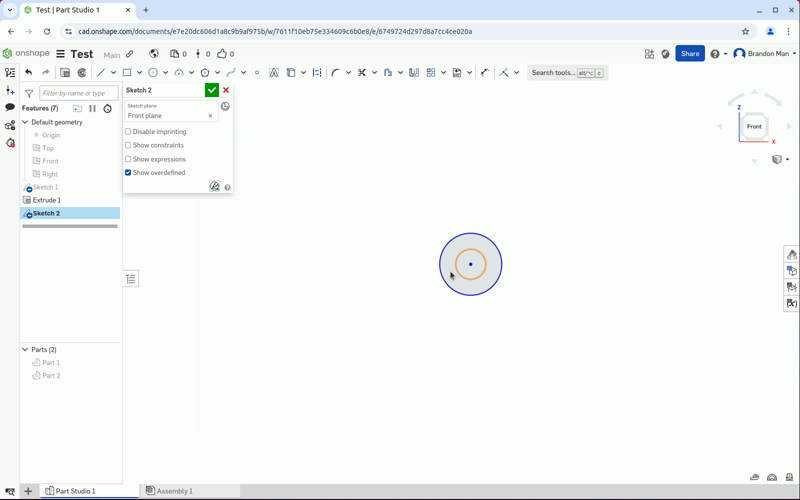
scroll(6)
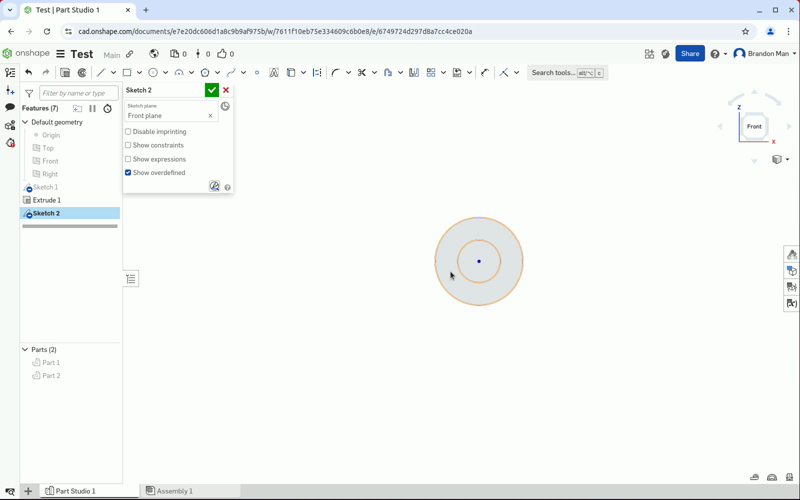
scroll(6)
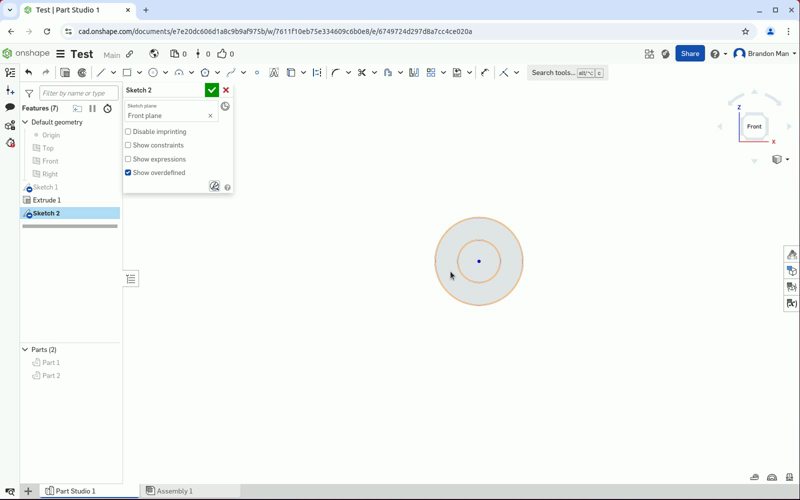
scroll(6)
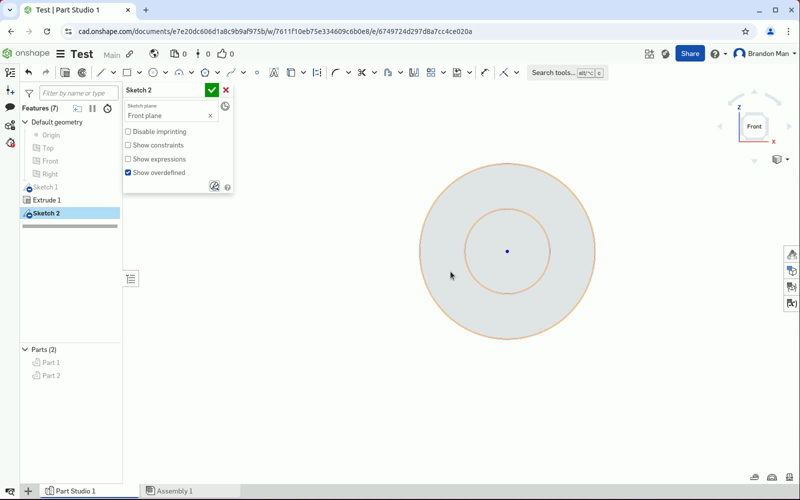
scroll(6)
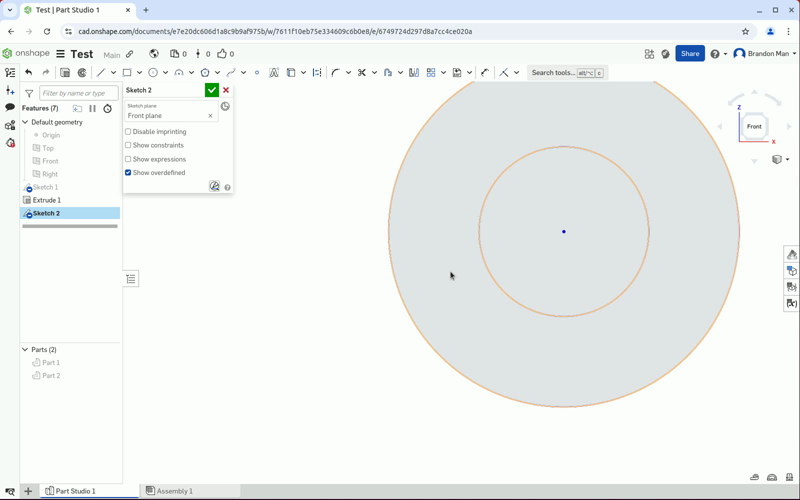
click(450, 271)
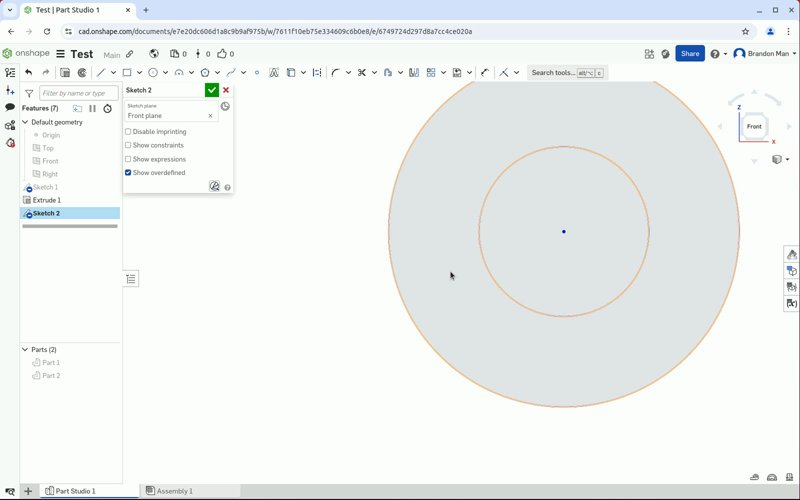
scroll(-6)
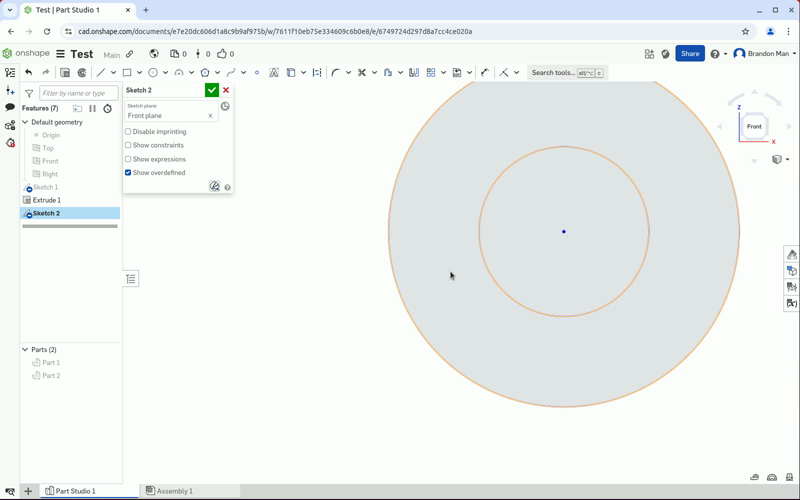
scroll(-6)
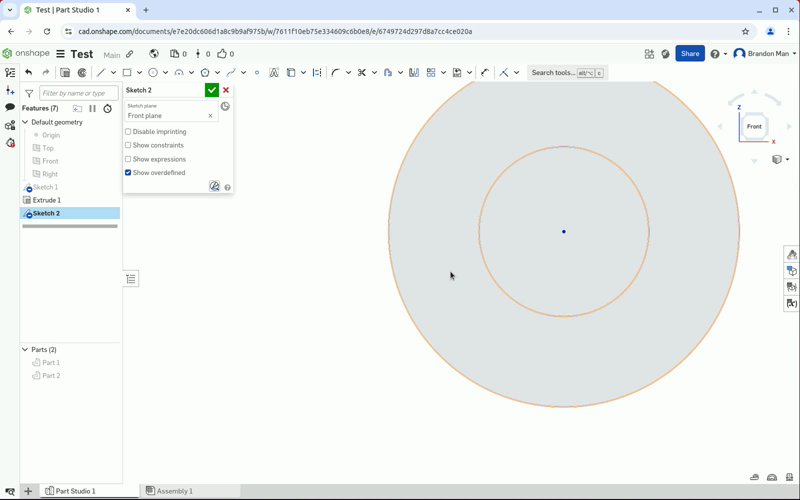
scroll(-6)
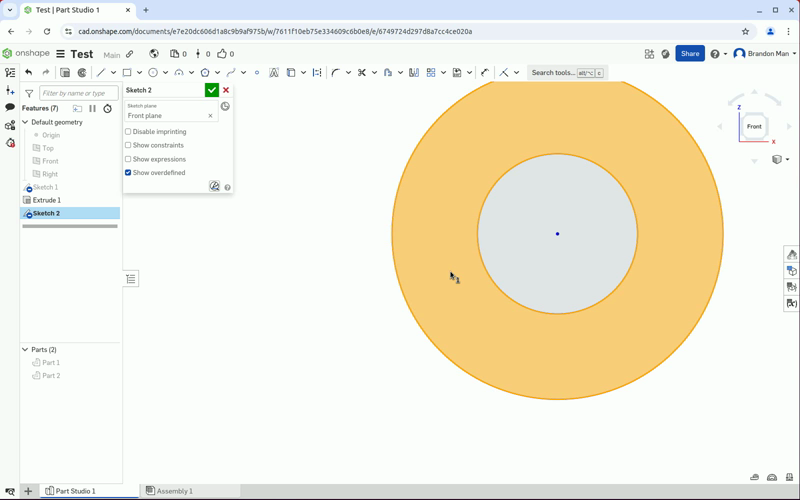
scroll(-6)
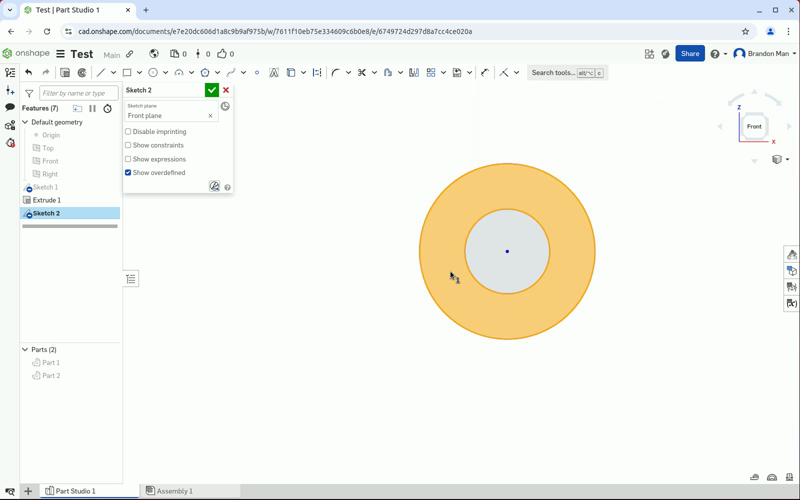
scroll(-6)
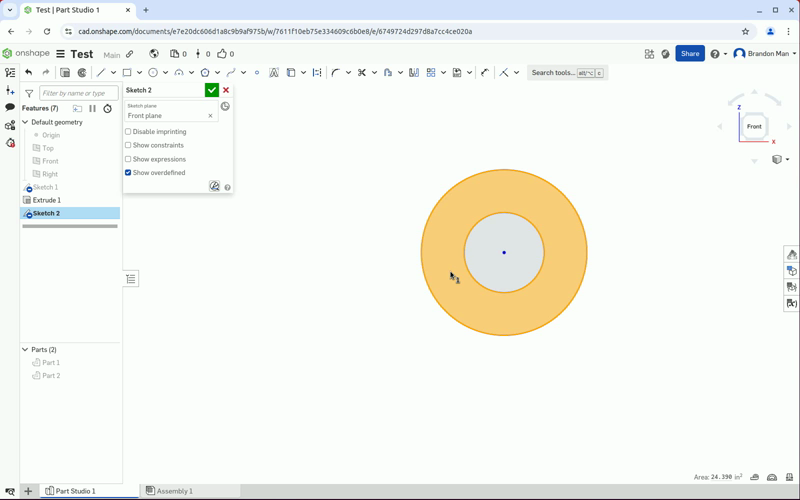
scroll(-6)
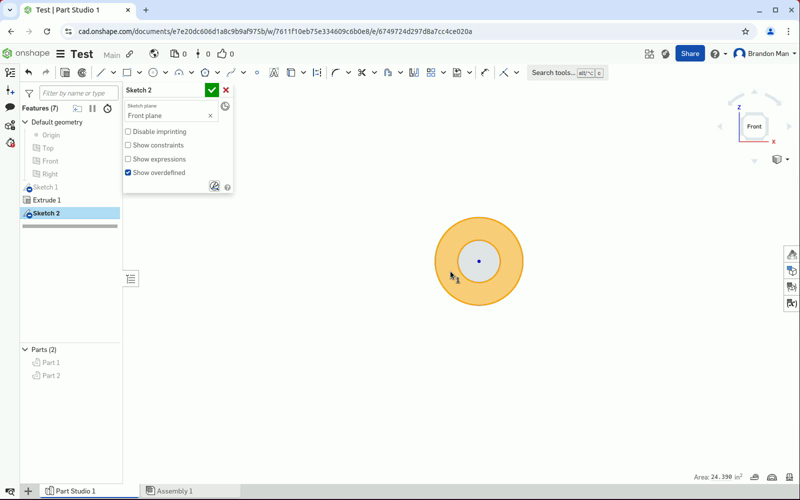
scroll(-6)
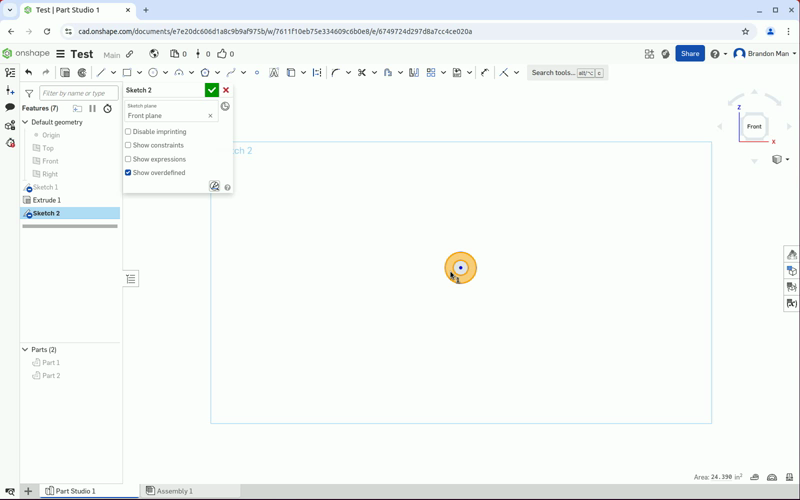
mouse_move(73, 352)
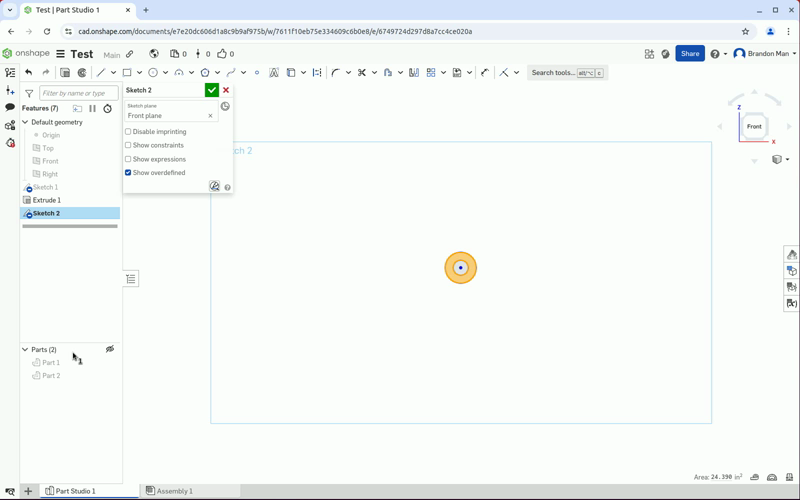
key(shift+y)
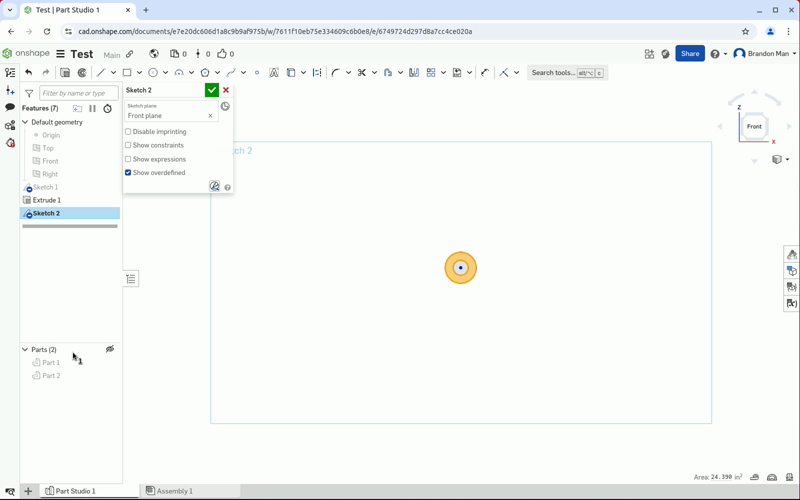
key(shift+e)
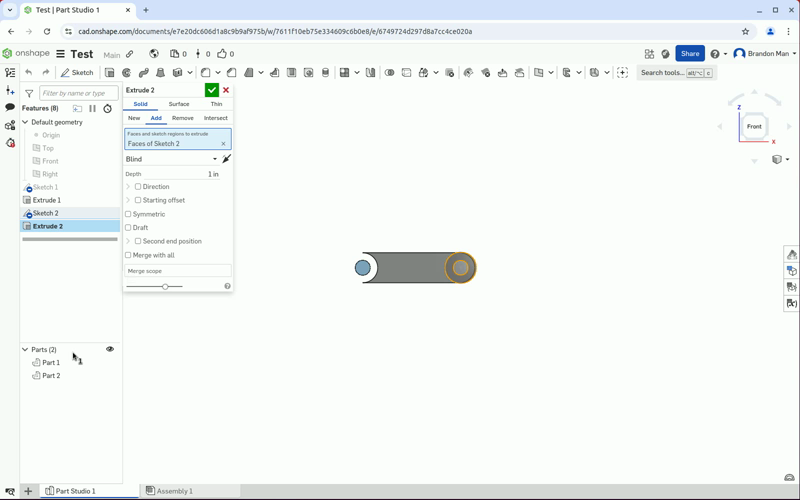
mouse_move(143, 106)
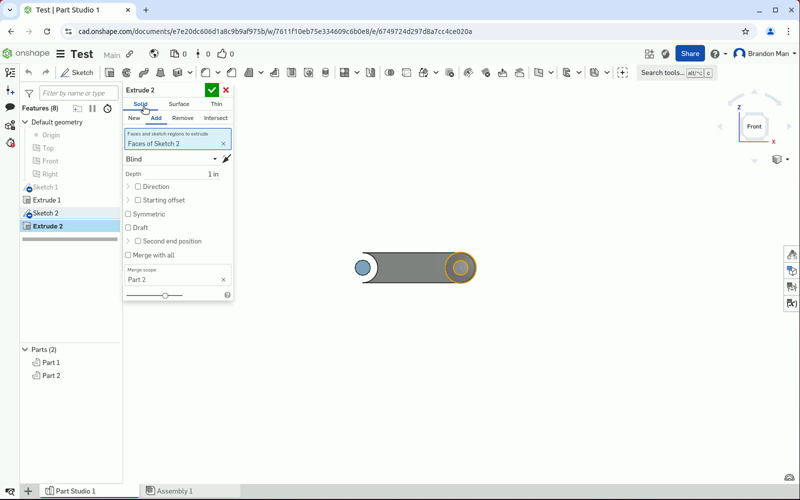
click(143, 106)
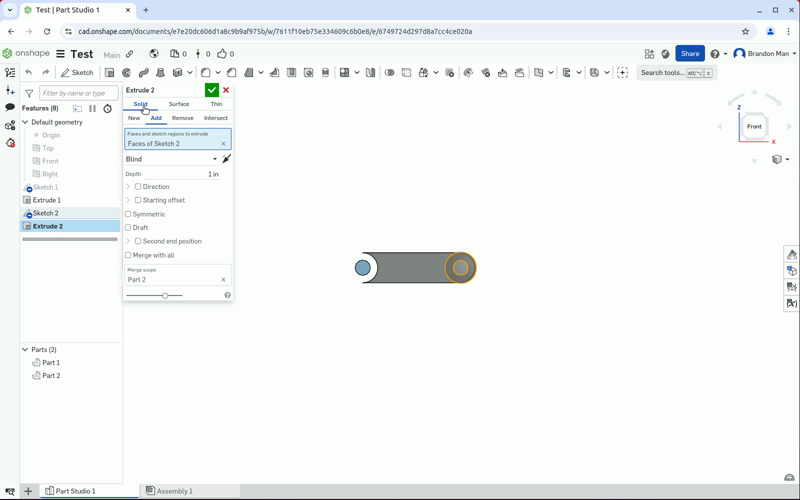
mouse_move(137, 120)
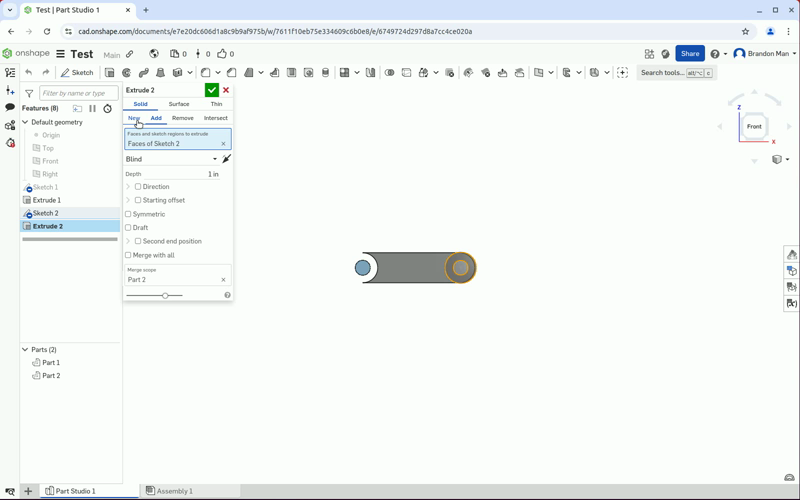
click(137, 120)
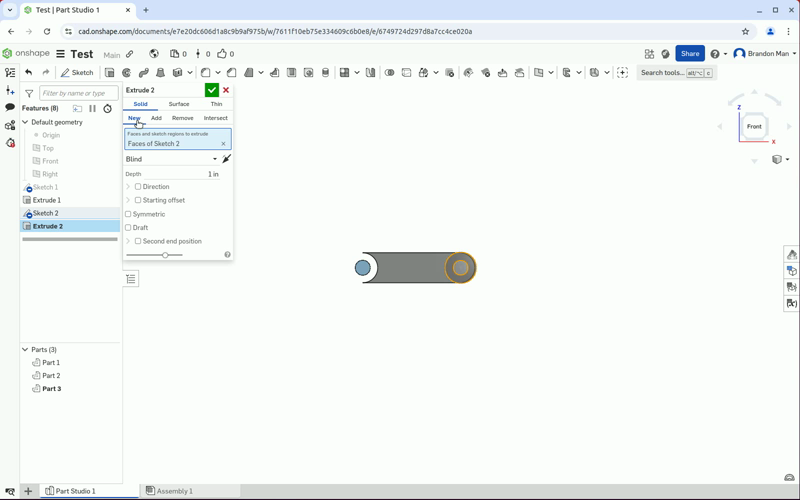
key(tab, 4)
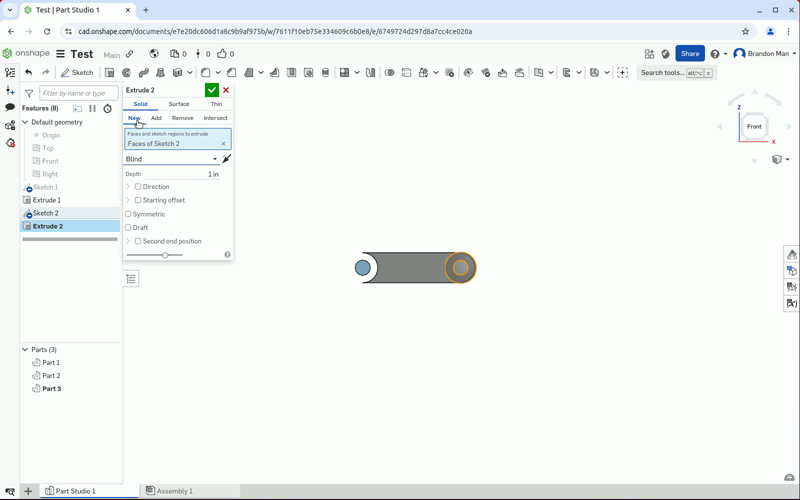
text(10.351)
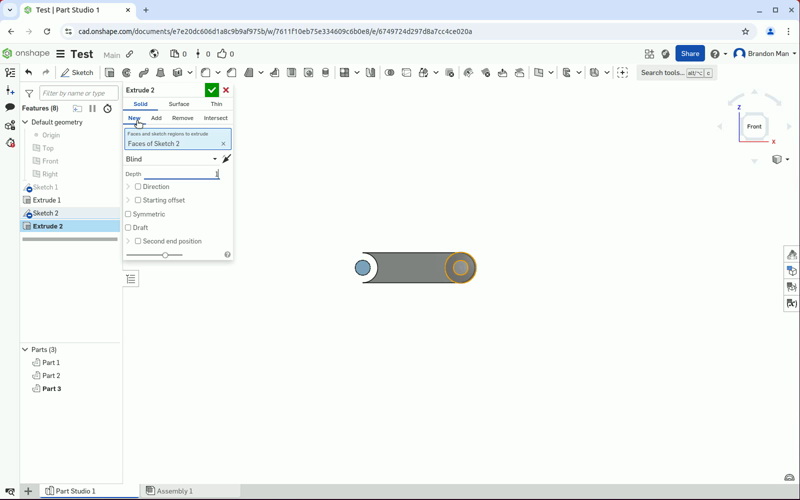
key(enter)
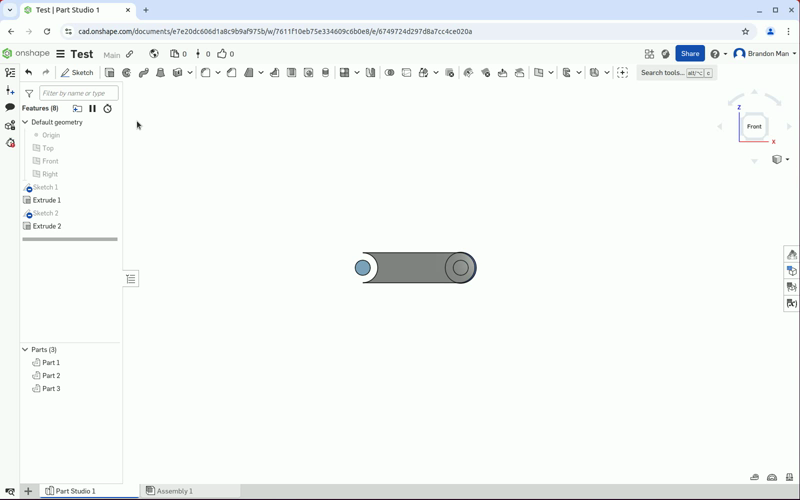
key(shift+h)
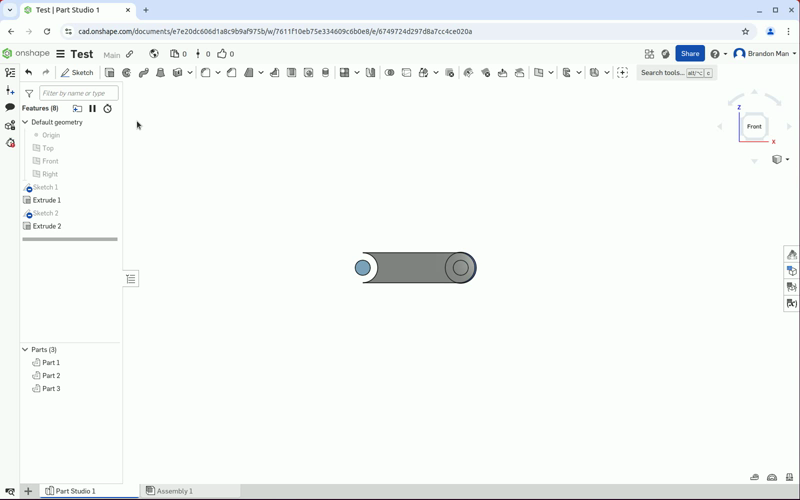
key(shift+h)
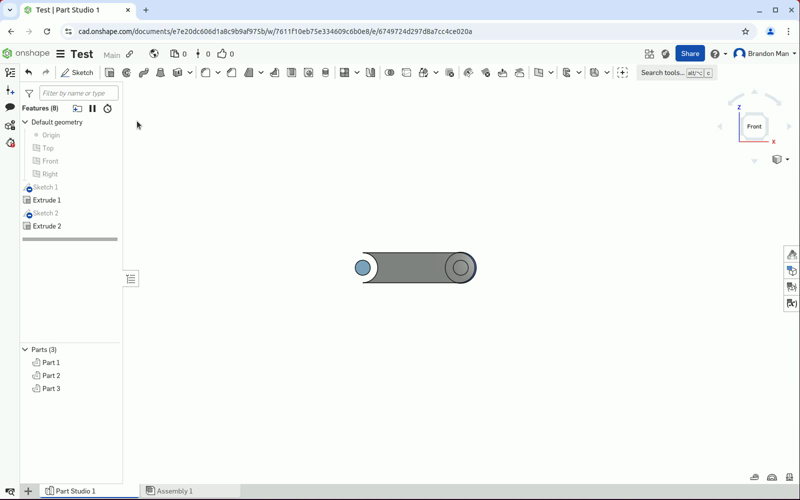
mouse_move(73, 189)
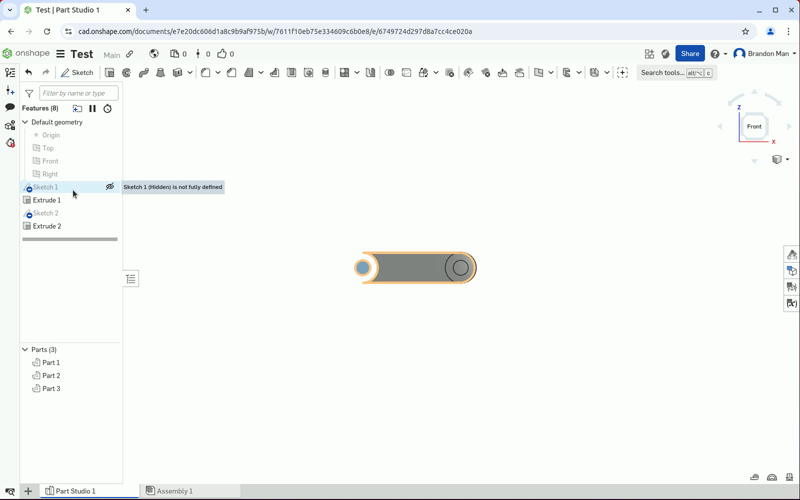
click(73, 189)
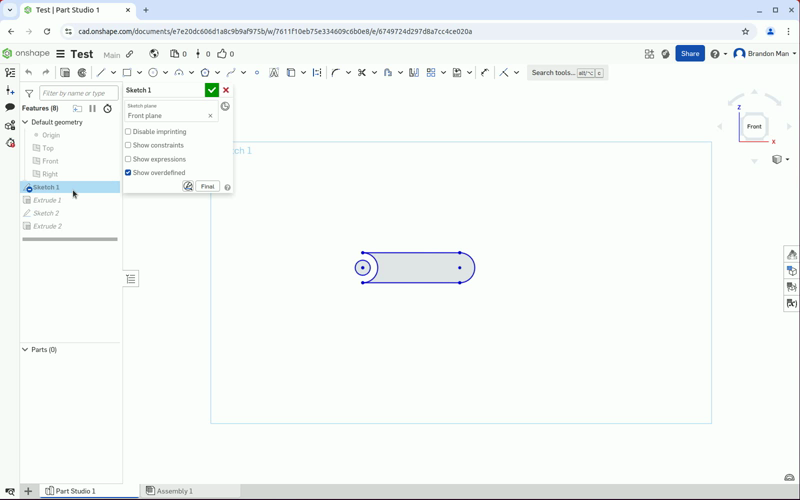
mouse_move(229, 92)
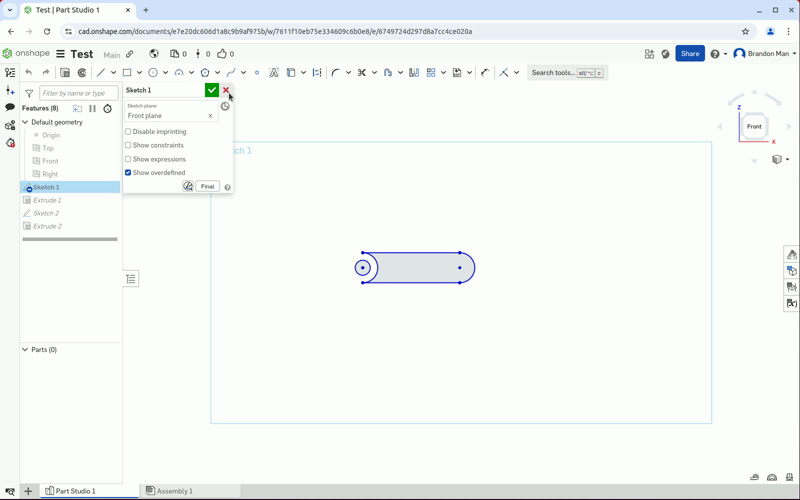
click(229, 92)
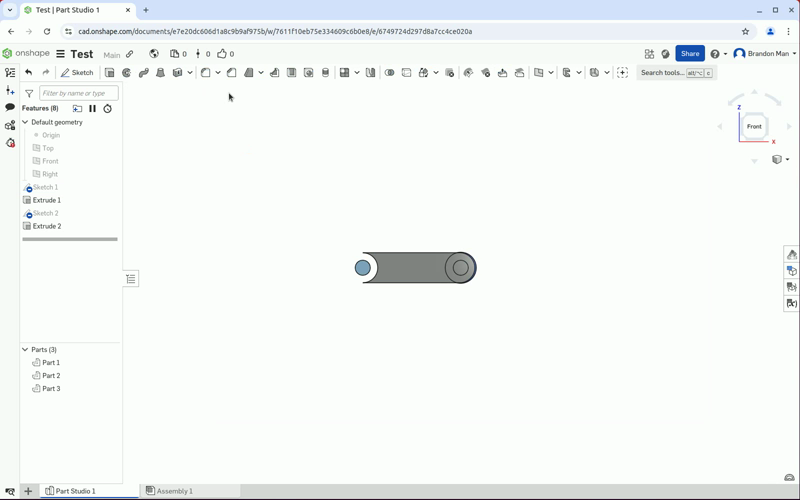
mouse_move(73, 352)
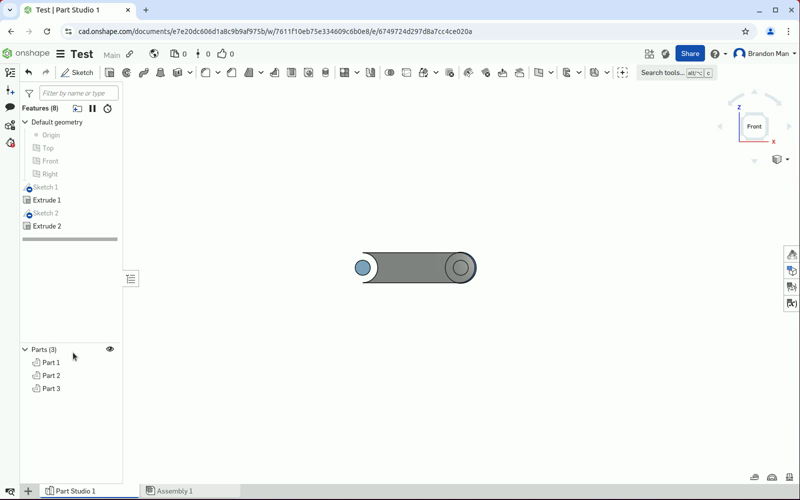
key(y)
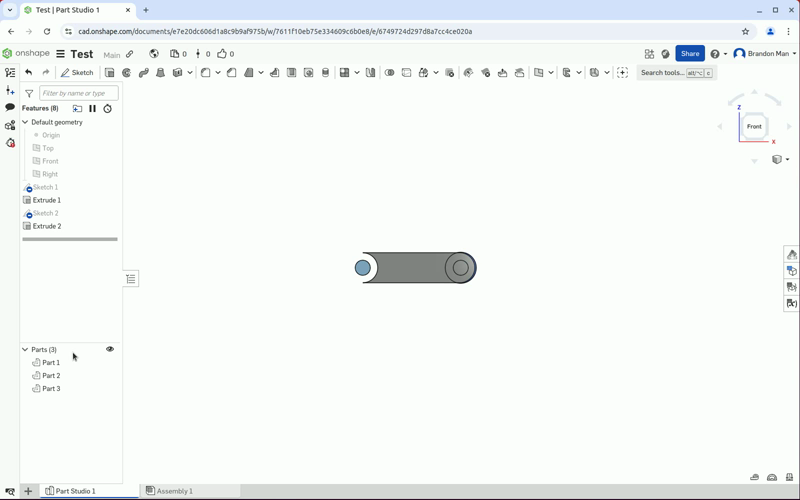
key(shift+p)
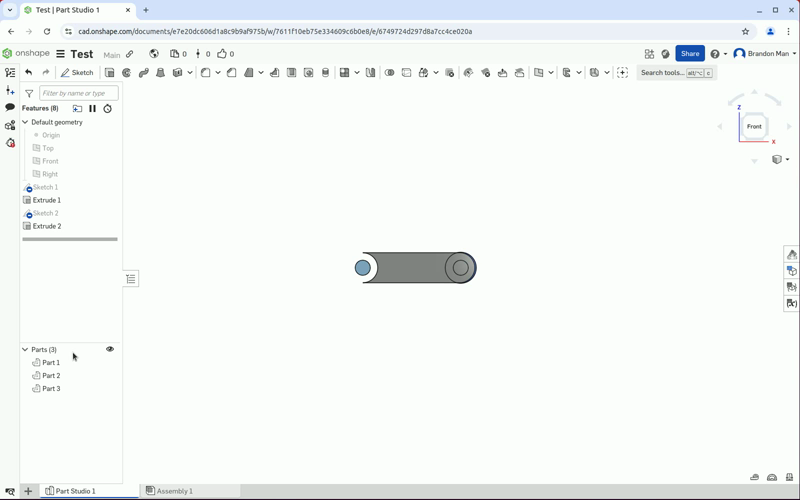
key(space)
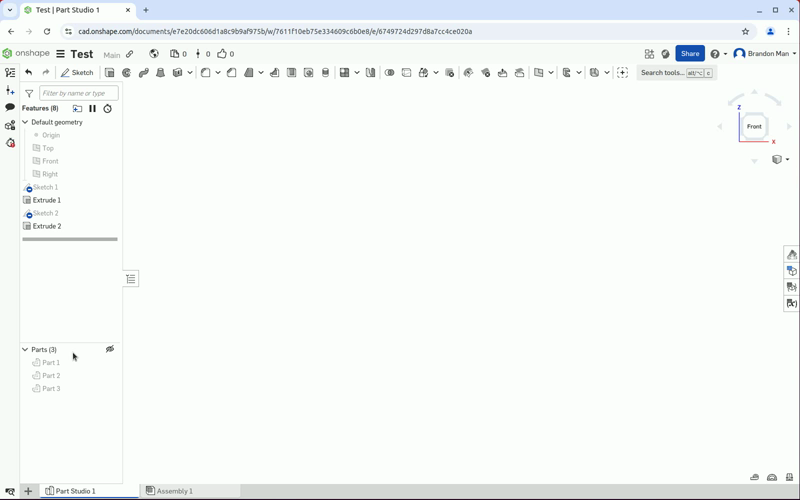
key_down(shift)
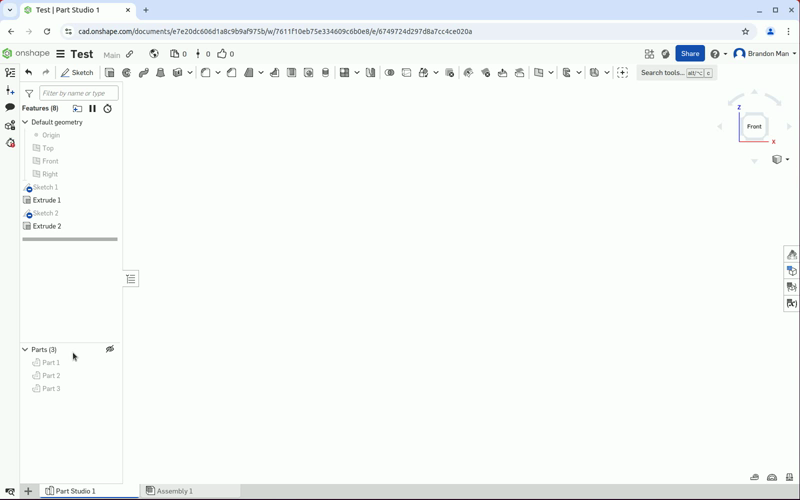
key(down)
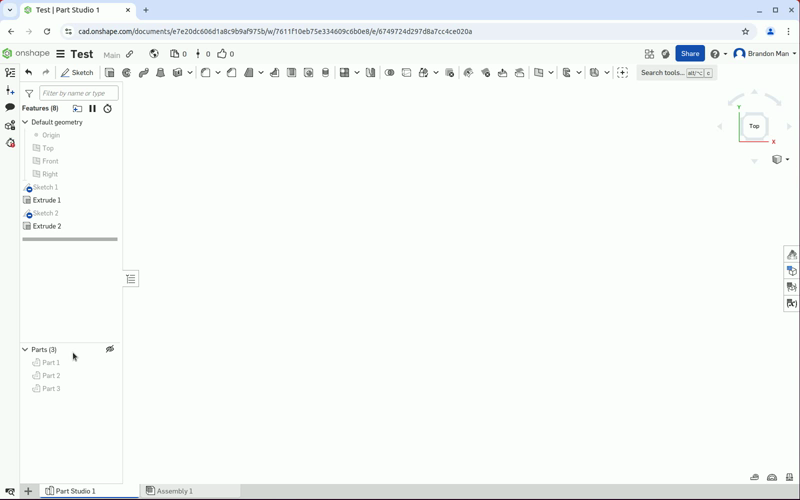
key_up(shift)
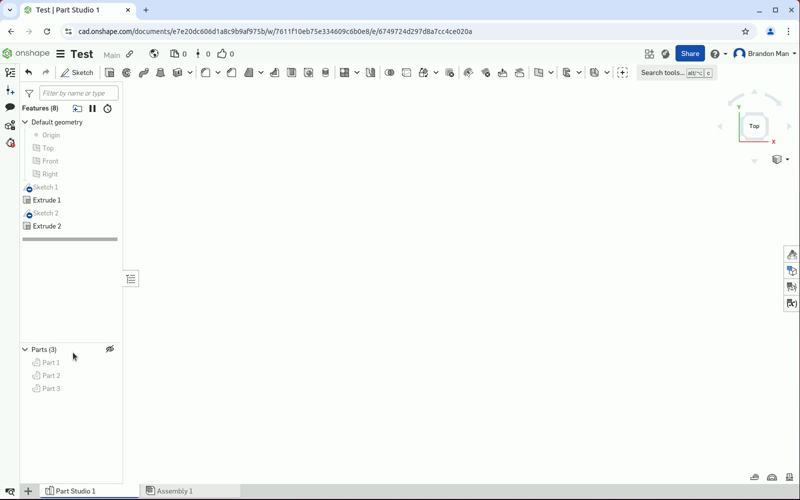
mouse_move(73, 352)
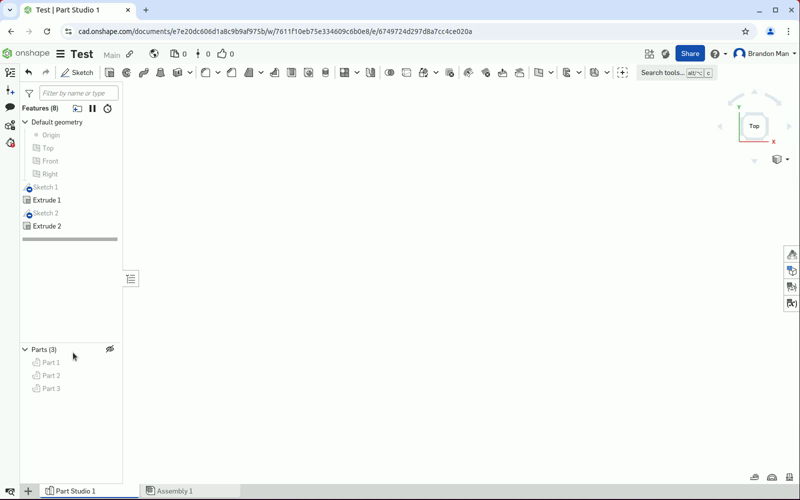
key(shift+y)
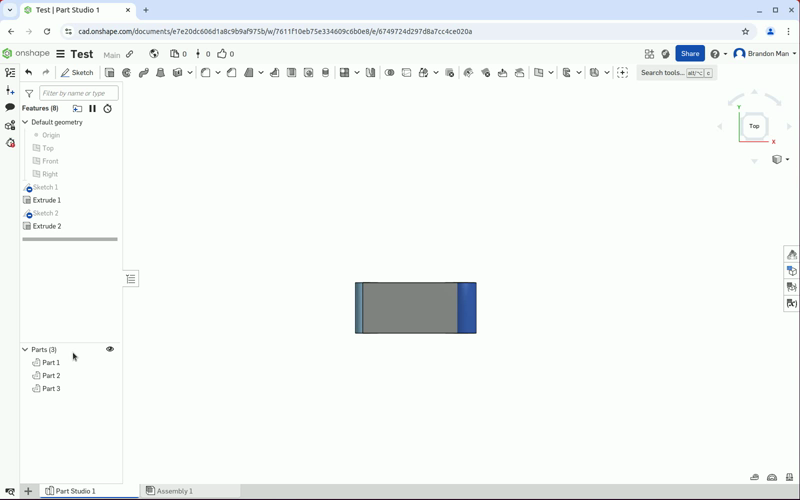
mouse_move(541, 75)
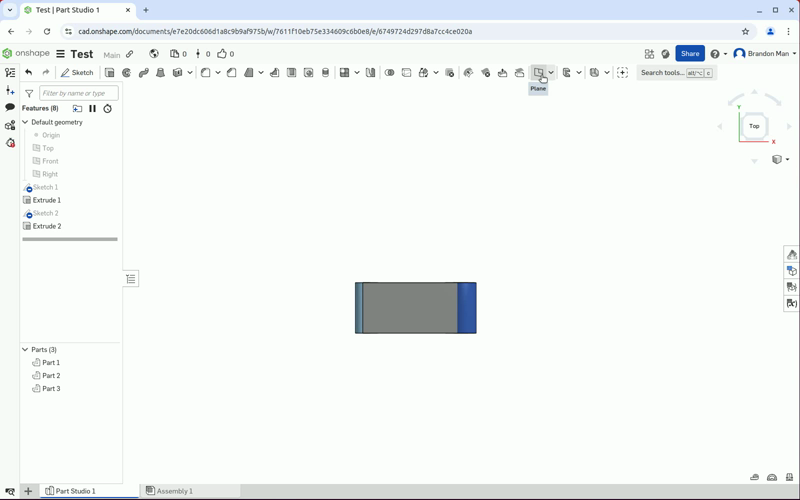
click(541, 75)
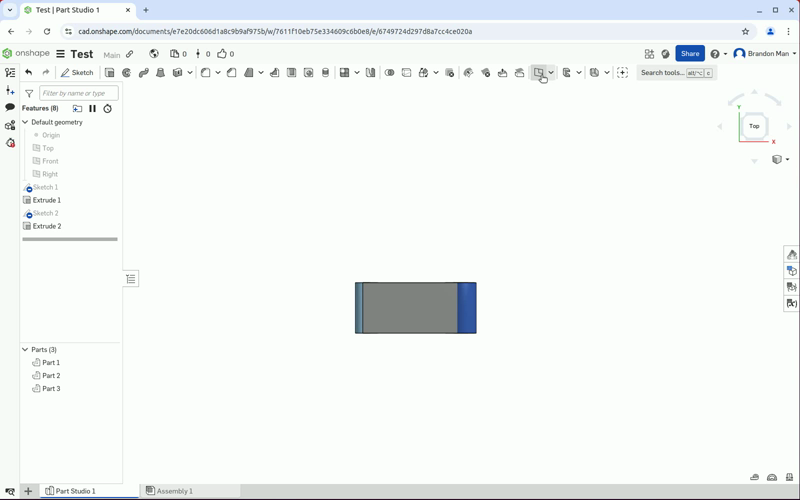
mouse_move(73, 150)
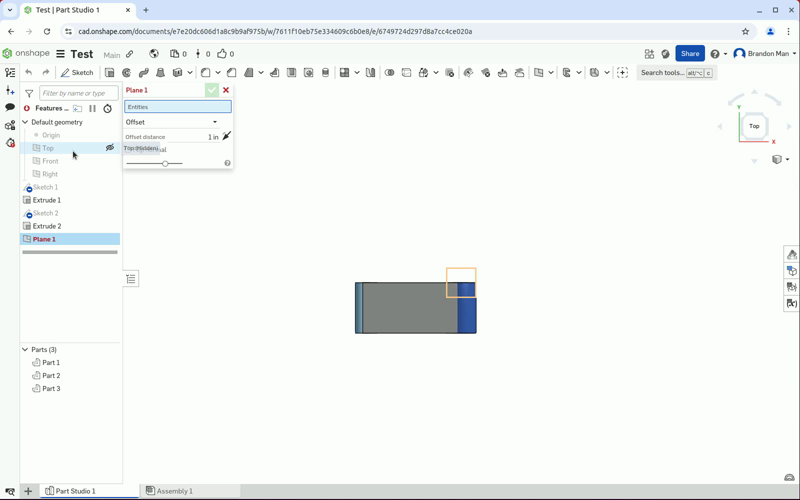
click(73, 150)
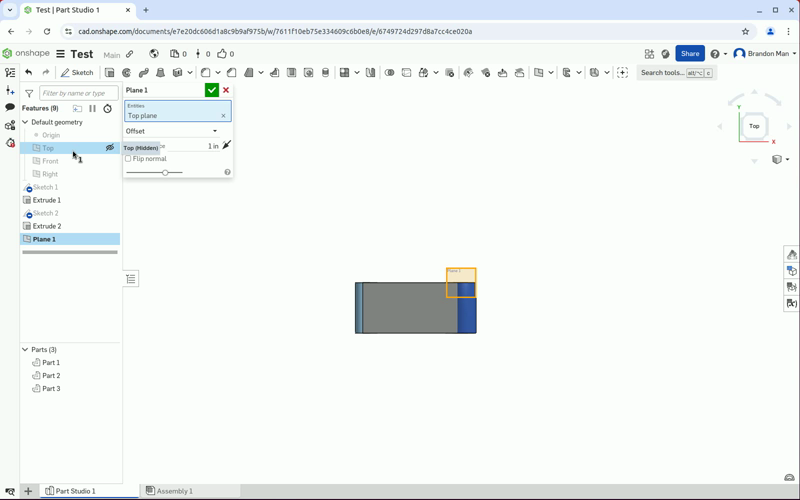
key(tab, 2)
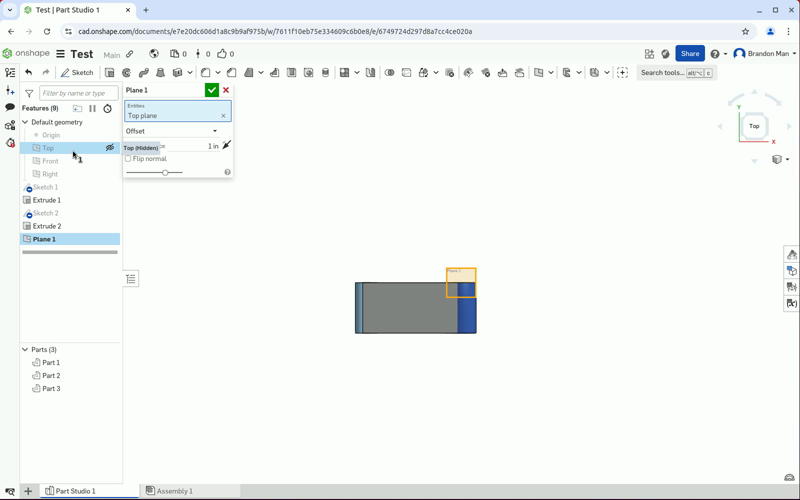
text(6.008)
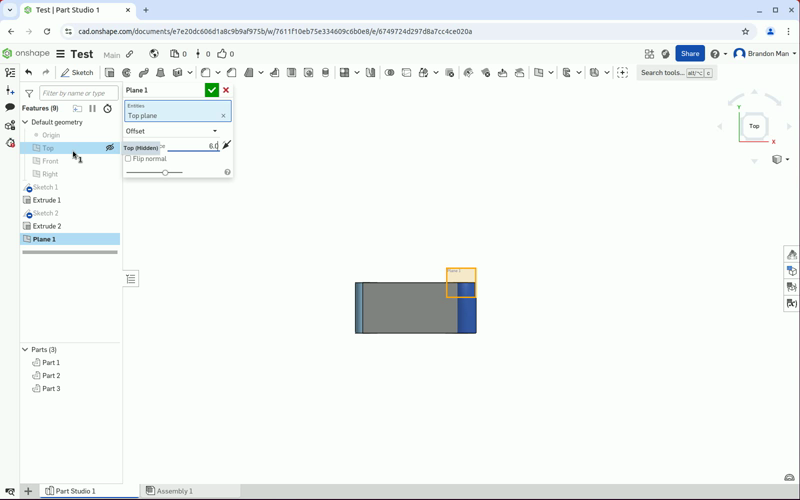
key(enter, 2)
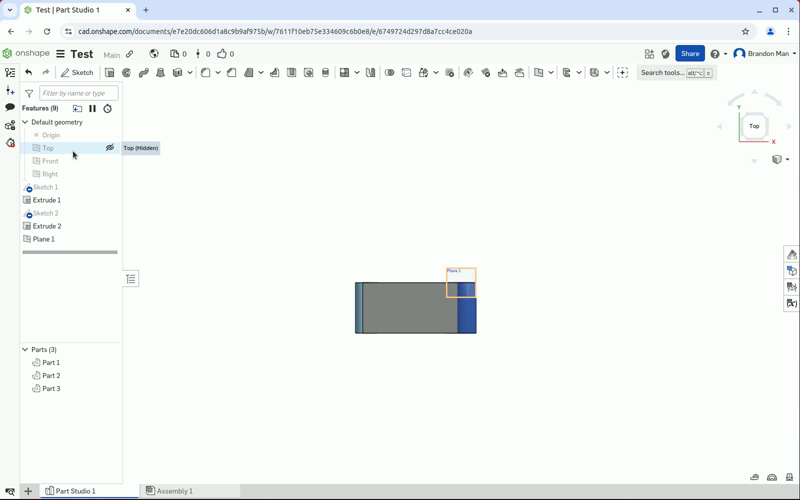
key(shift+s)
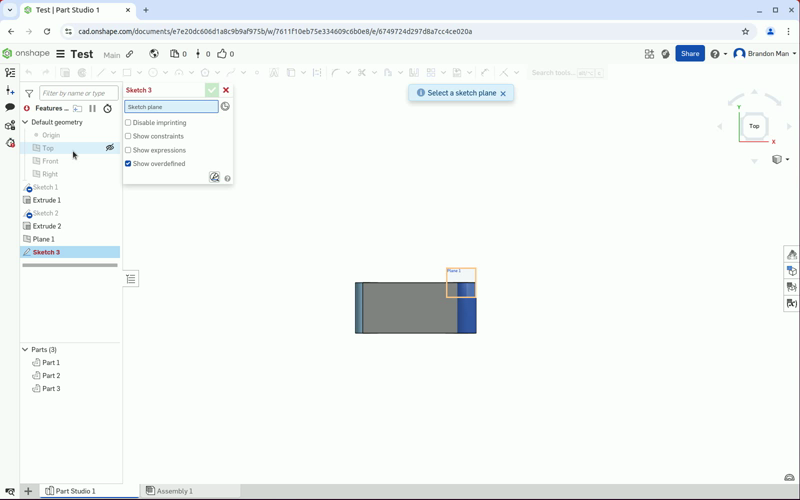
mouse_move(73, 241)
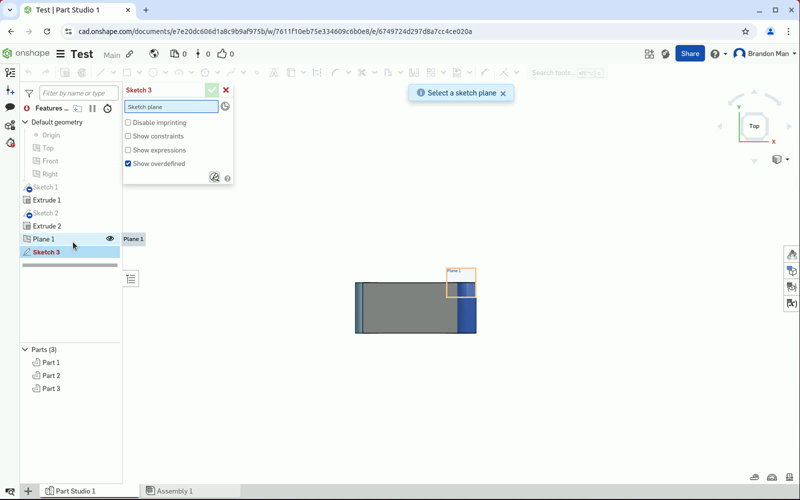
click(73, 241)
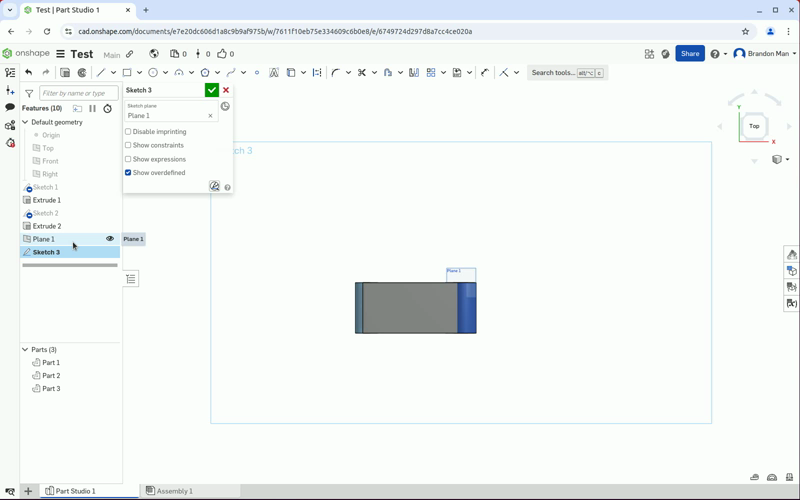
mouse_move(73, 352)
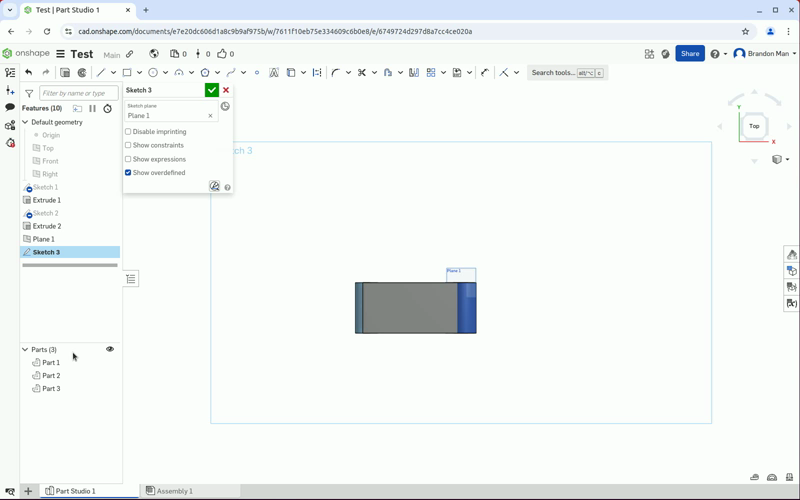
key(y)
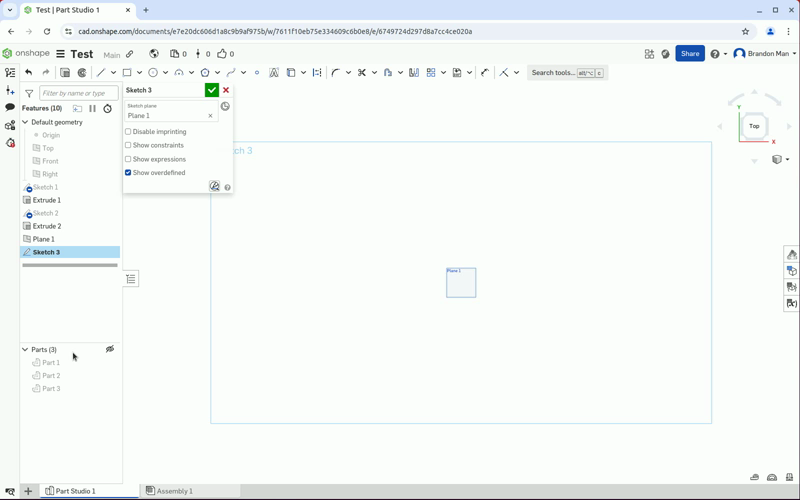
key(l)
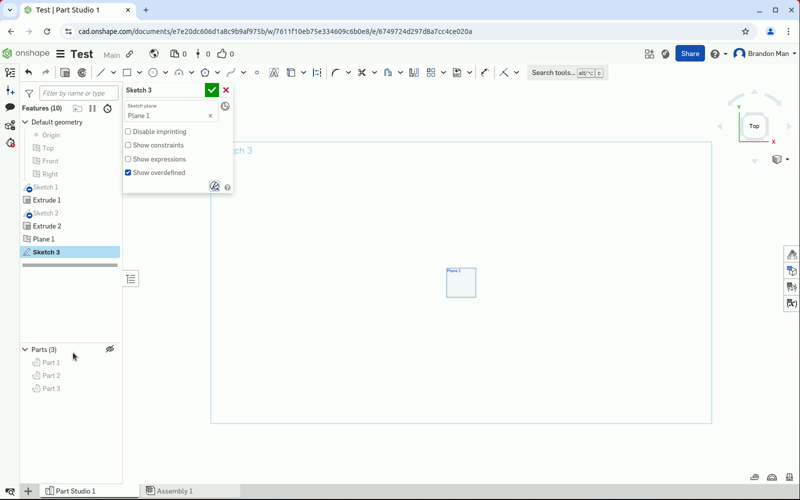
key_down(shift)
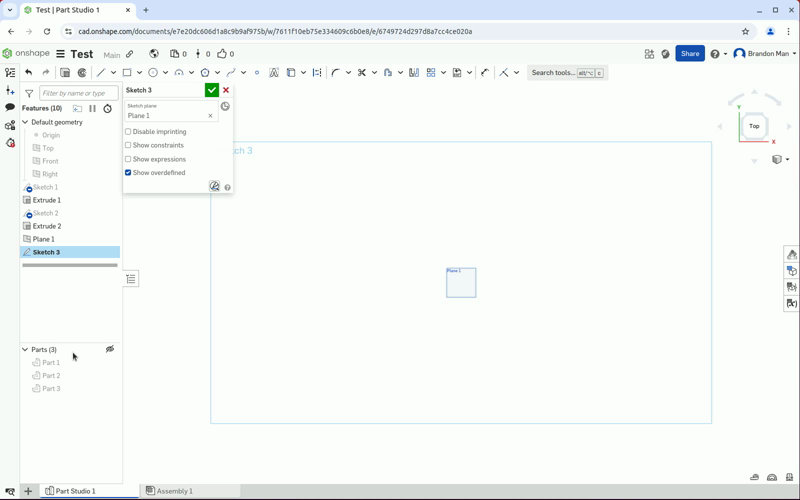
mouse_move(379, 328)
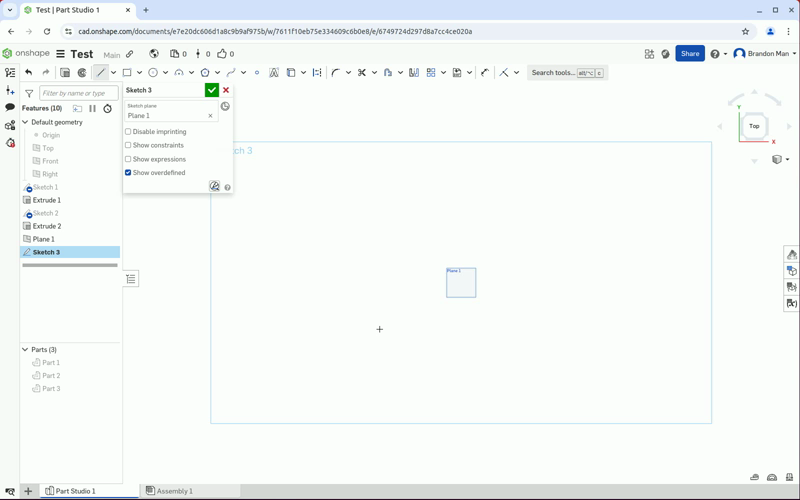
click(379, 328)
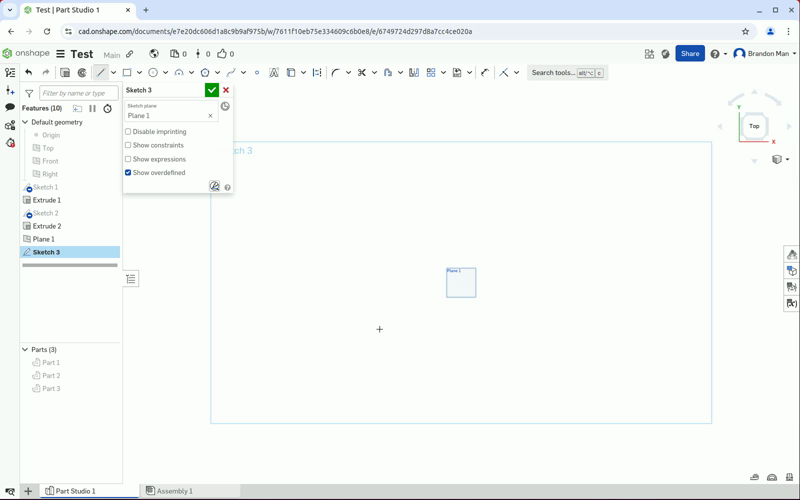
key_up(shift)
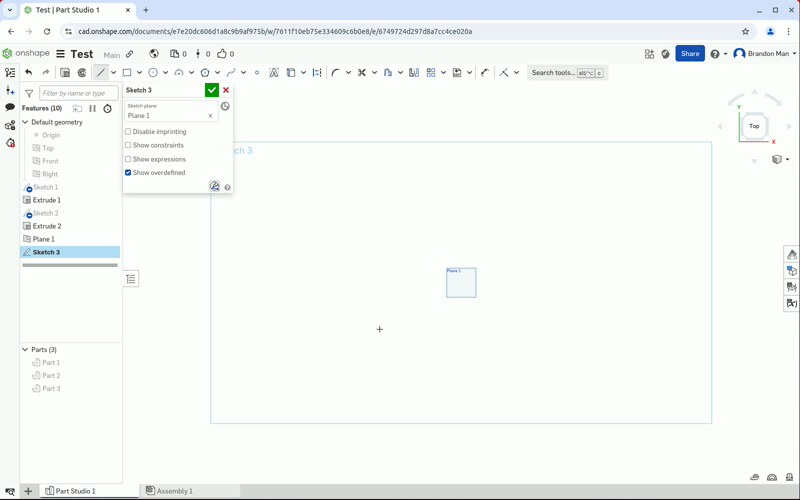
key_down(shift)
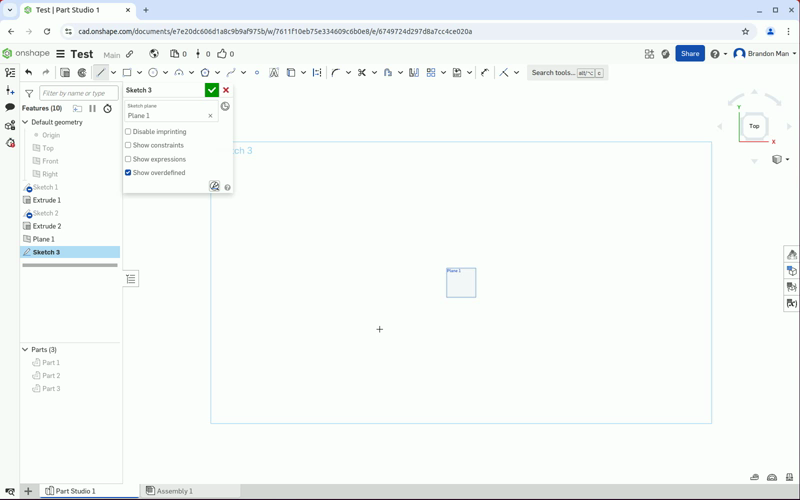
mouse_move(441, 328)
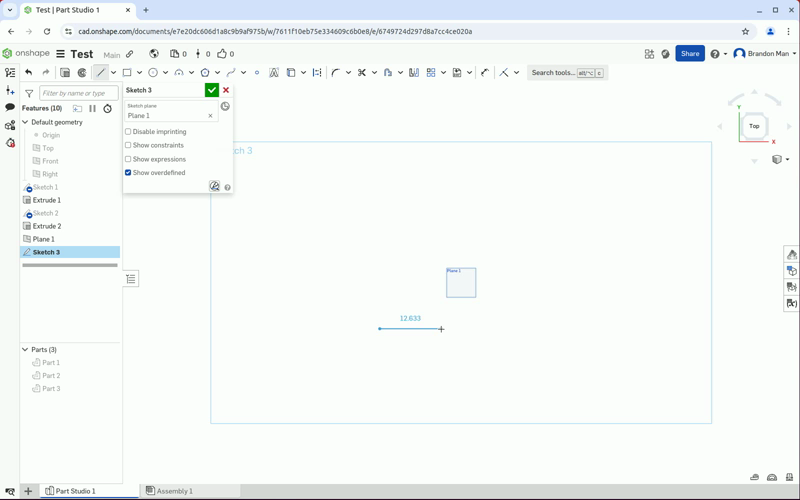
click(441, 328)
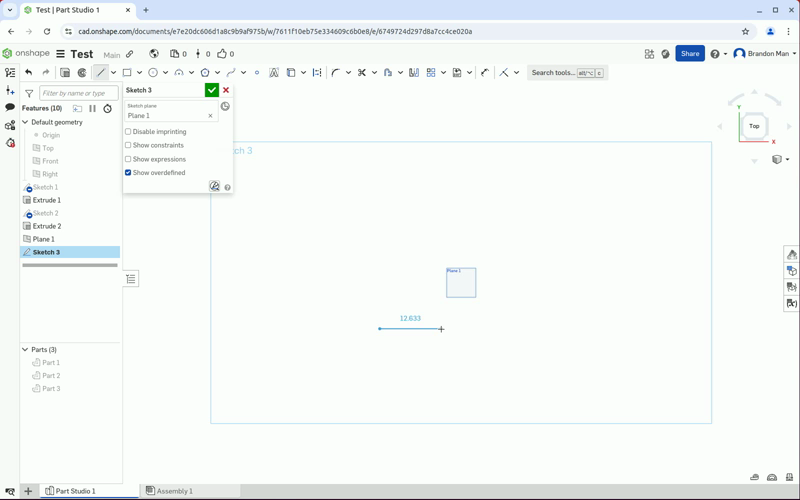
key_up(shift)
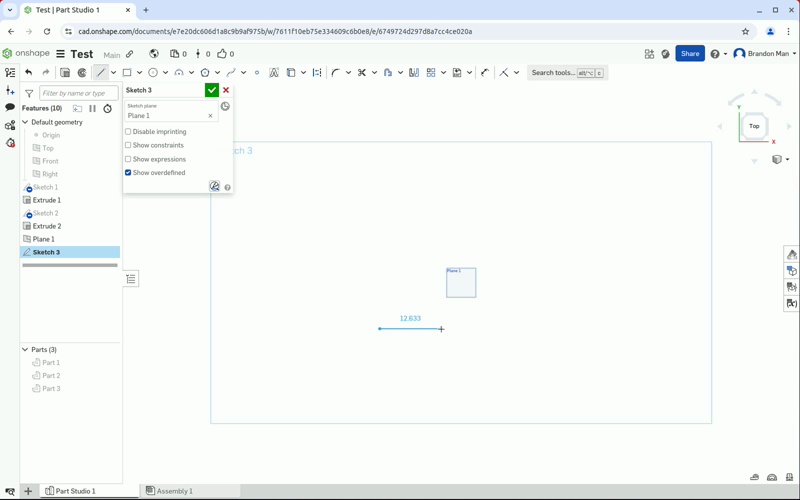
key_down(shift)
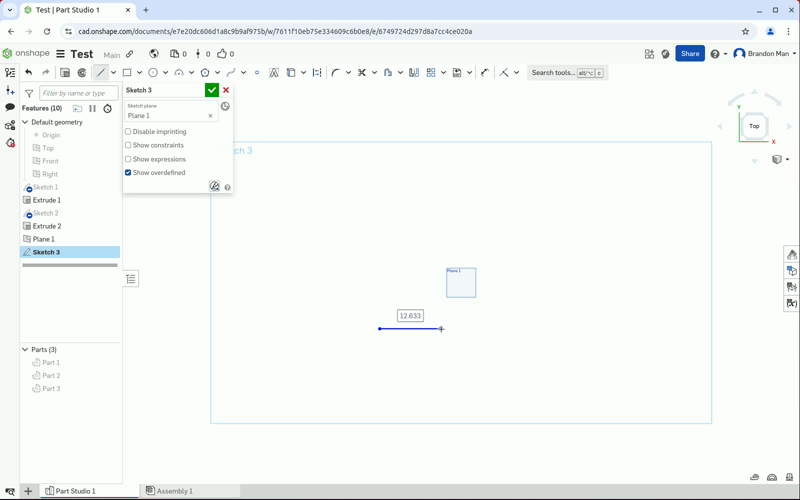
mouse_move(471, 328)
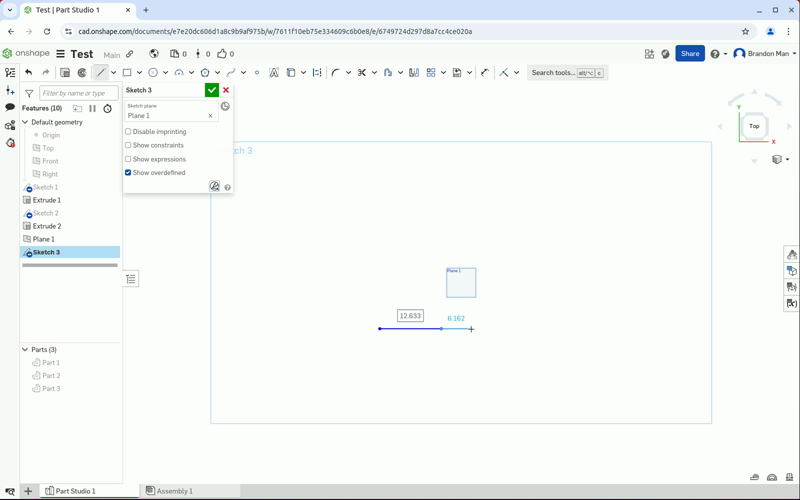
mouse_move(441, 288)
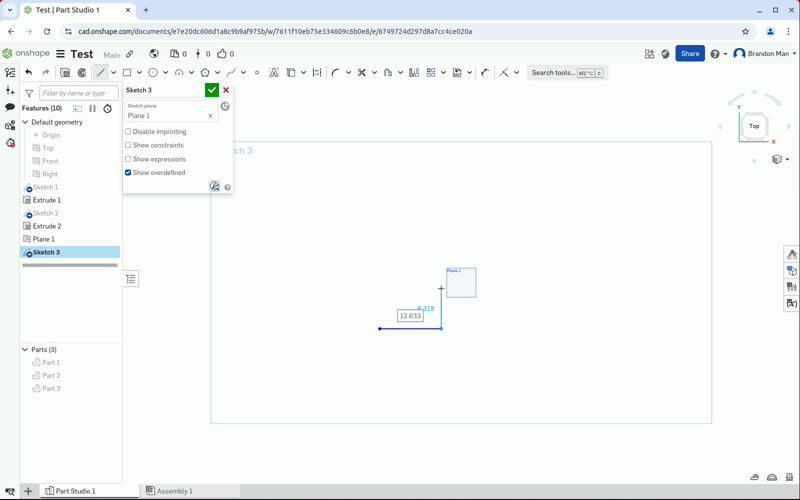
click(441, 288)
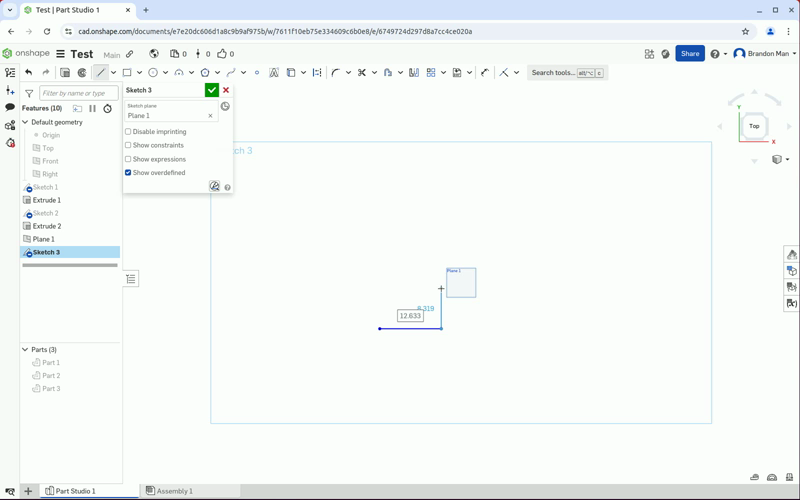
key_up(shift)
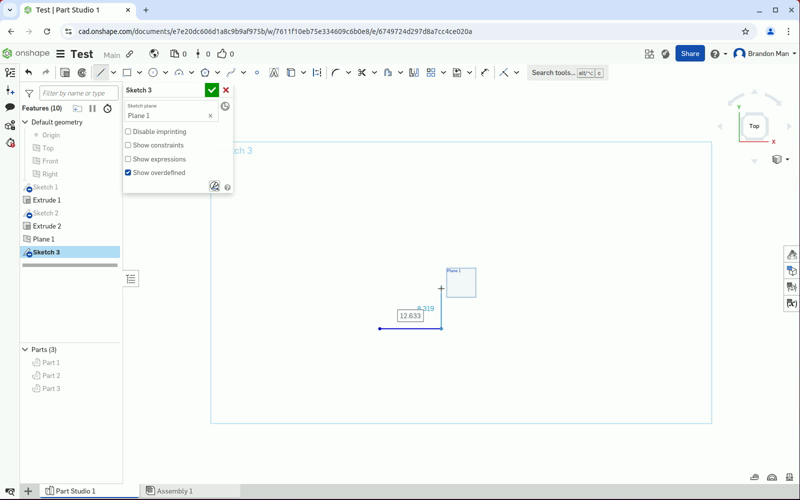
key_down(shift)
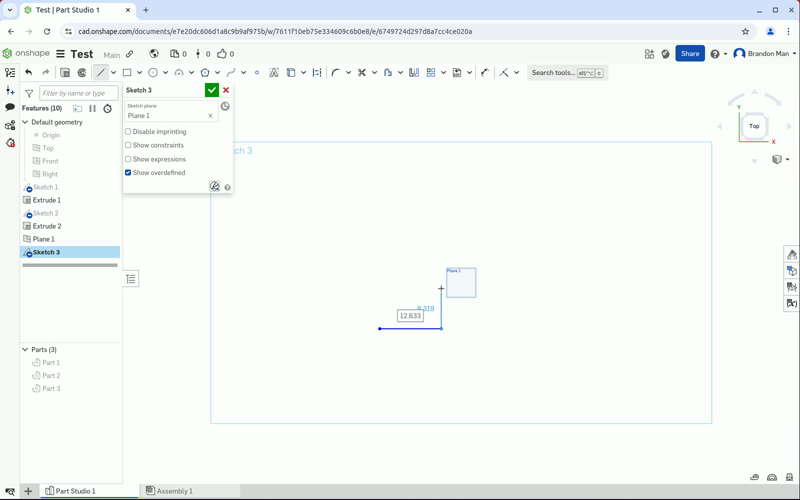
mouse_move(379, 288)
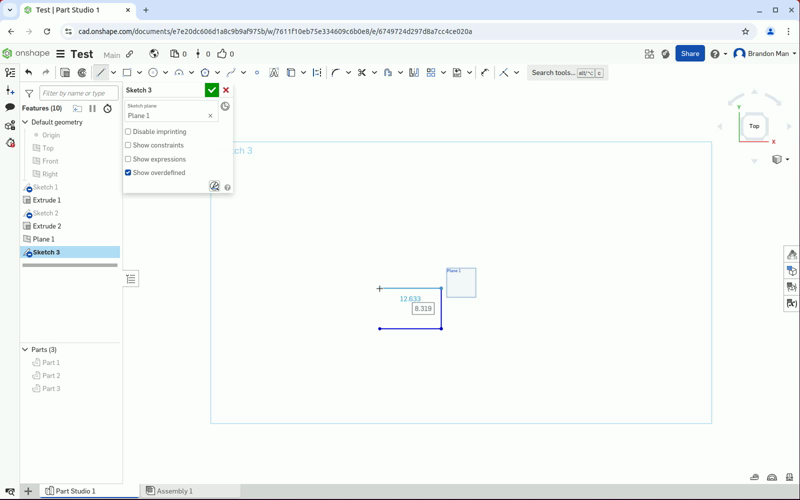
click(379, 288)
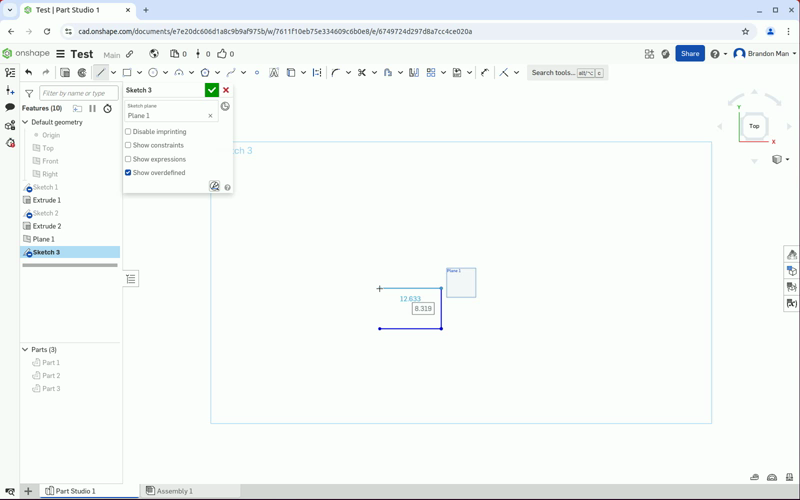
key_up(shift)
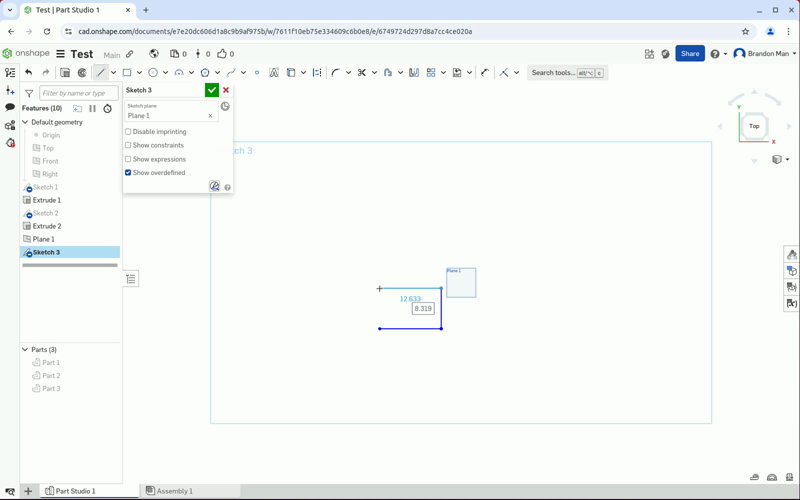
mouse_move(409, 288)
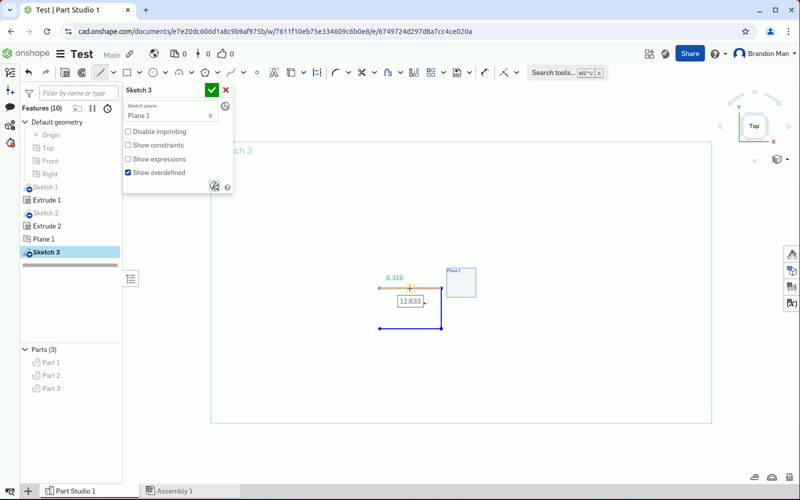
key_down(shift)
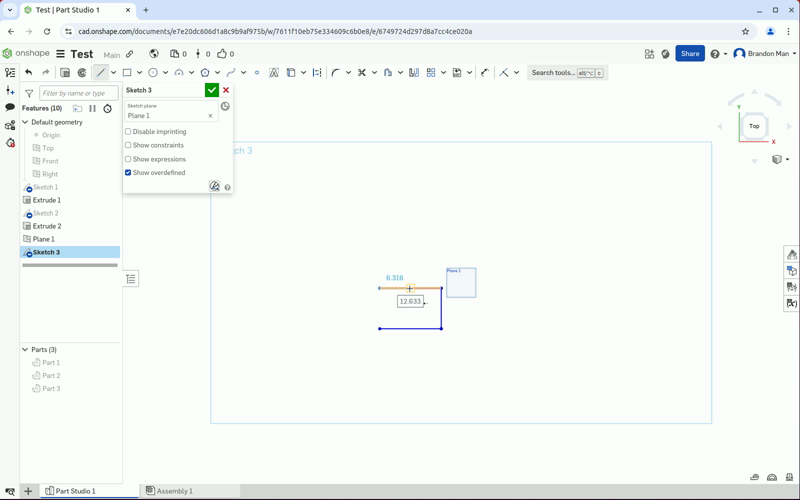
mouse_move(379, 328)
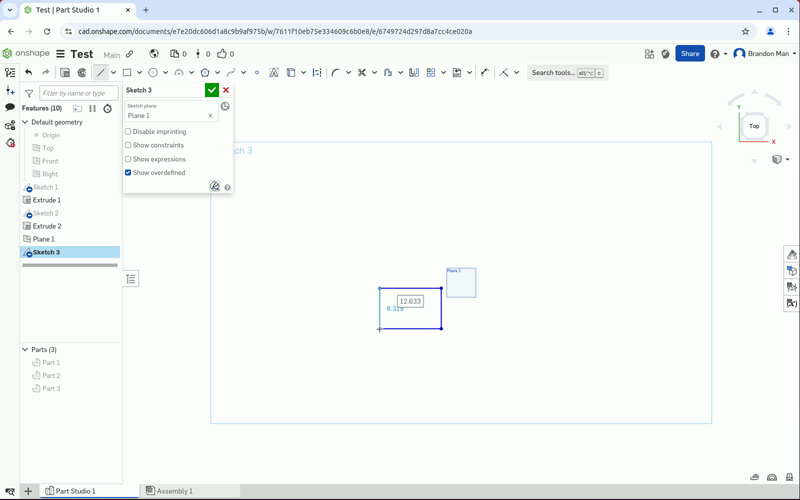
key_up(shift)
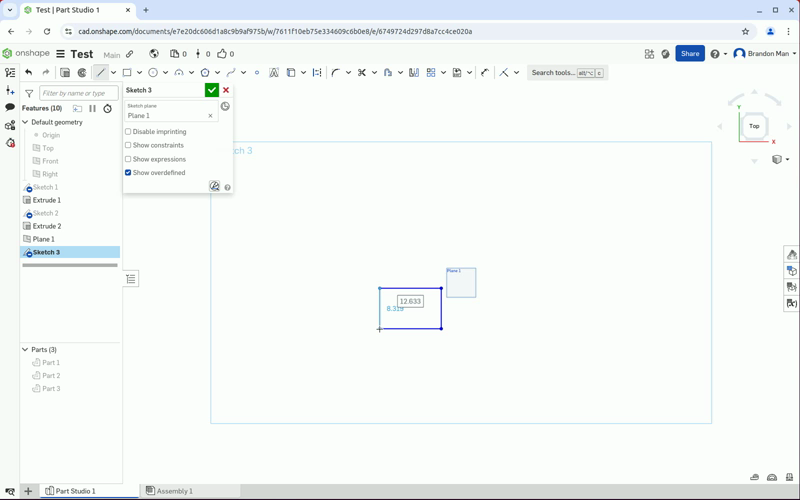
click(379, 328)
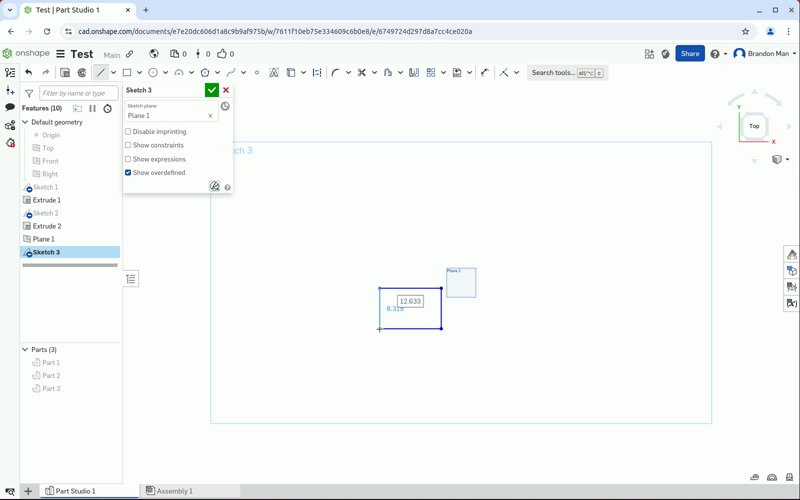
key(esc)
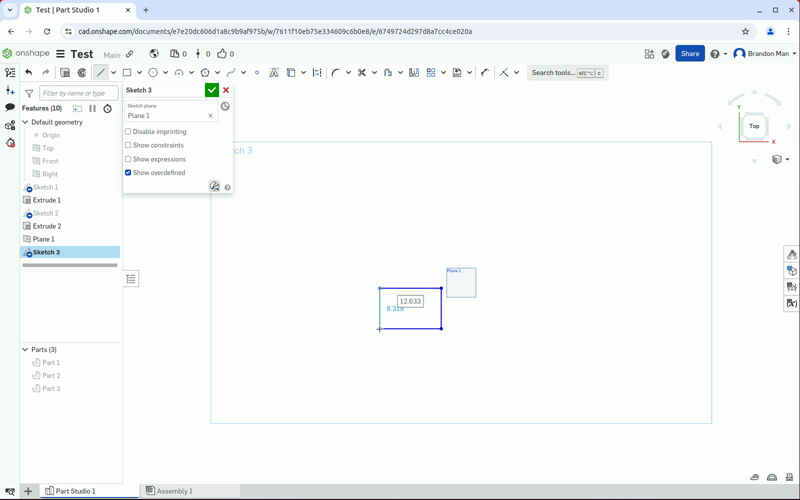
mouse_move(391, 299)
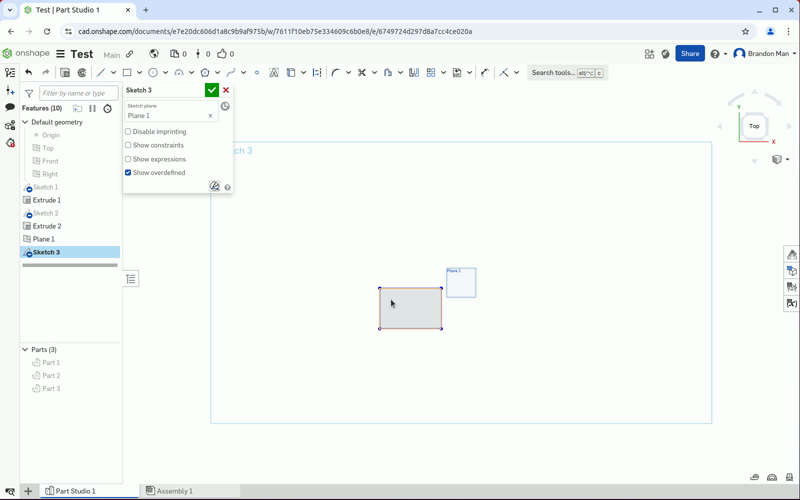
click(391, 299)
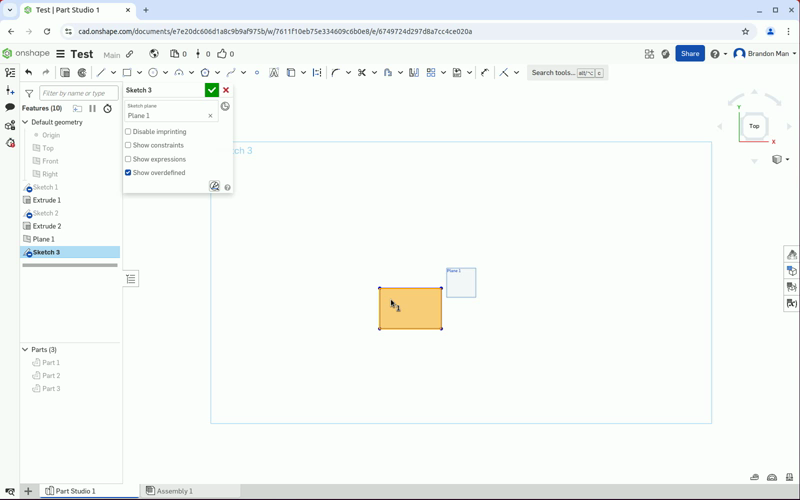
mouse_move(73, 352)
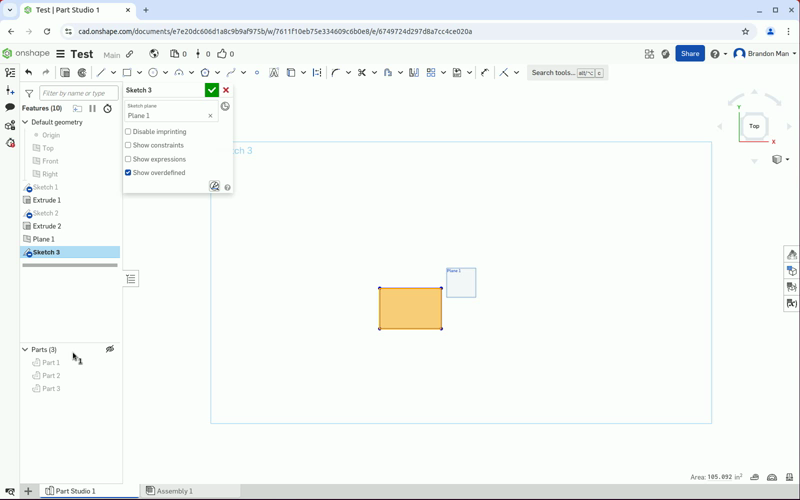
key(shift+y)
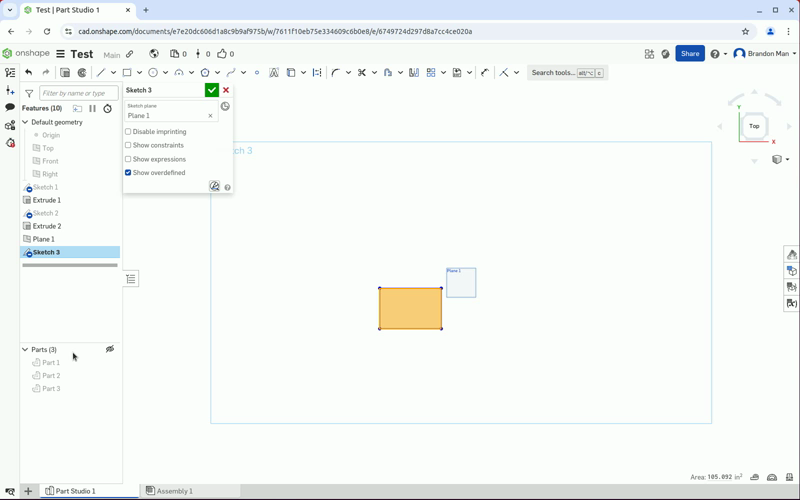
key(shift+e)
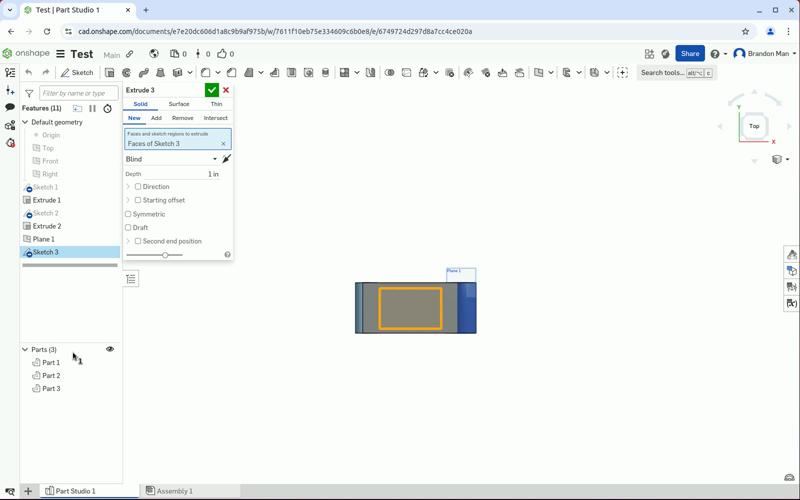
mouse_move(143, 106)
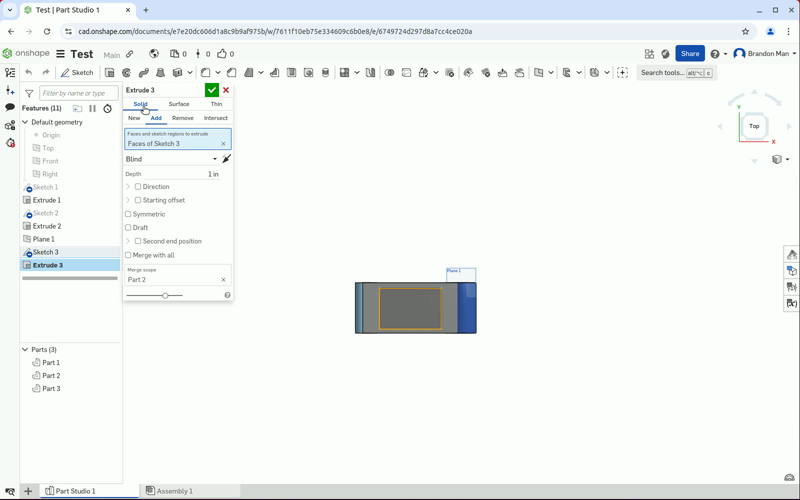
click(143, 106)
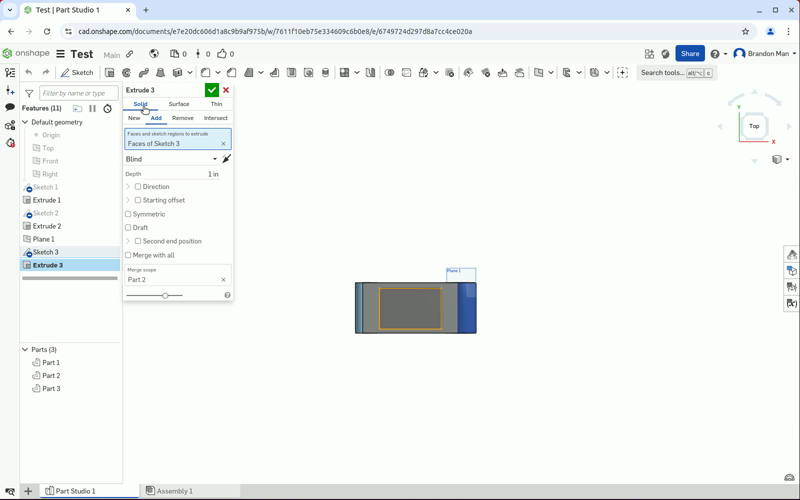
mouse_move(137, 120)
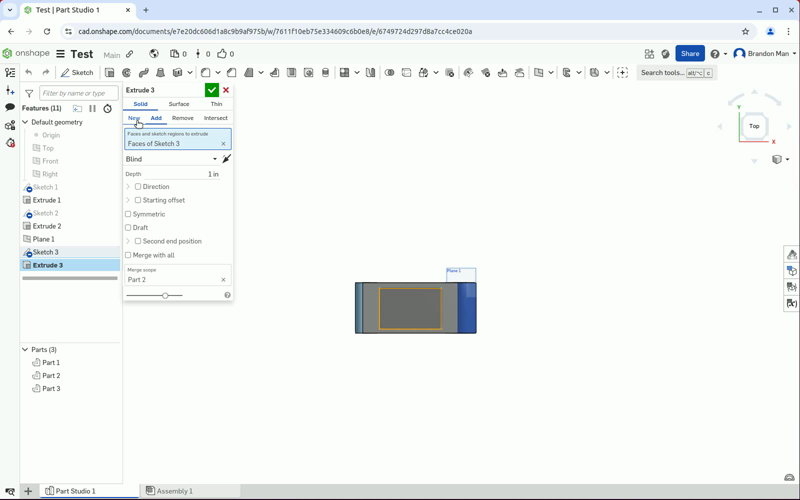
click(137, 120)
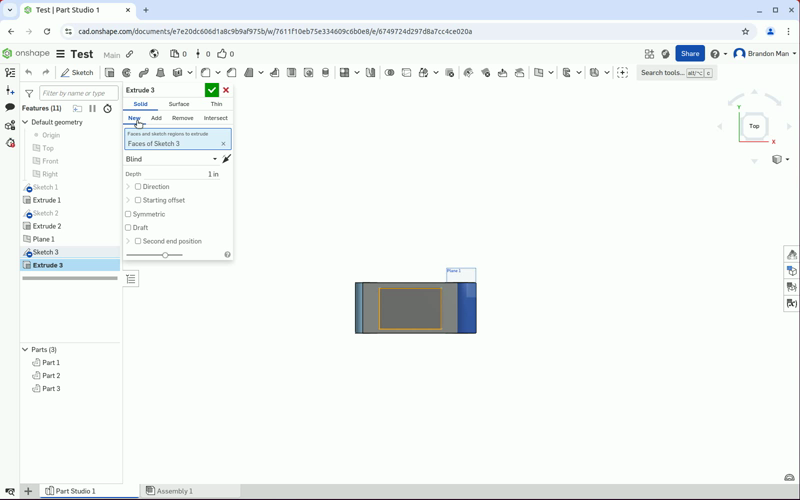
key(tab, 4)
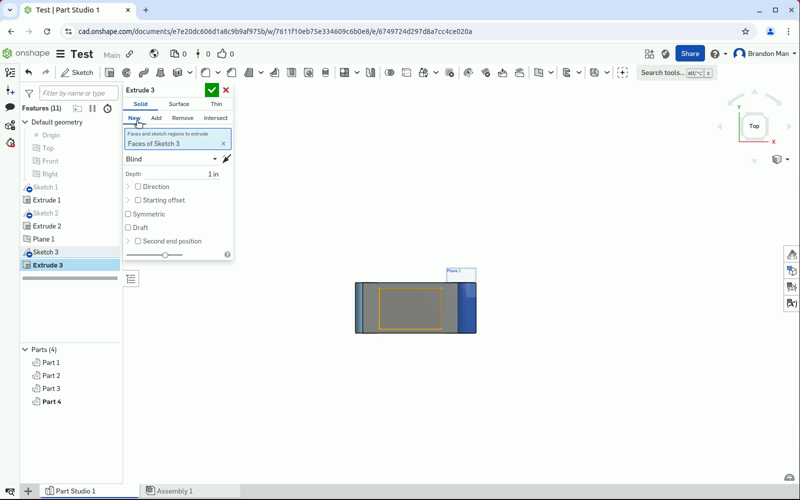
text(4.333)
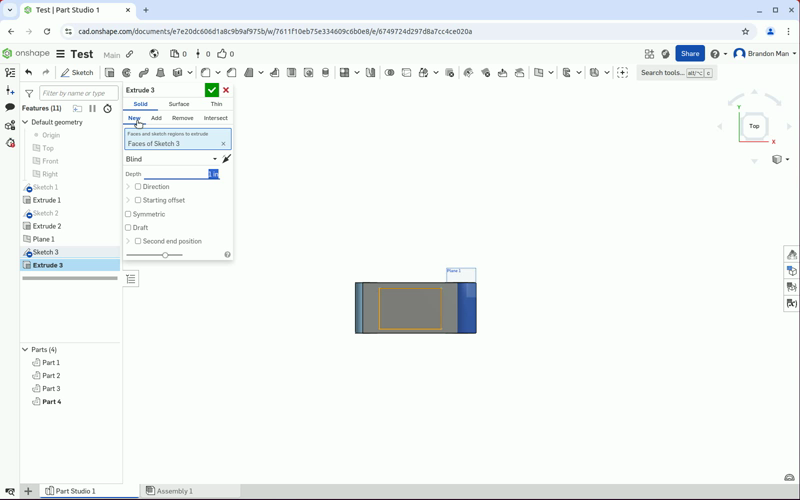
key(enter)
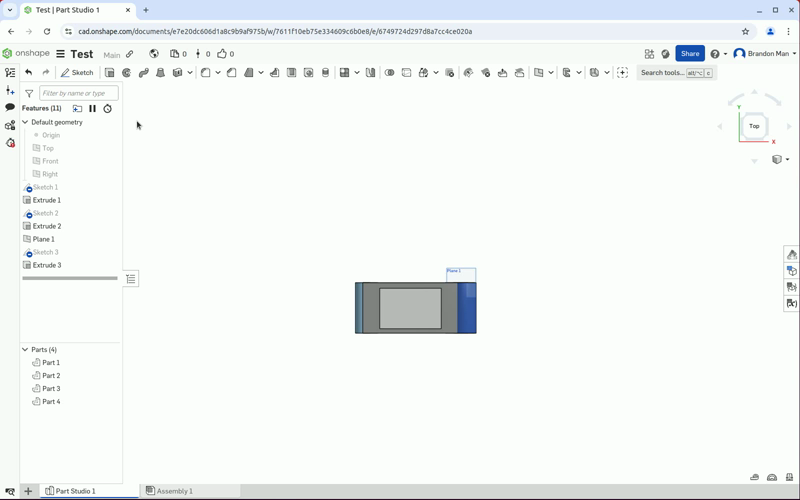
key(shift+h)
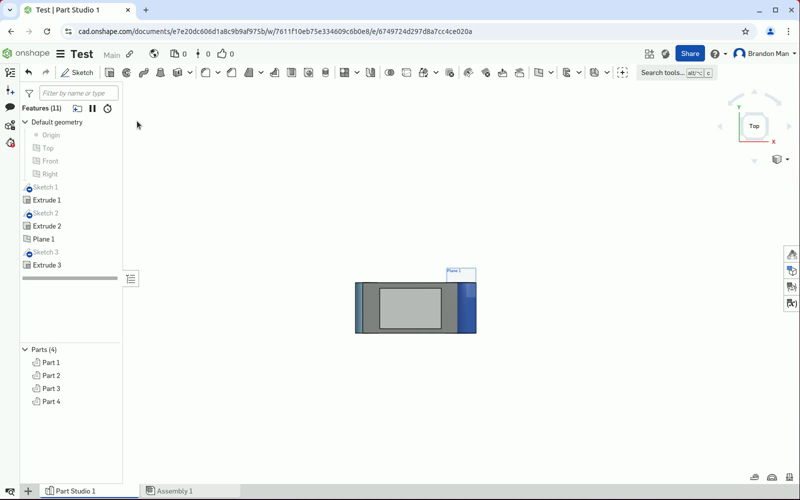
key(shift+h)
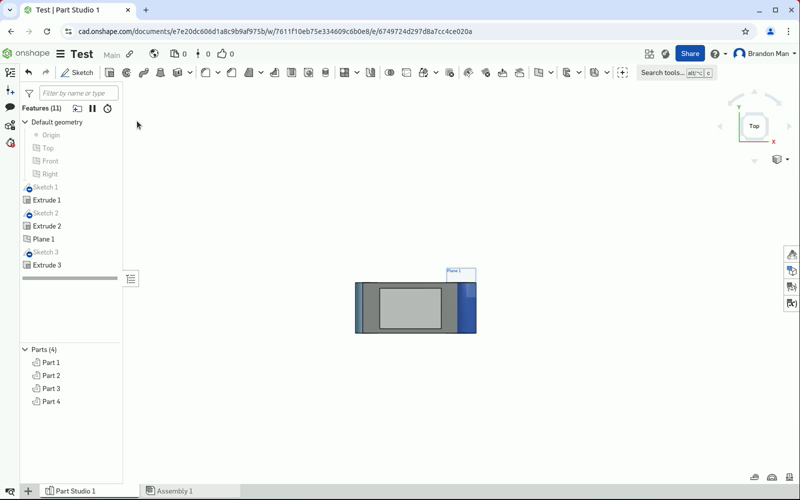
mouse_move(73, 189)
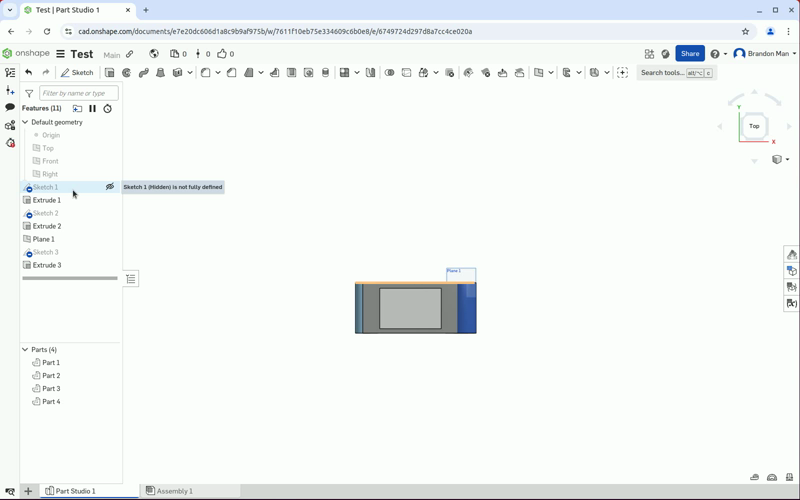
click(73, 189)
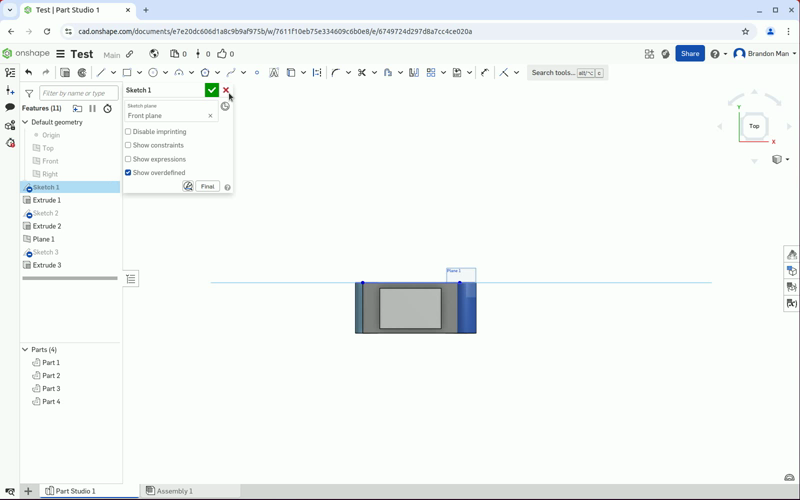
mouse_move(229, 92)
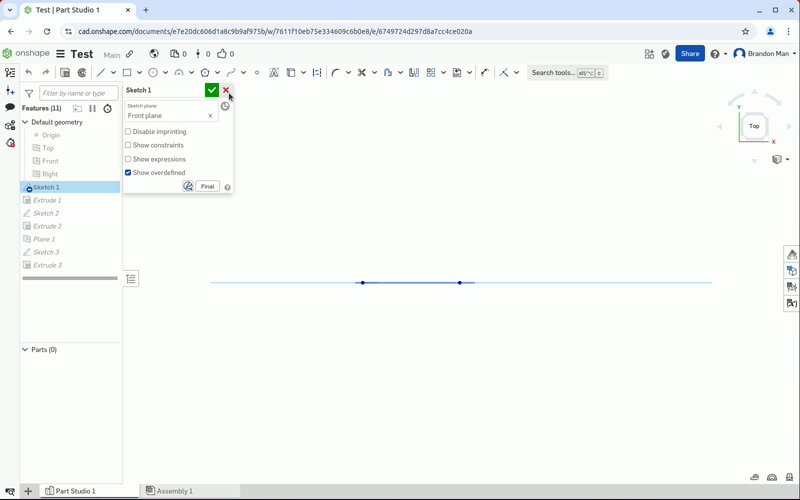
click(229, 92)
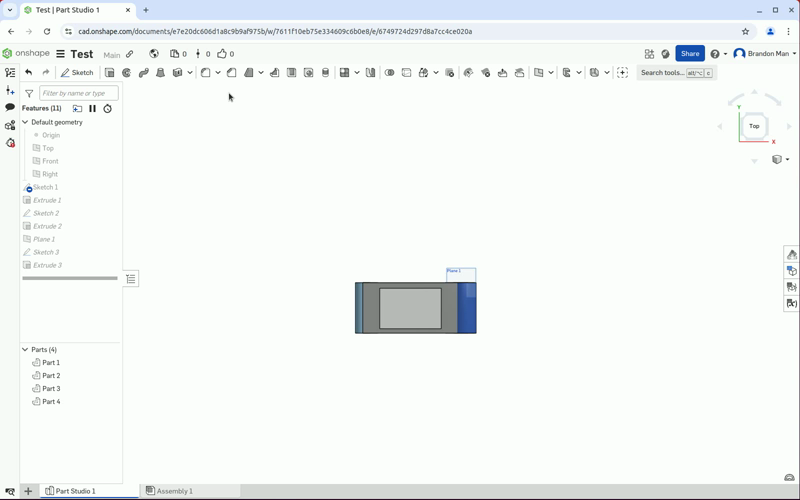
mouse_move(73, 352)
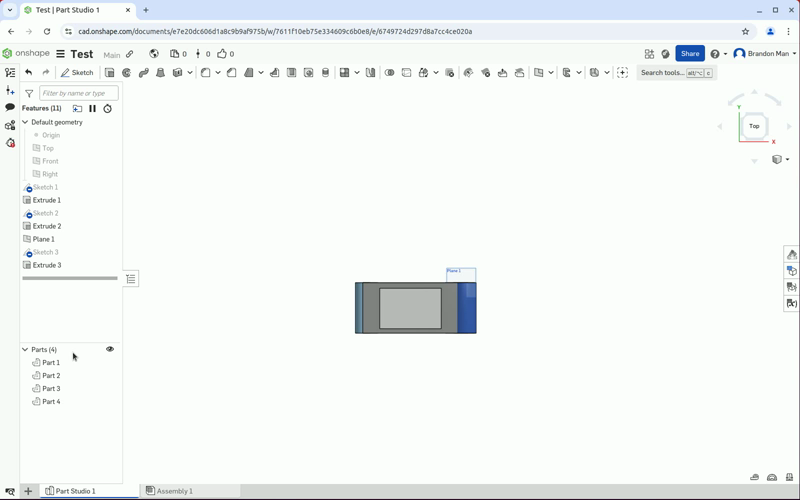
key(y)
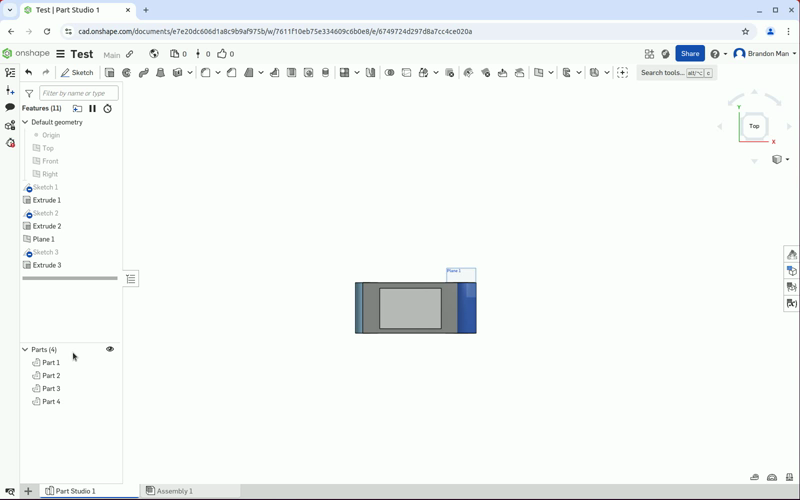
key(shift+p)
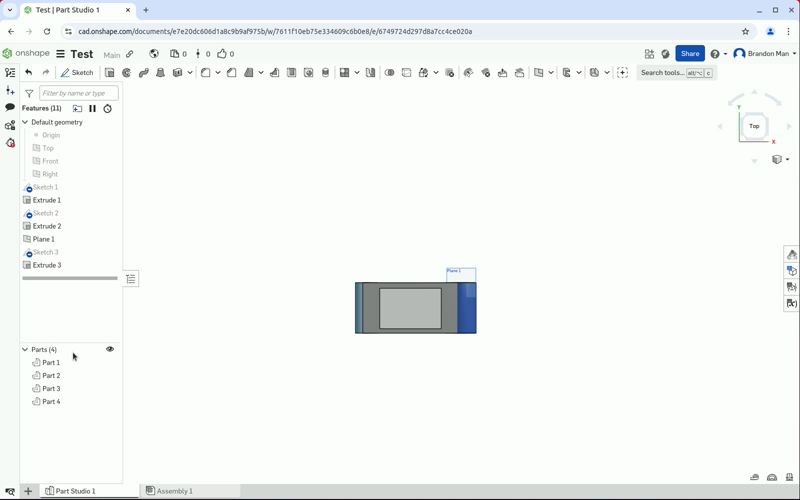
key(space)
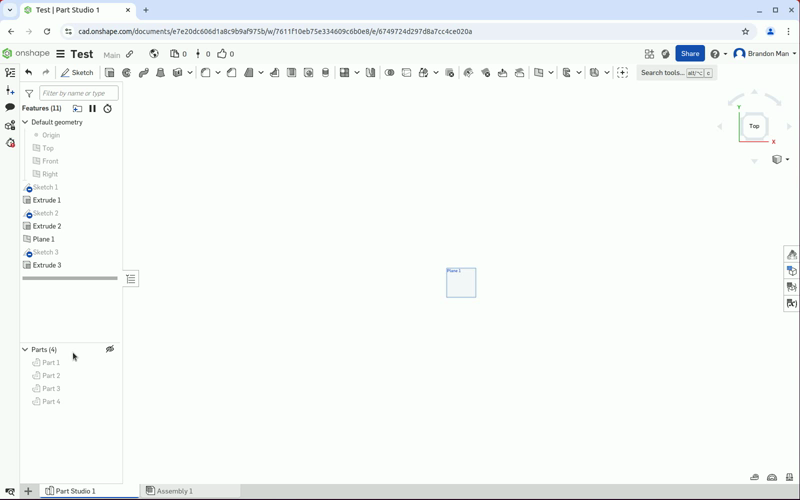
key_down(shift)
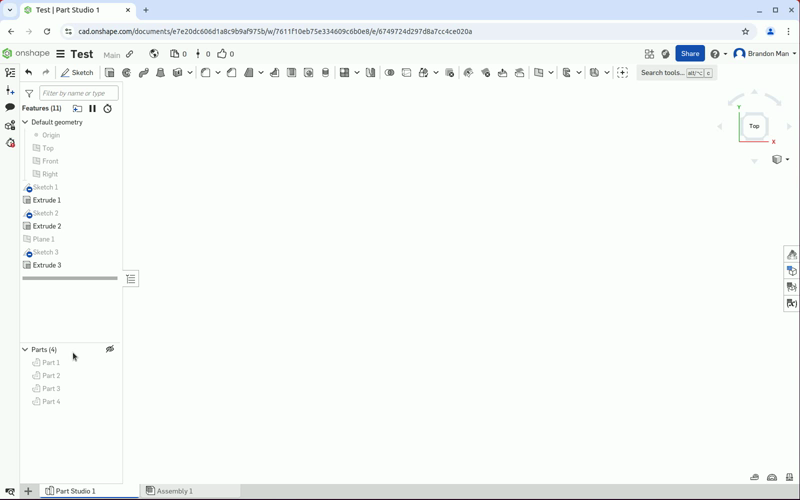
key(up)
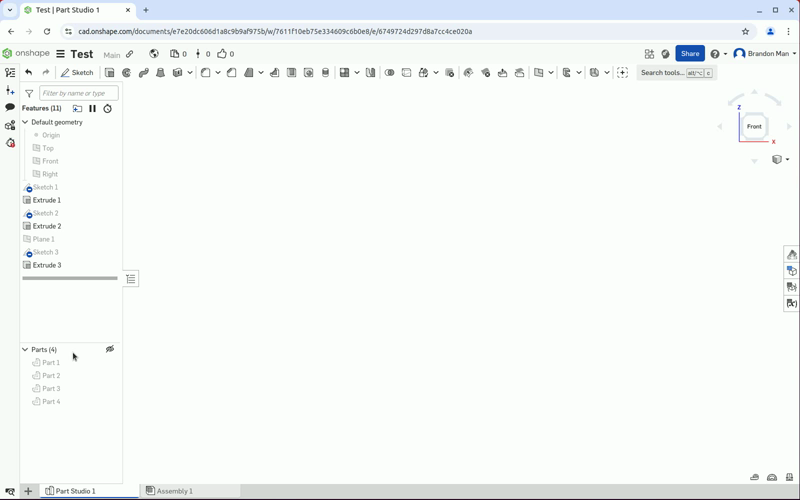
key_up(shift)
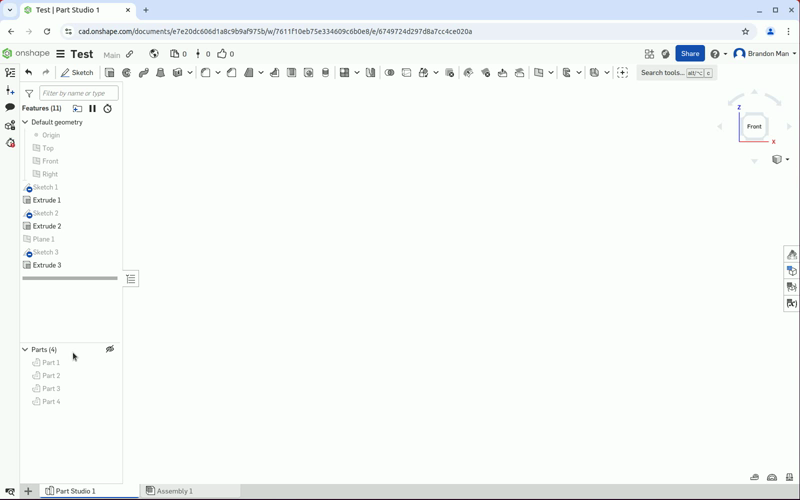
key(space)
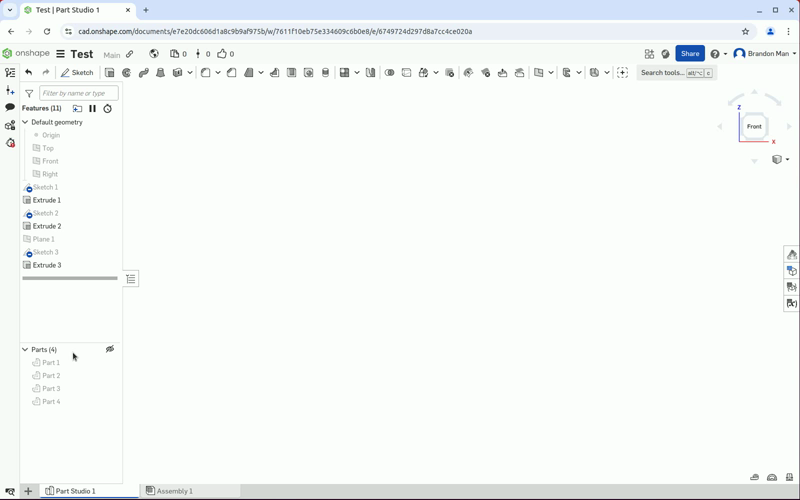
key_down(shift)
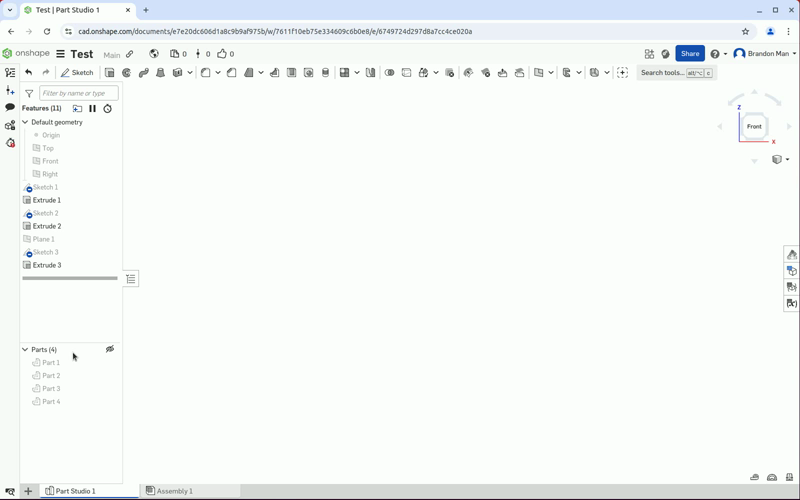
key(left)
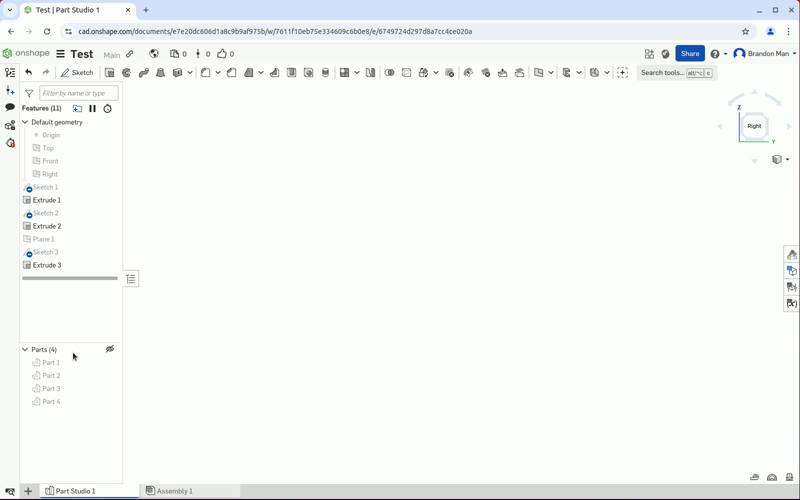
key_up(shift)
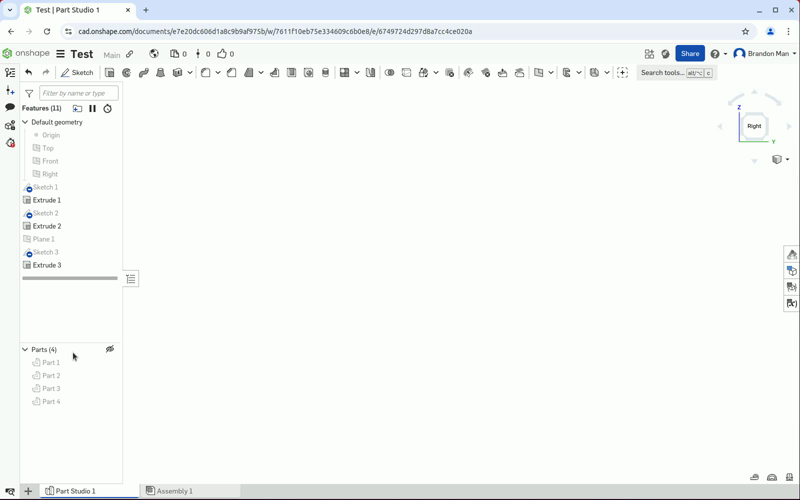
mouse_move(73, 352)
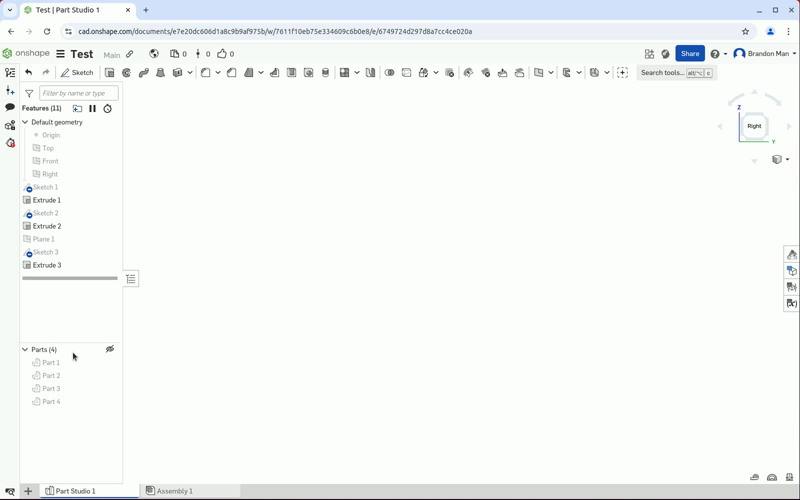
key(shift+y)
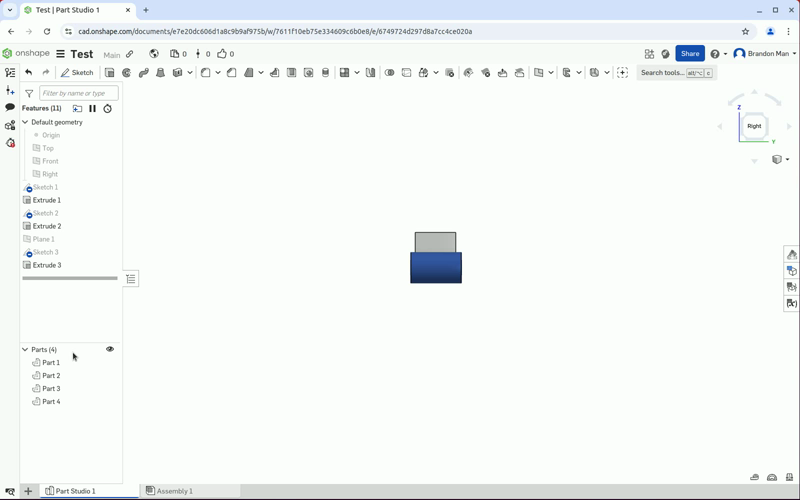
mouse_move(541, 75)
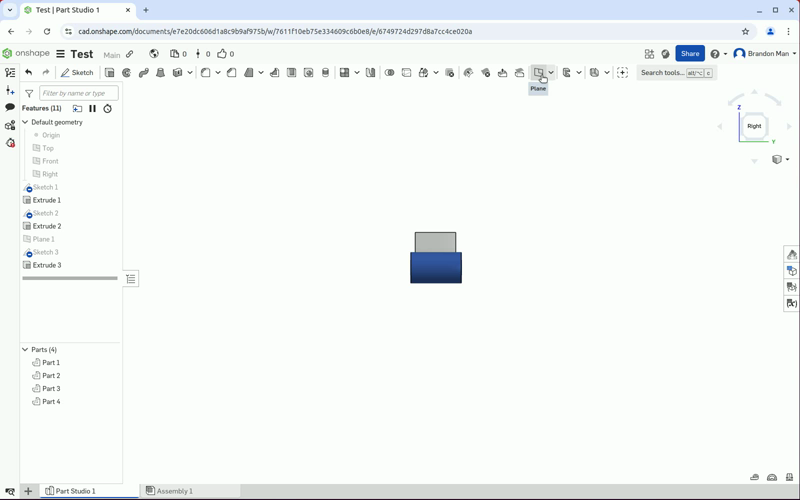
click(541, 75)
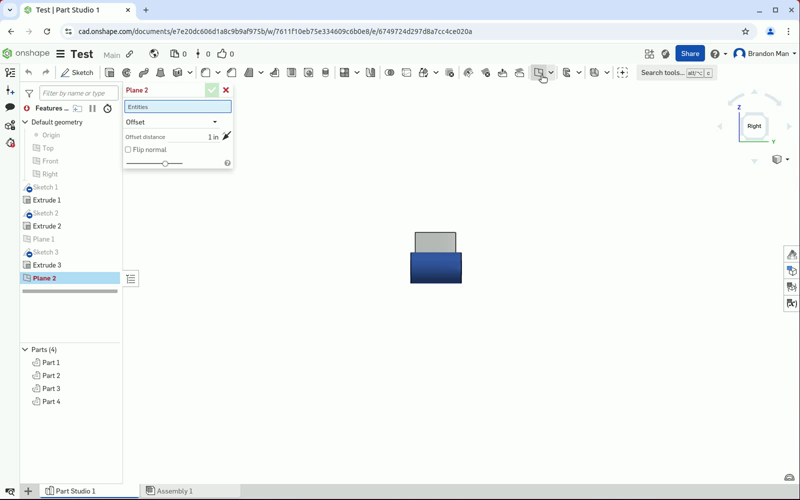
mouse_move(73, 176)
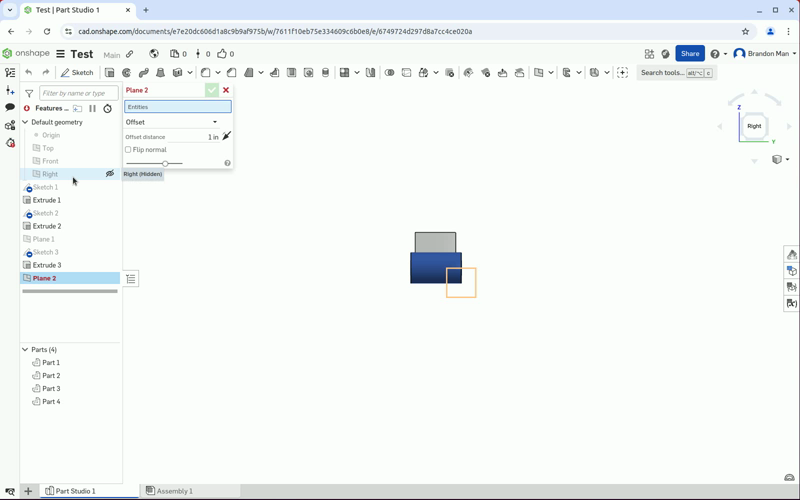
click(73, 176)
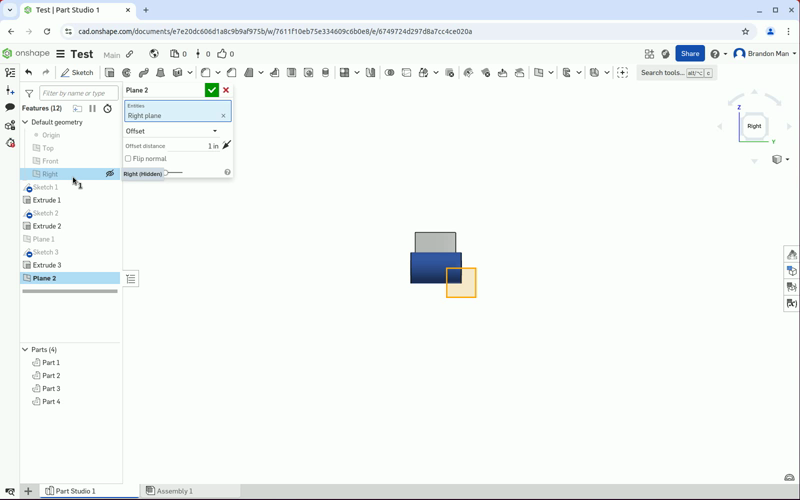
key(tab, 2)
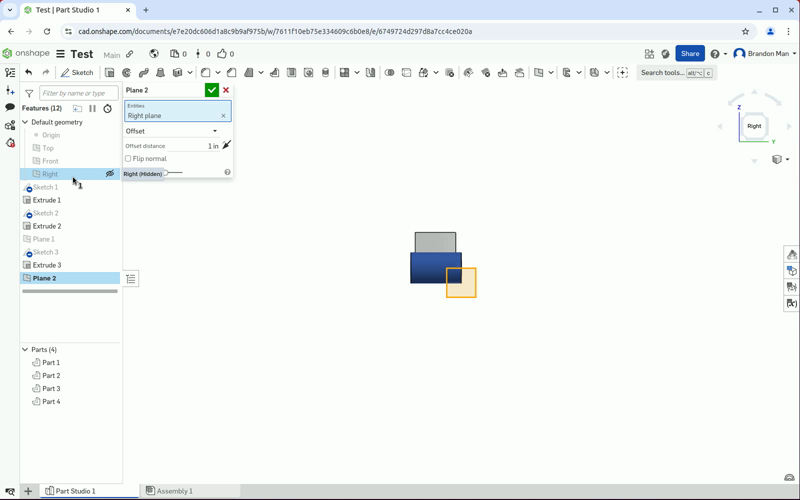
text(4.098)
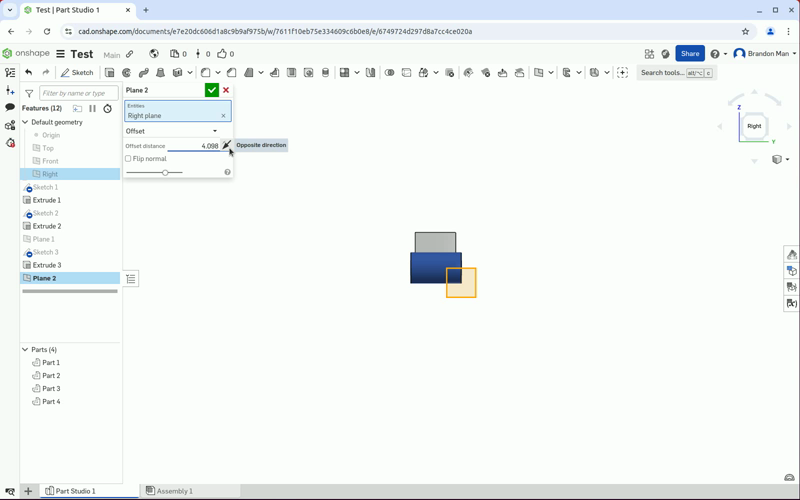
mouse_move(229, 147)
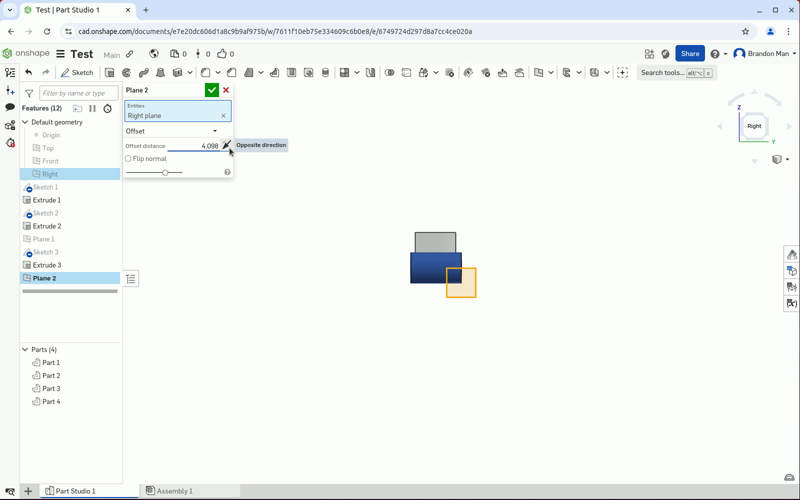
click(229, 147)
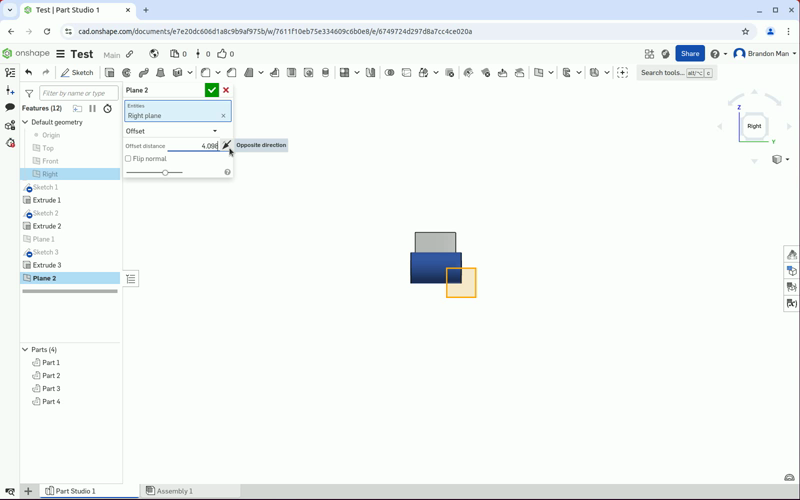
key(enter, 2)
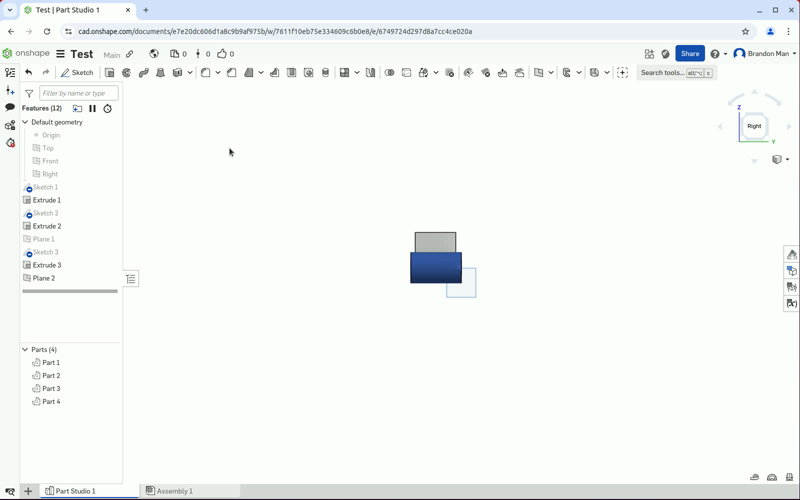
key(shift+s)
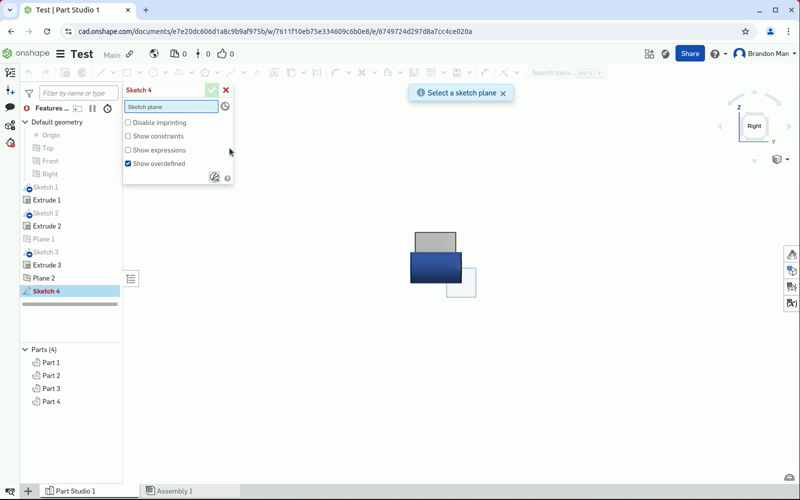
mouse_move(73, 280)
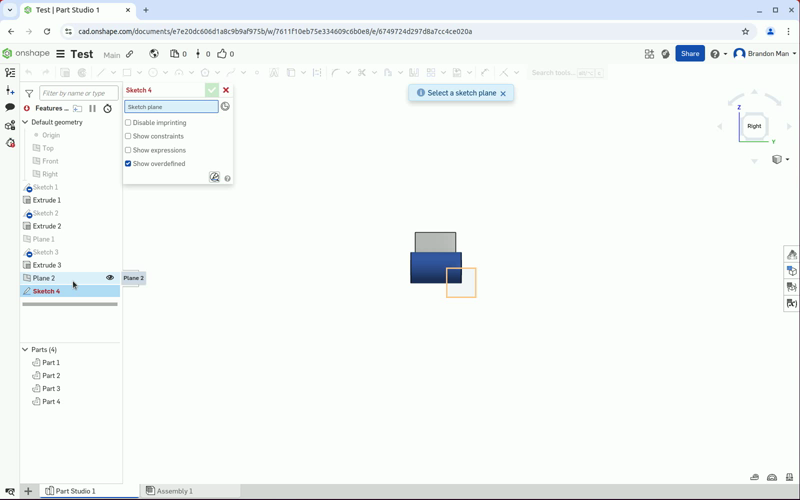
click(73, 280)
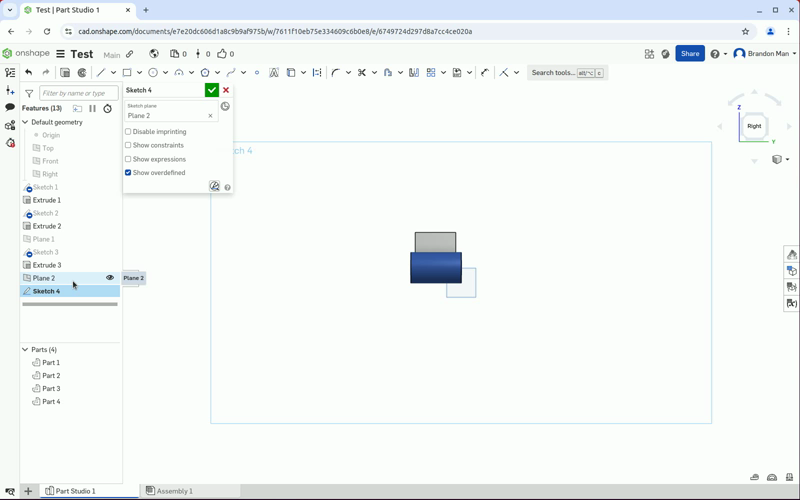
mouse_move(73, 352)
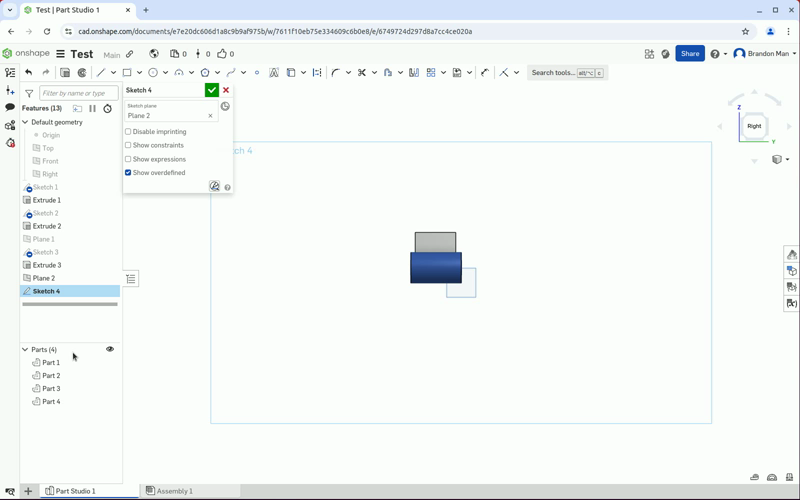
key(y)
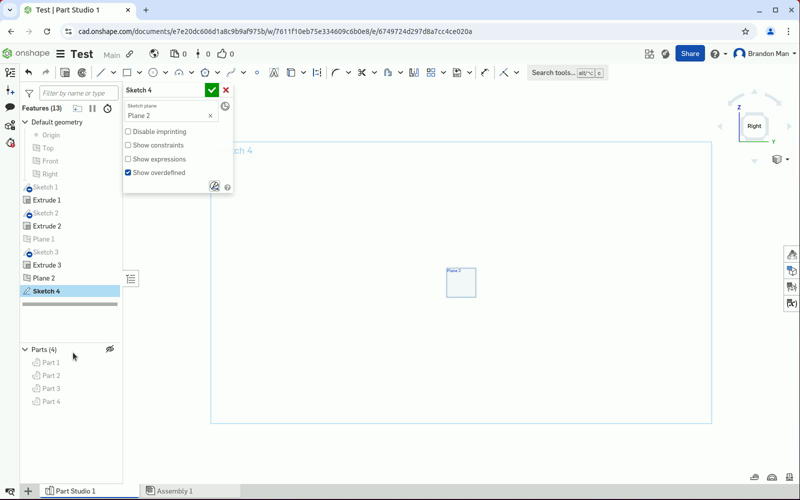
key(a)
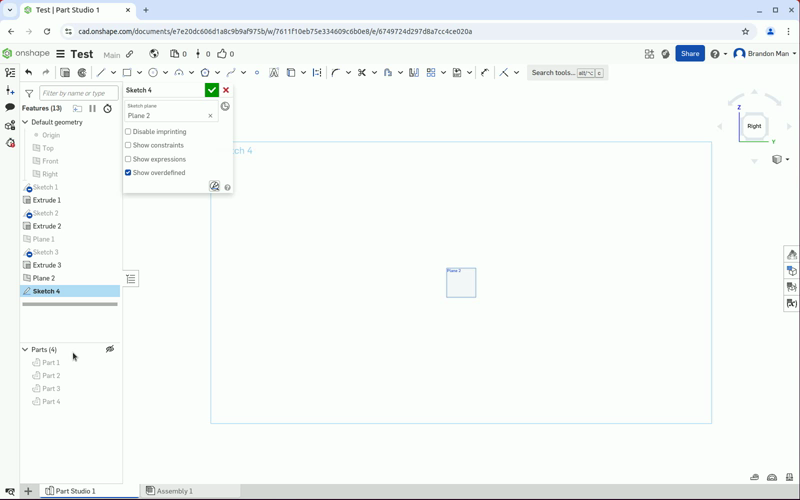
key_down(shift)
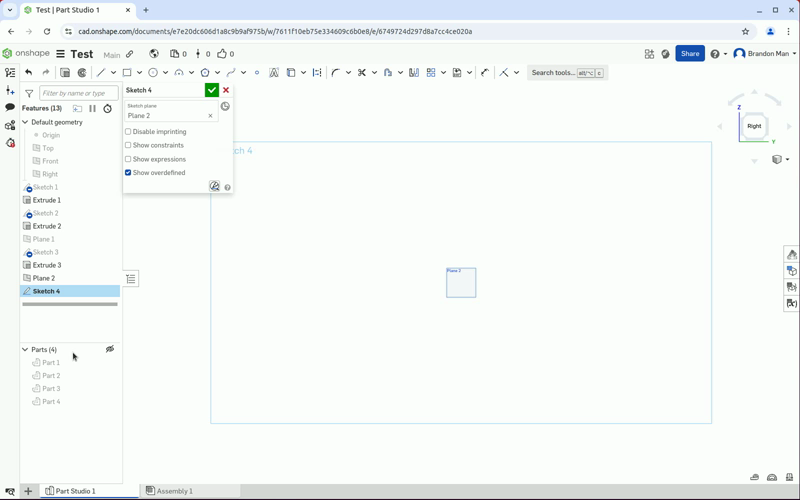
mouse_move(414, 232)
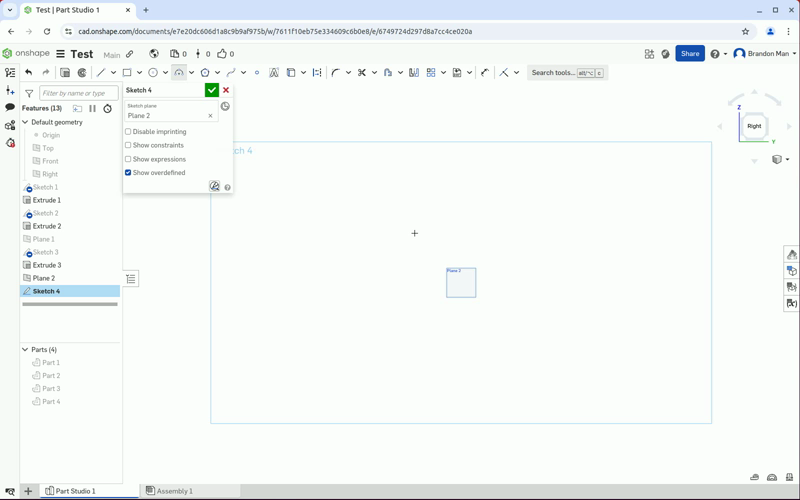
click(414, 232)
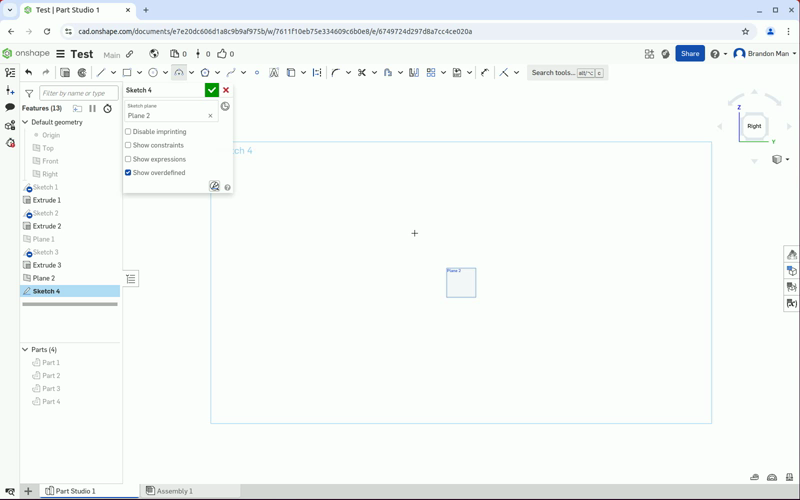
key_up(shift)
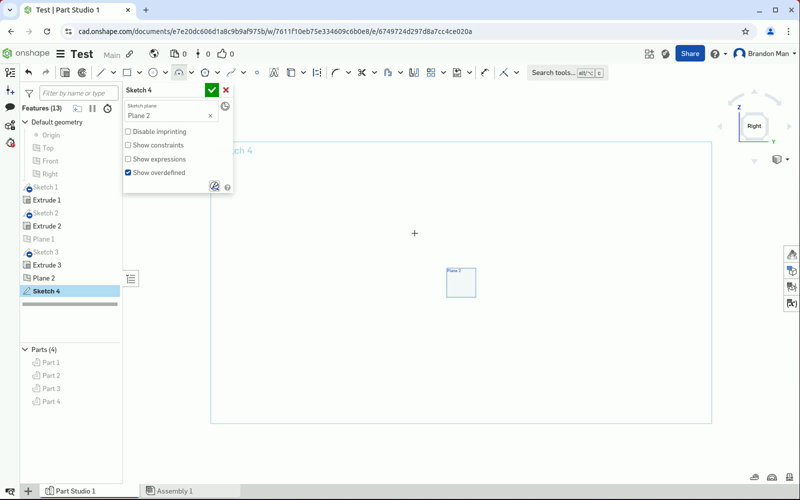
key_down(shift)
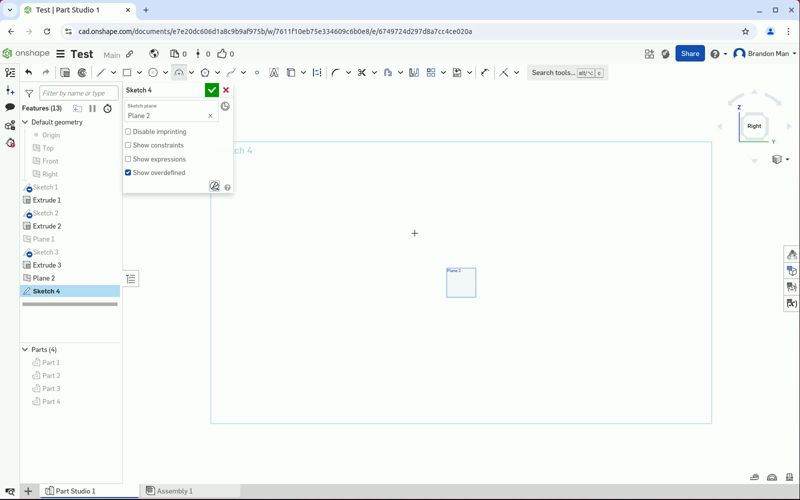
mouse_move(455, 232)
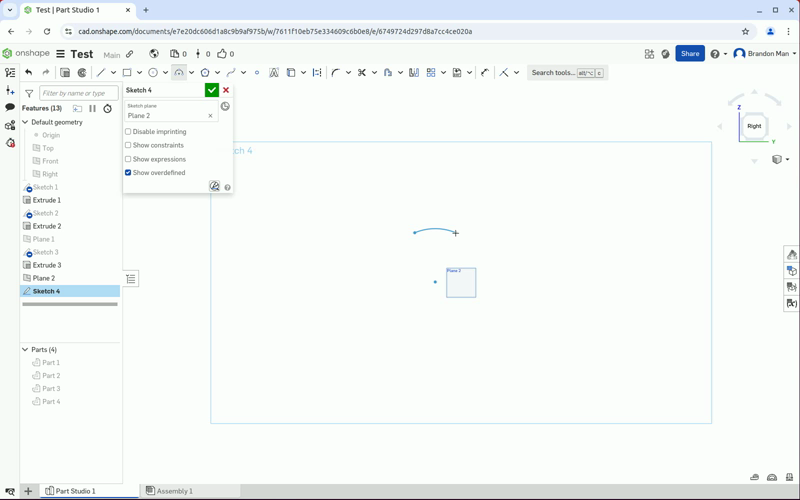
click(455, 232)
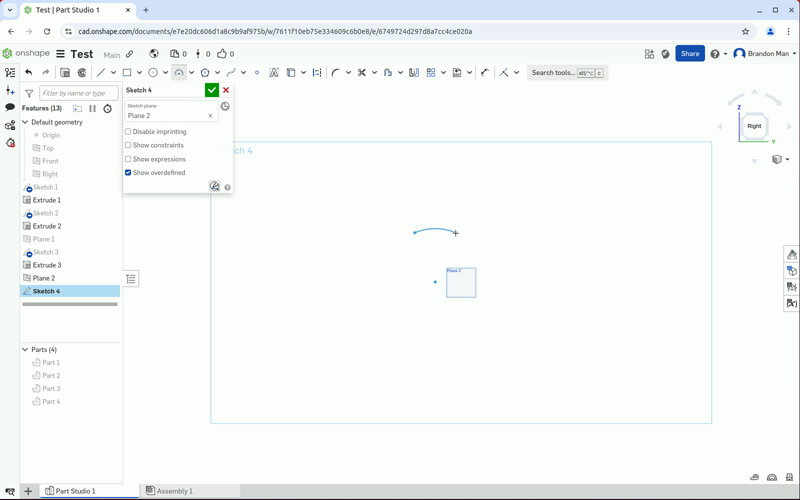
mouse_move(435, 252)
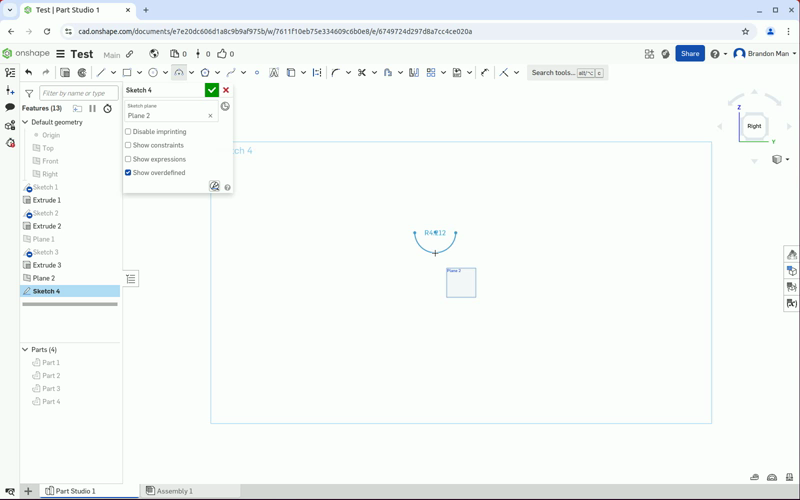
click(435, 252)
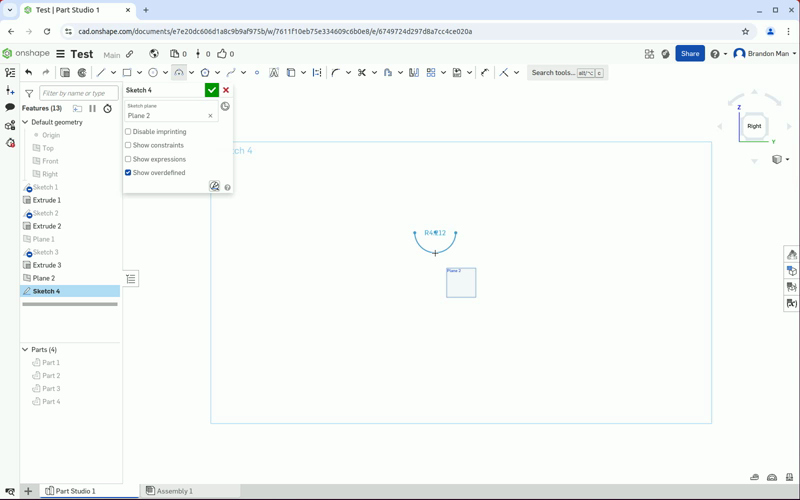
key_up(shift)
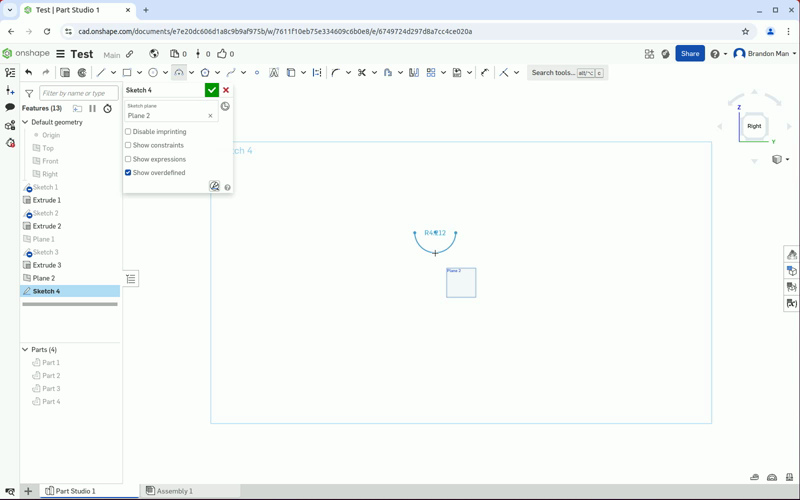
key(esc)
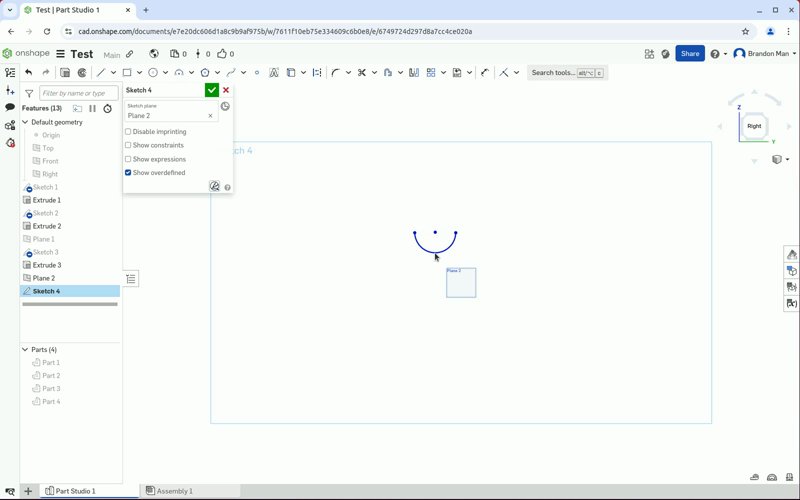
key(l)
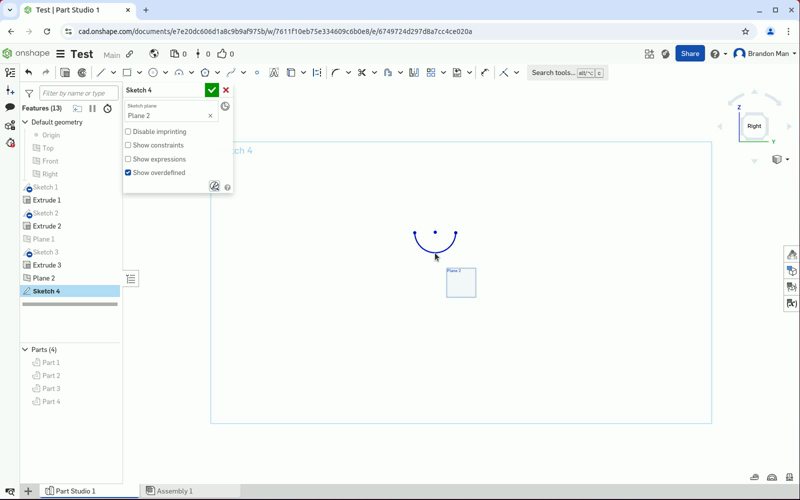
mouse_move(455, 232)
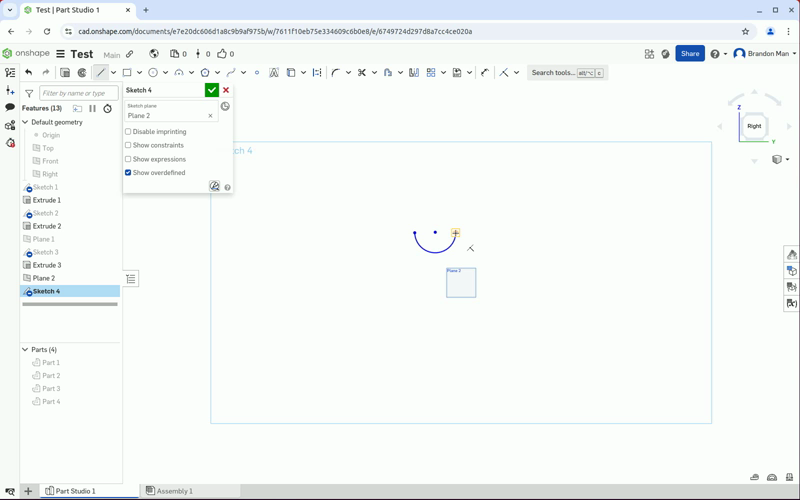
click(455, 232)
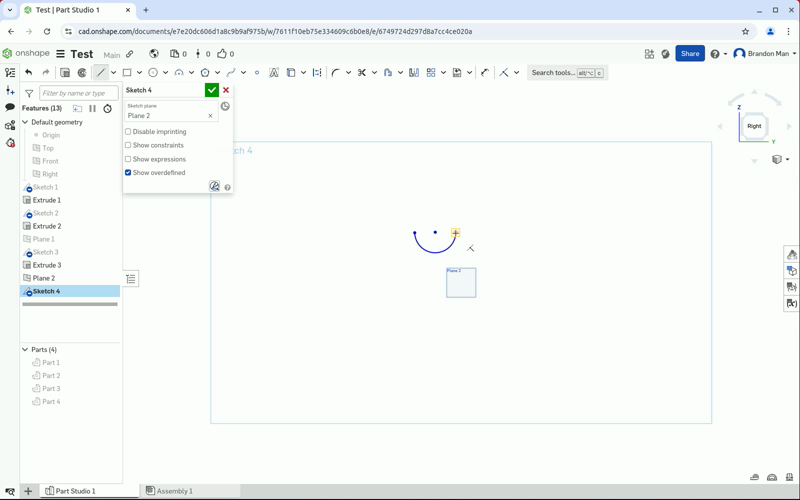
mouse_move(485, 232)
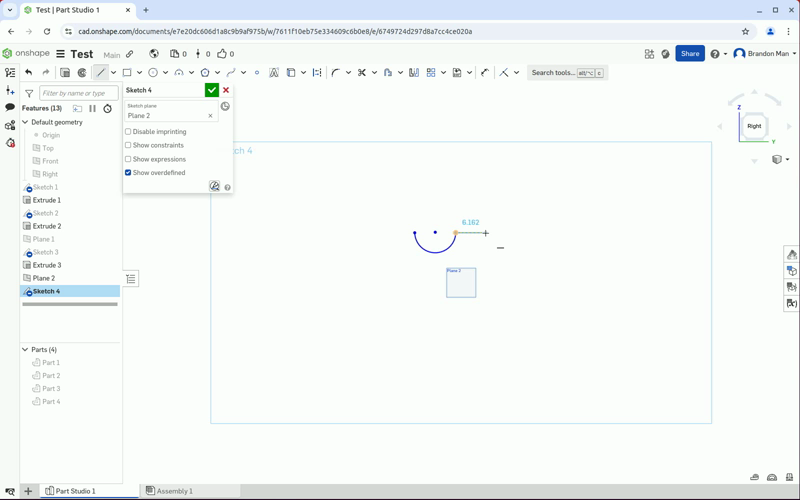
key_down(shift)
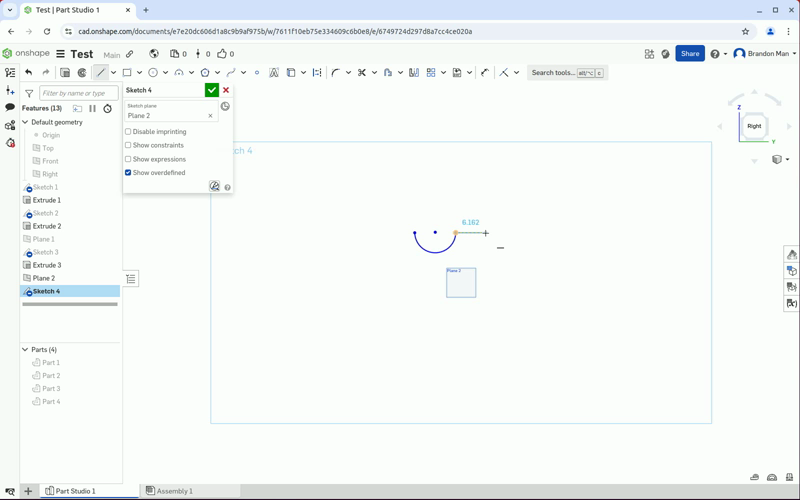
mouse_move(414, 232)
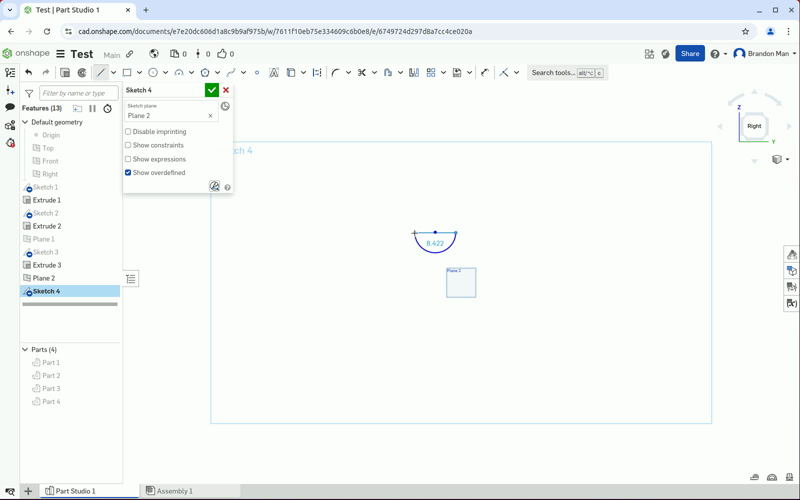
key_up(shift)
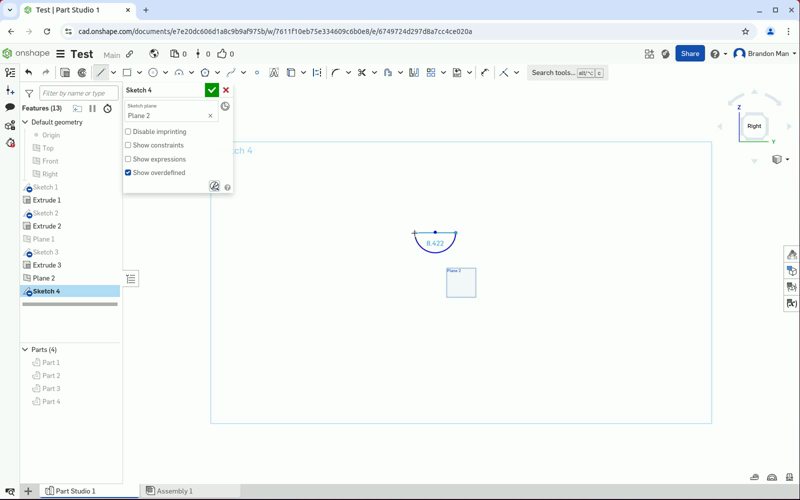
click(414, 232)
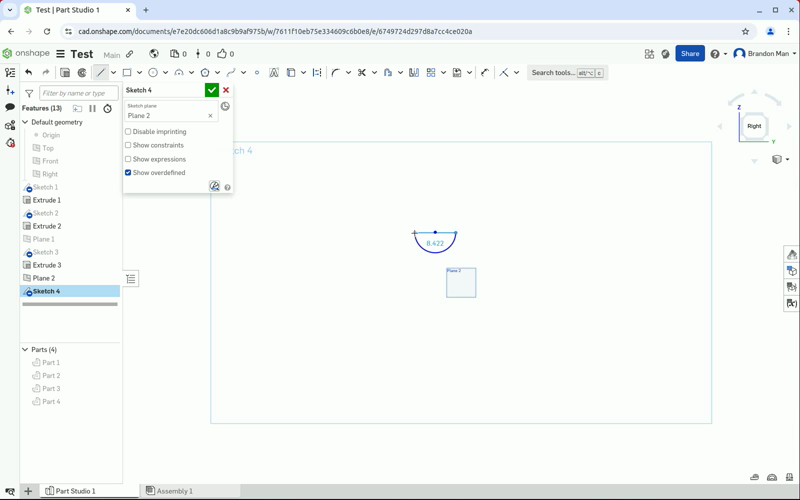
key(esc)
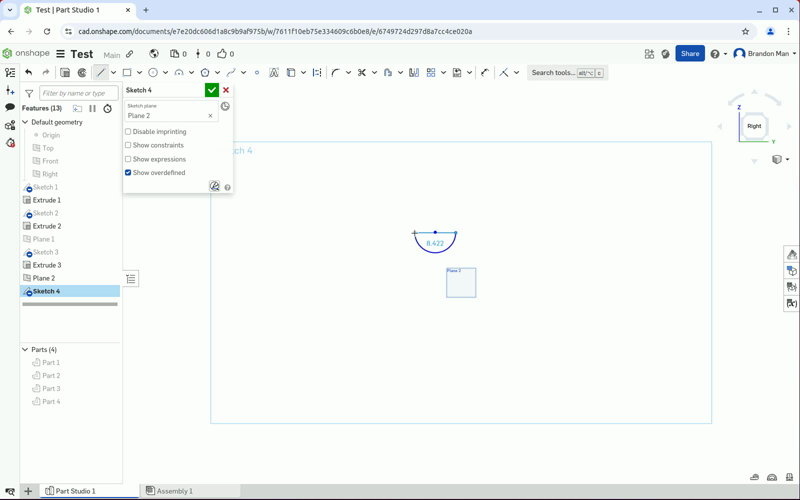
mouse_move(443, 244)
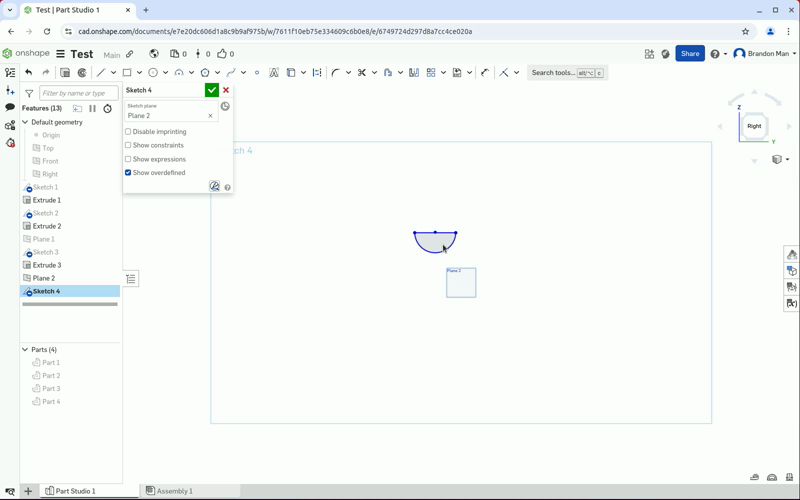
scroll(6)
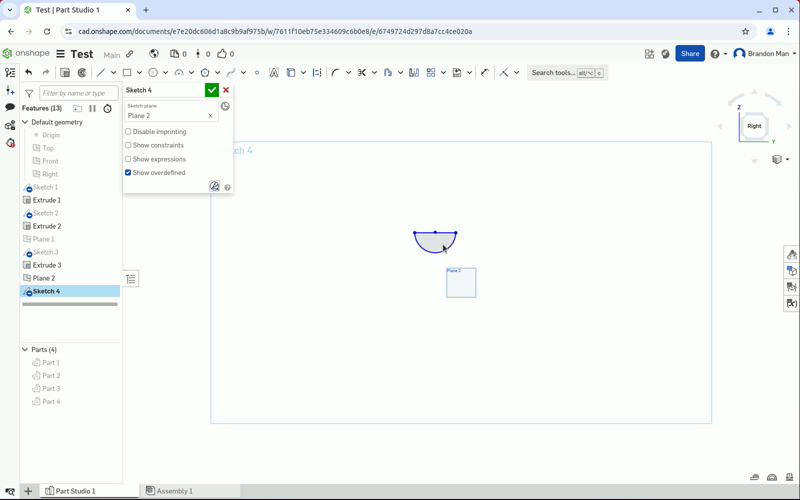
scroll(6)
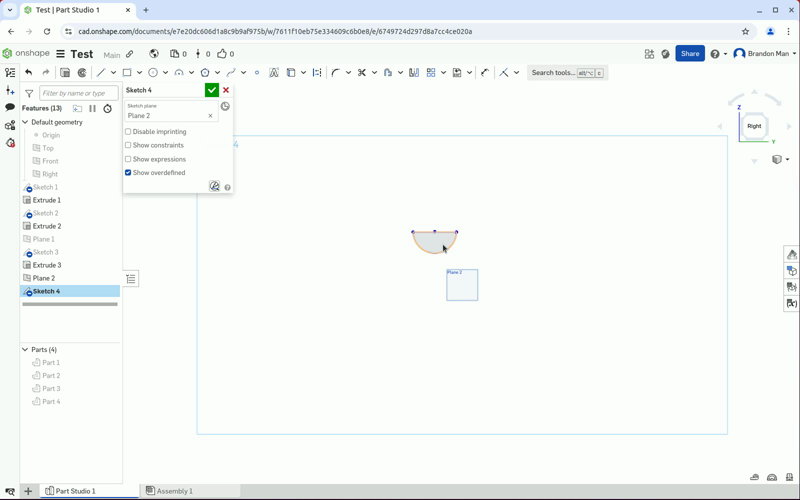
scroll(6)
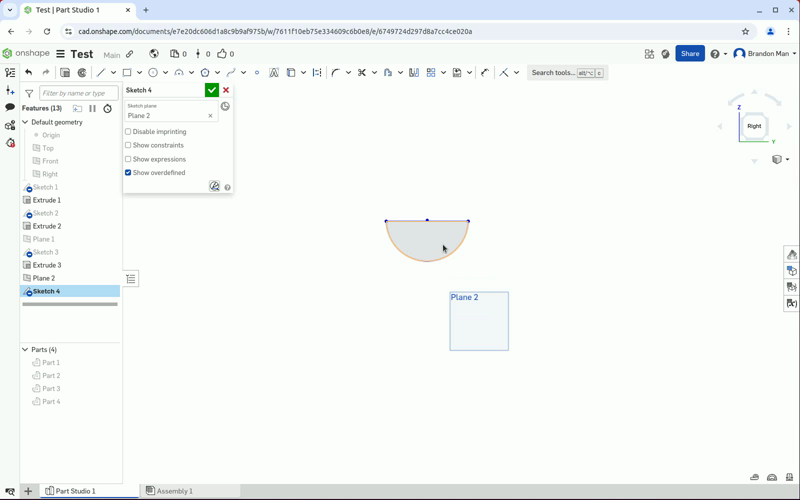
scroll(6)
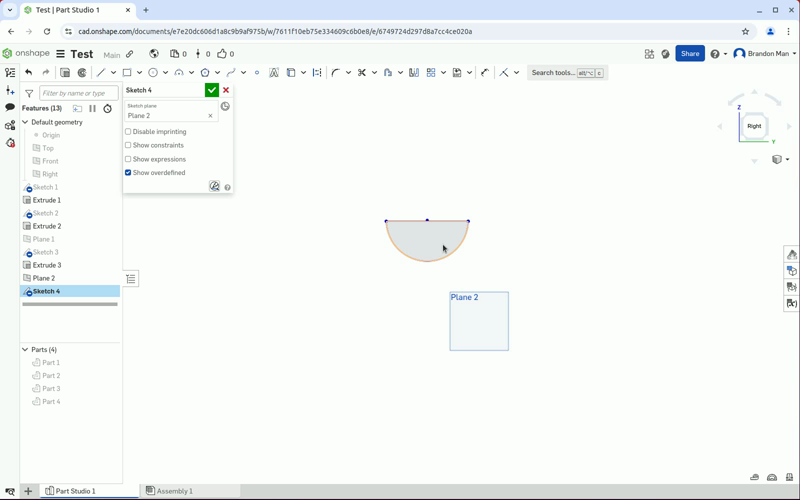
scroll(6)
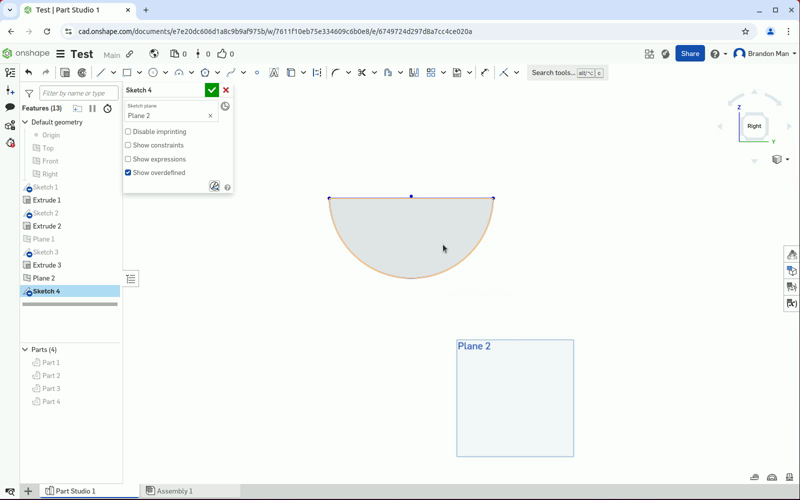
scroll(6)
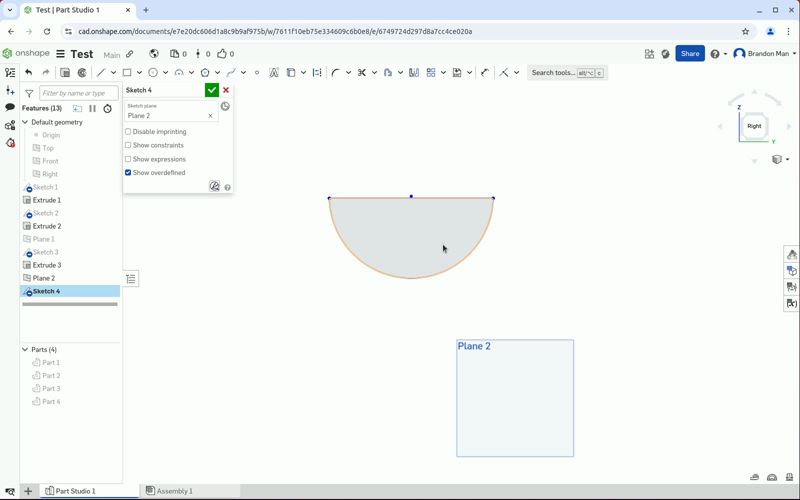
scroll(6)
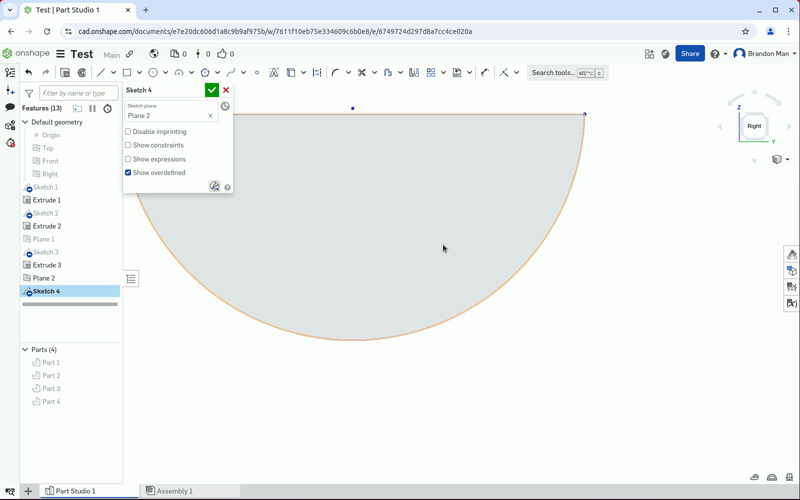
click(443, 244)
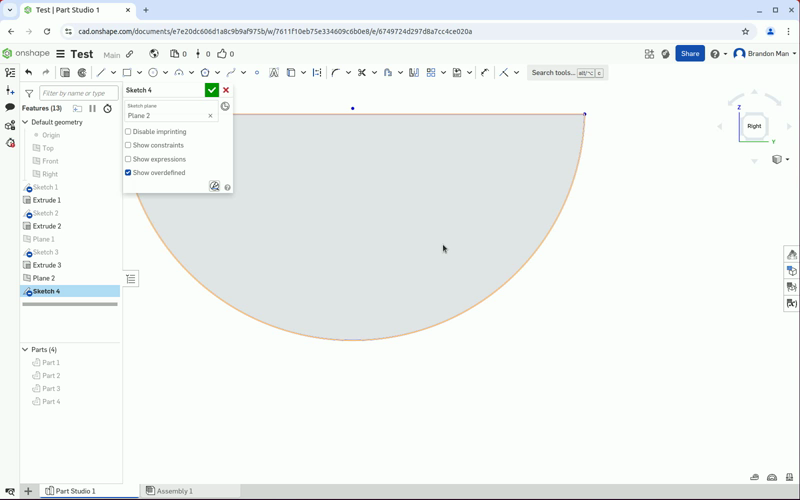
scroll(-6)
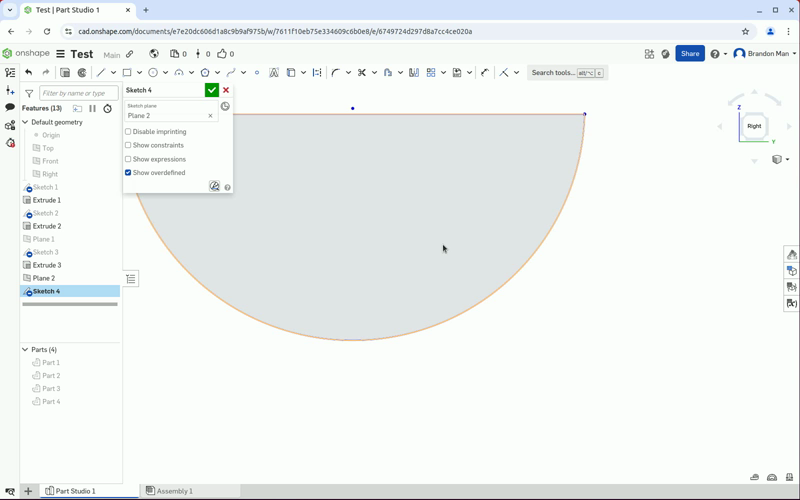
scroll(-6)
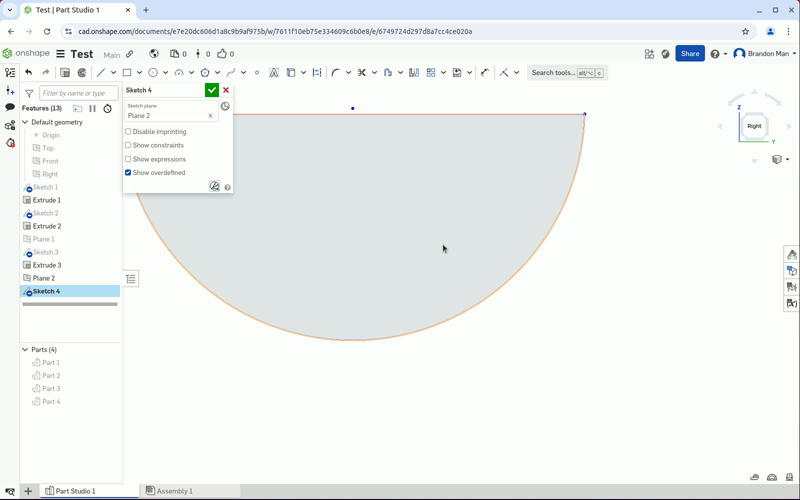
scroll(-6)
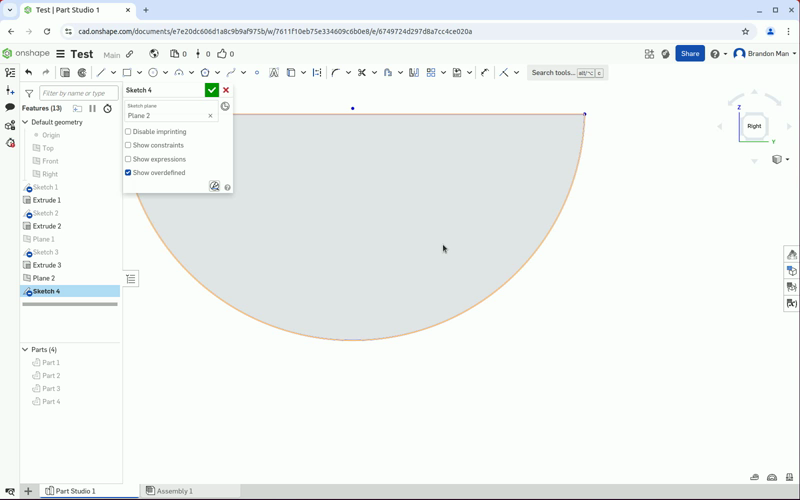
scroll(-6)
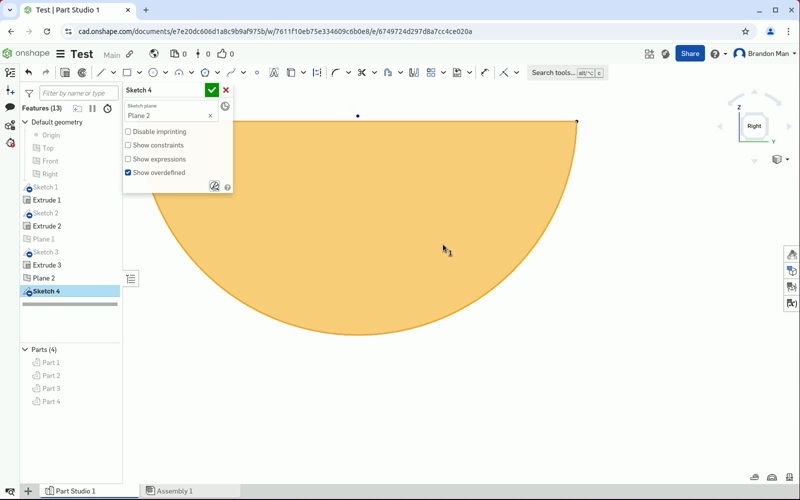
scroll(-6)
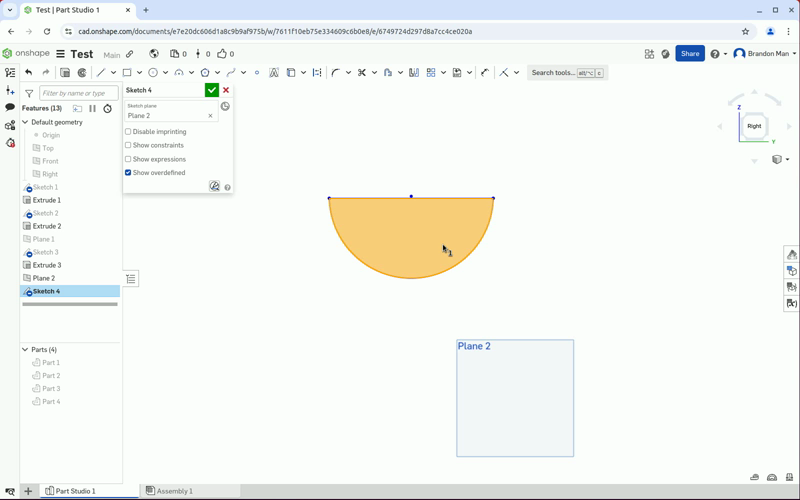
scroll(-6)
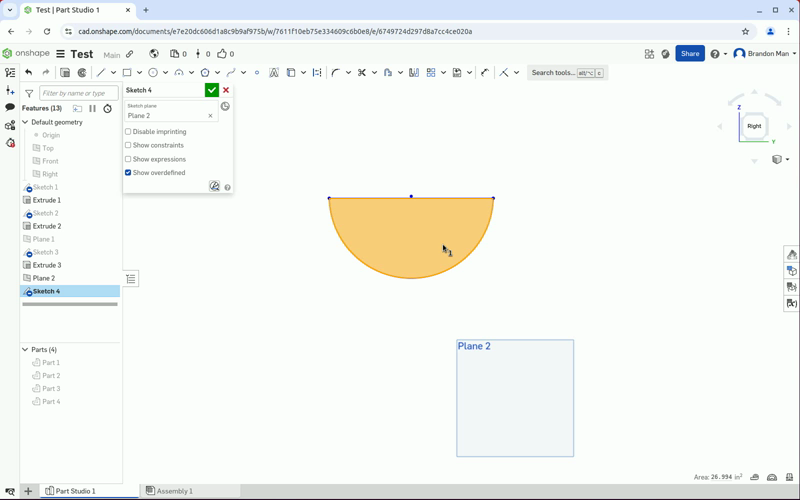
scroll(-6)
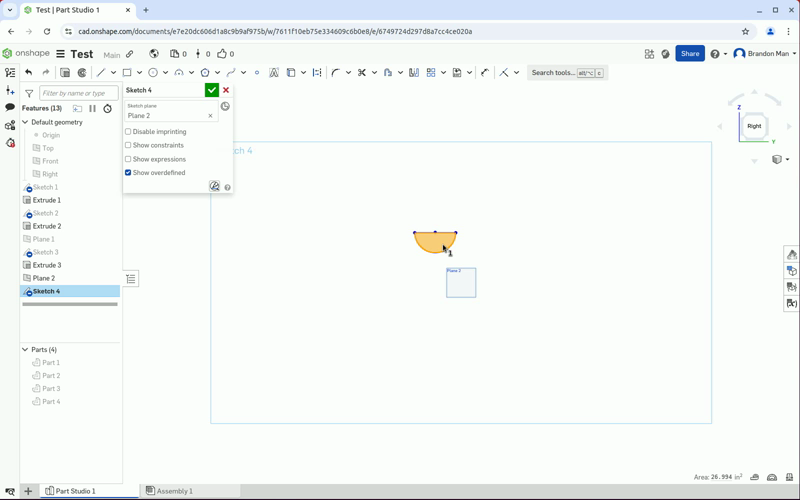
mouse_move(73, 352)
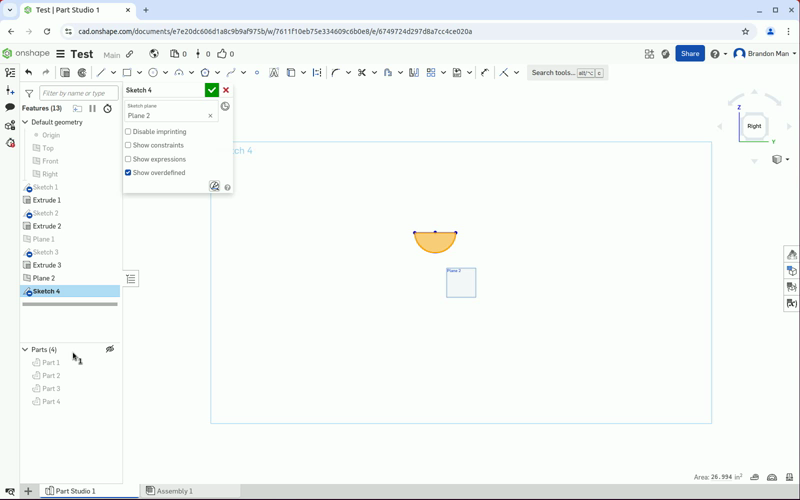
key(shift+y)
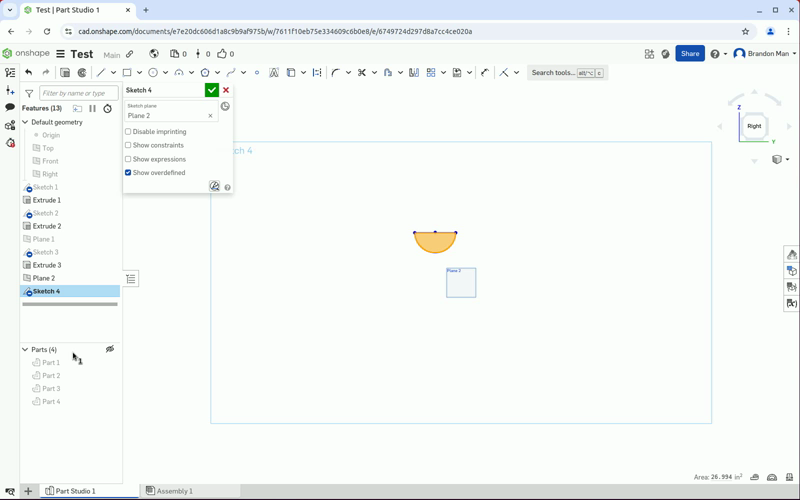
key(shift+e)
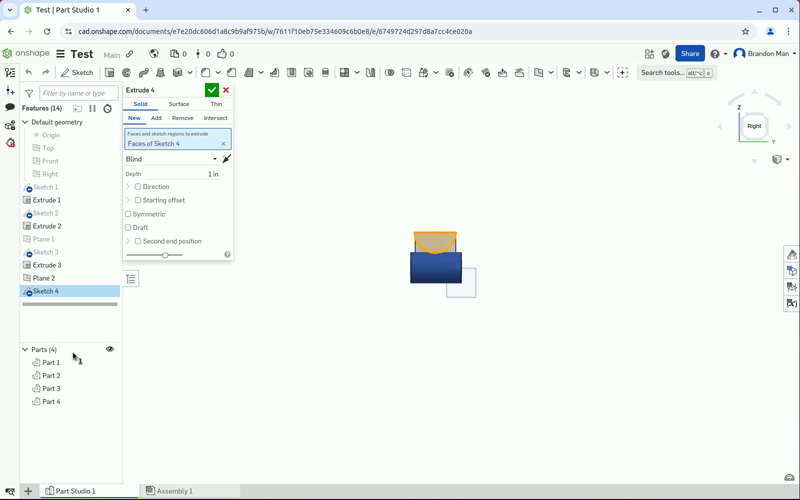
mouse_move(143, 106)
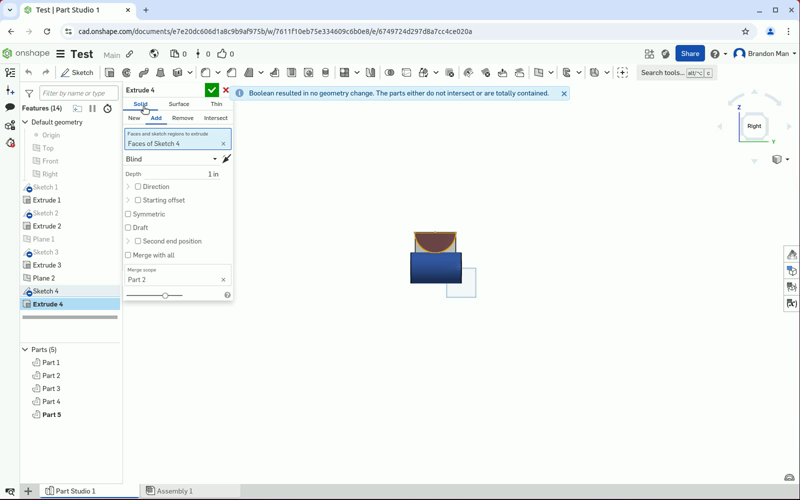
click(143, 106)
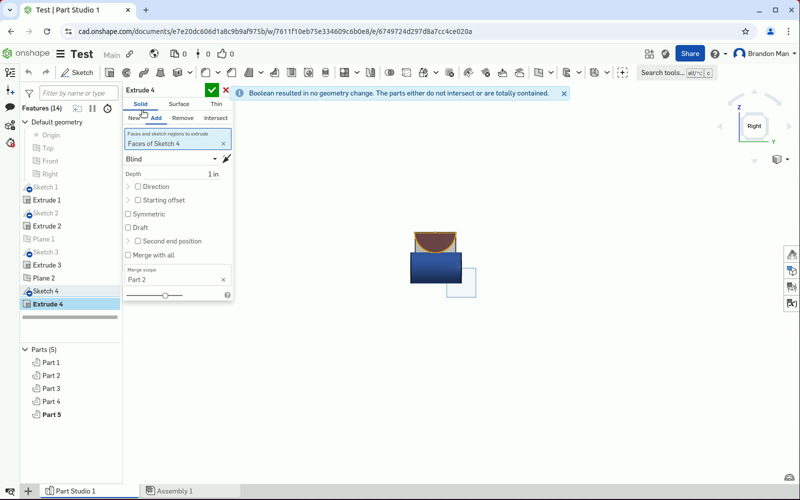
mouse_move(137, 120)
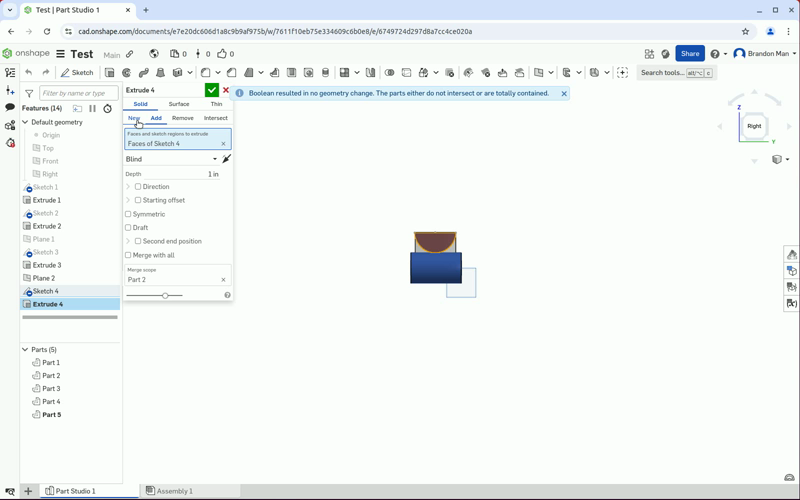
click(137, 120)
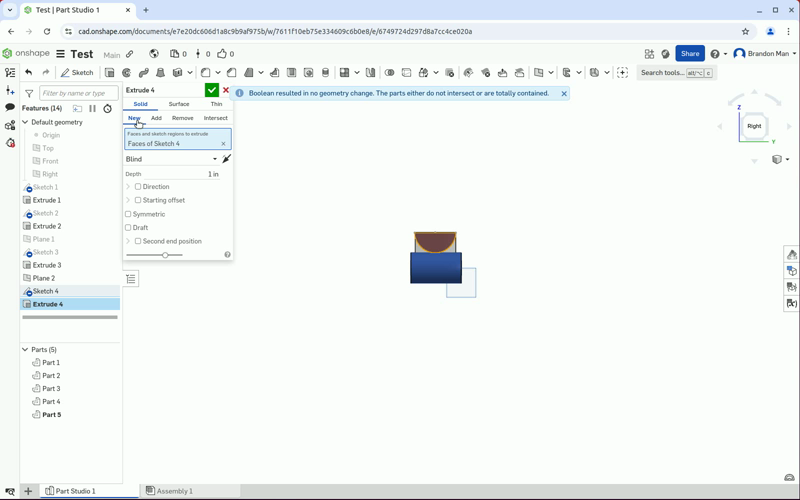
key(tab, 4)
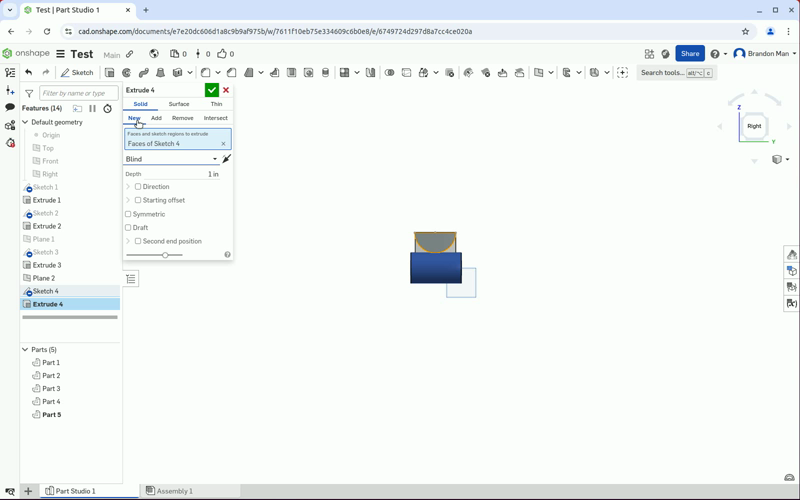
text(-12.517)
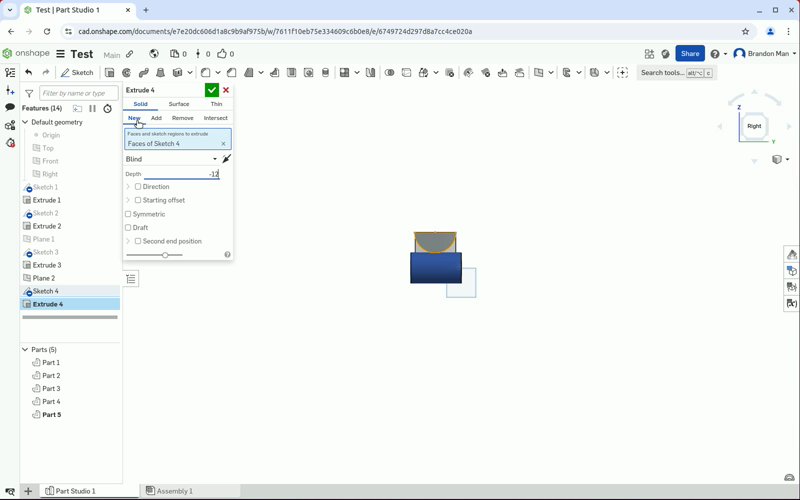
key(enter)
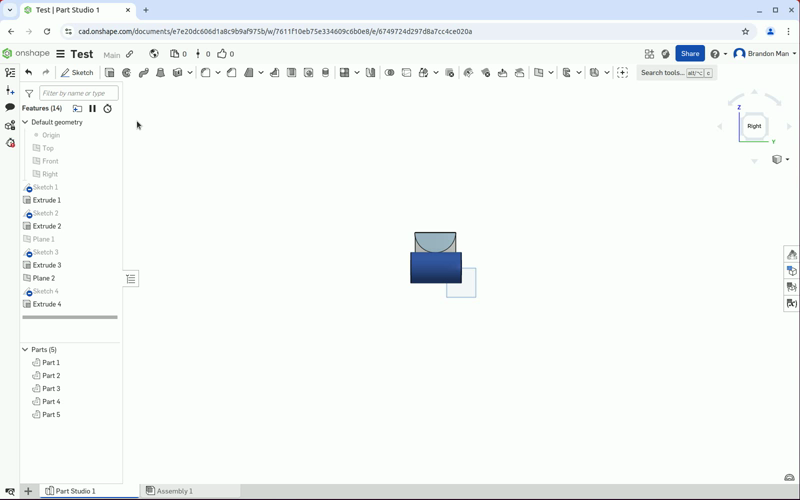
key(shift+h)
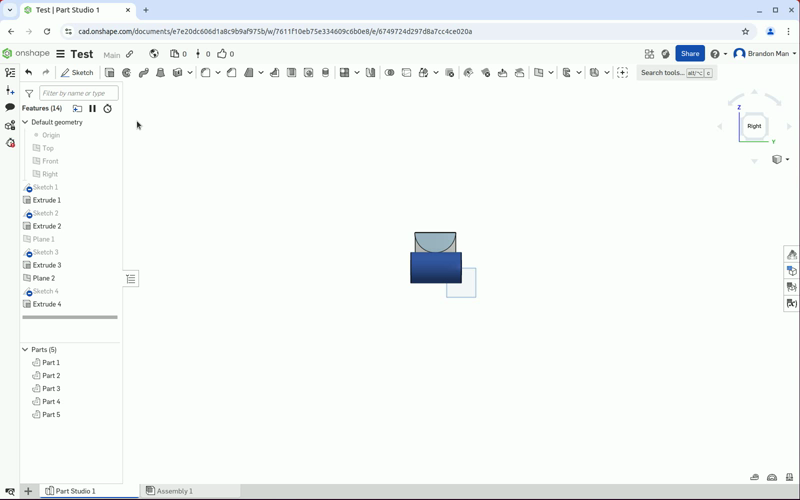
key(shift+h)
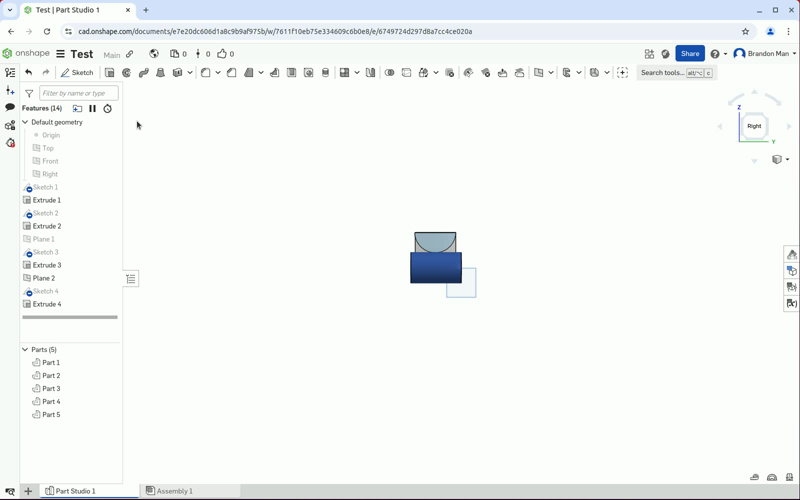
mouse_move(73, 189)
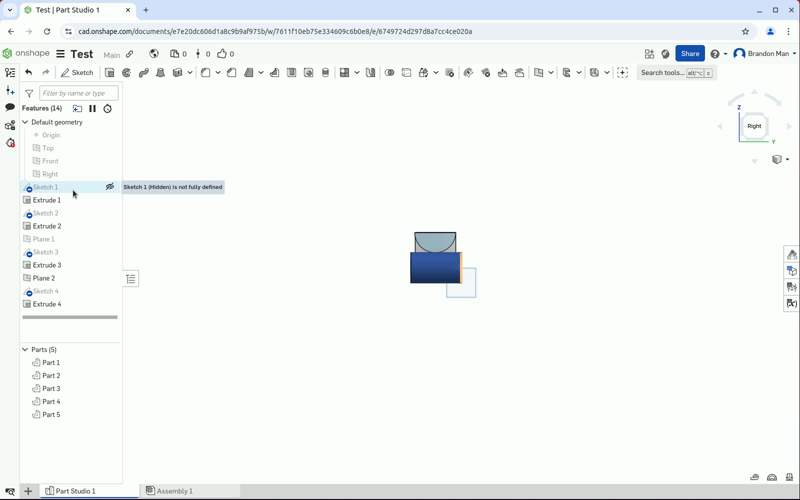
click(73, 189)
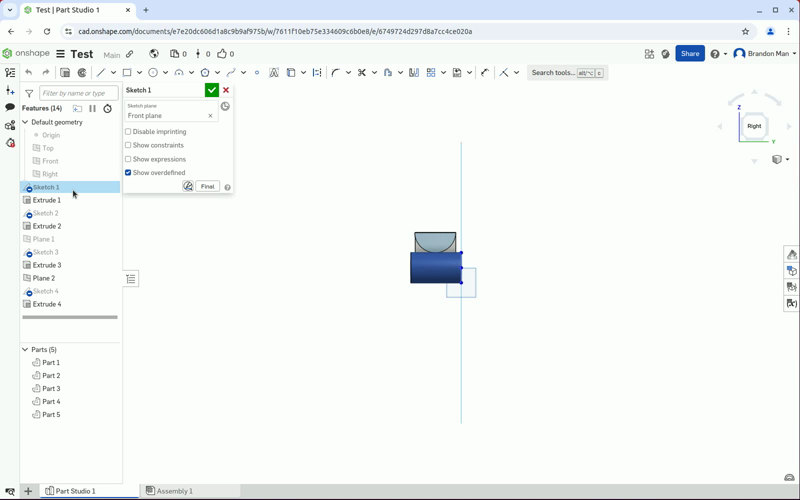
mouse_move(229, 92)
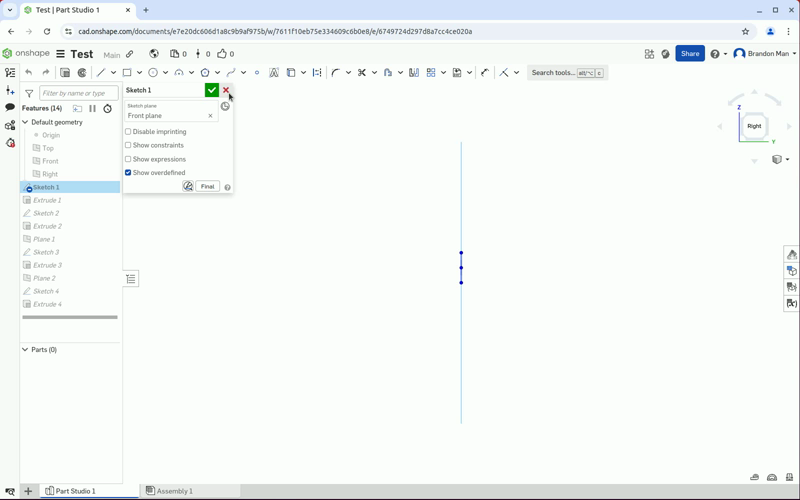
click(229, 92)
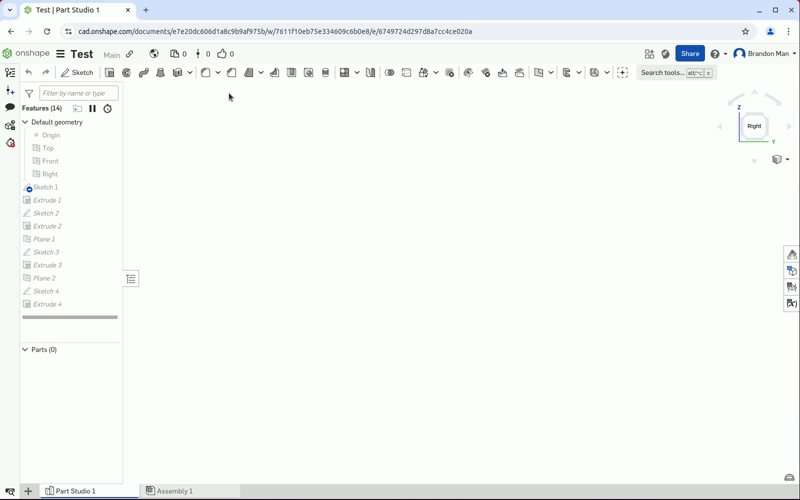
key(shift+s)
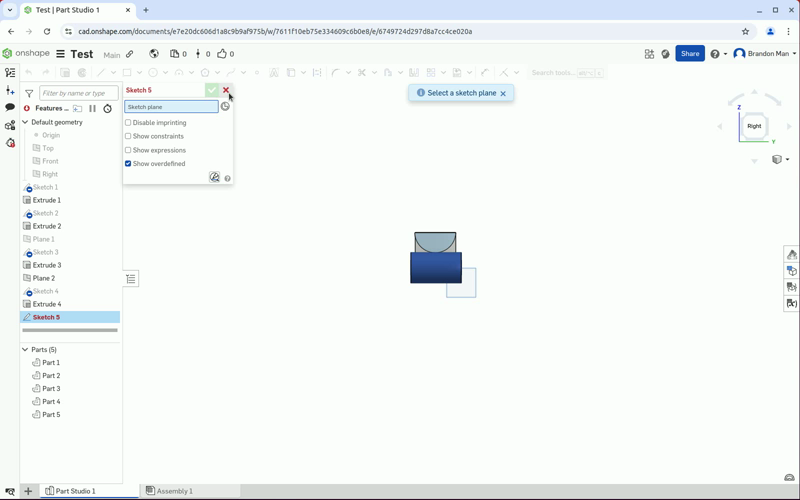
mouse_move(73, 280)
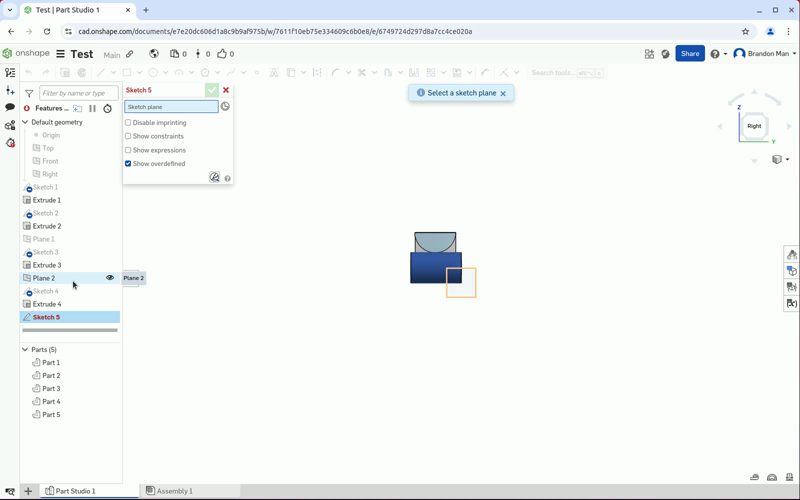
click(73, 280)
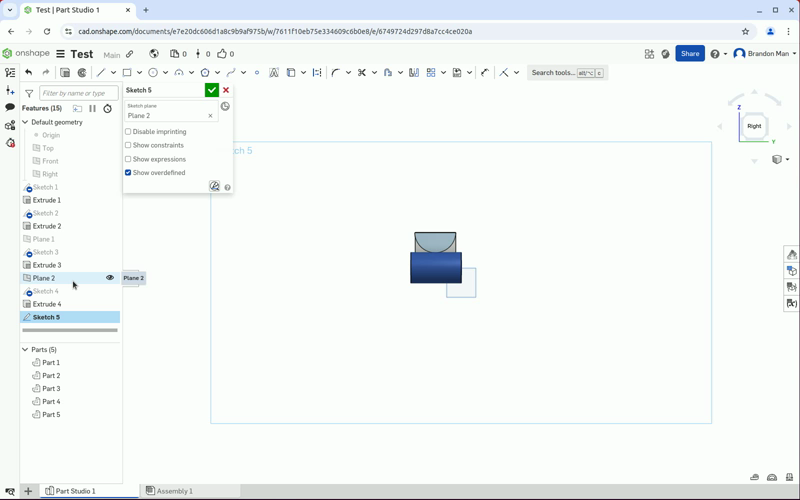
mouse_move(73, 352)
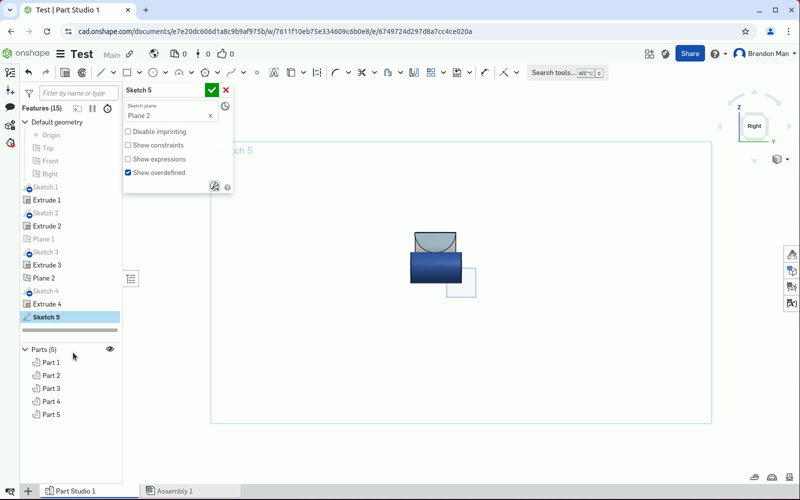
key(y)
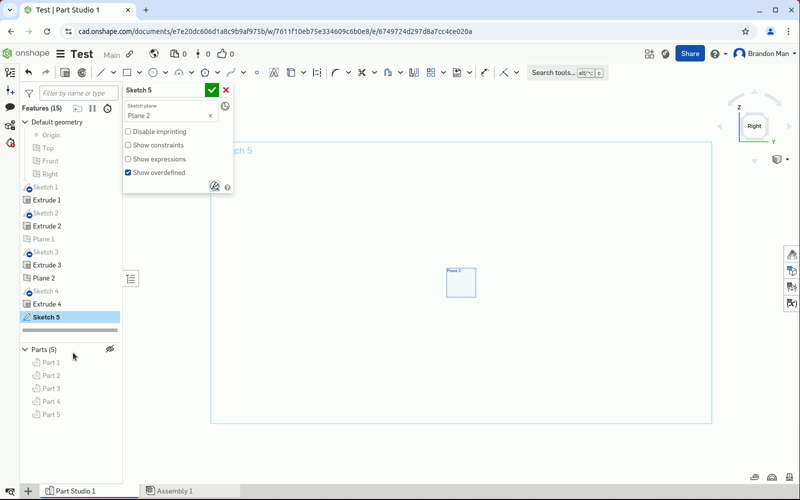
key(a)
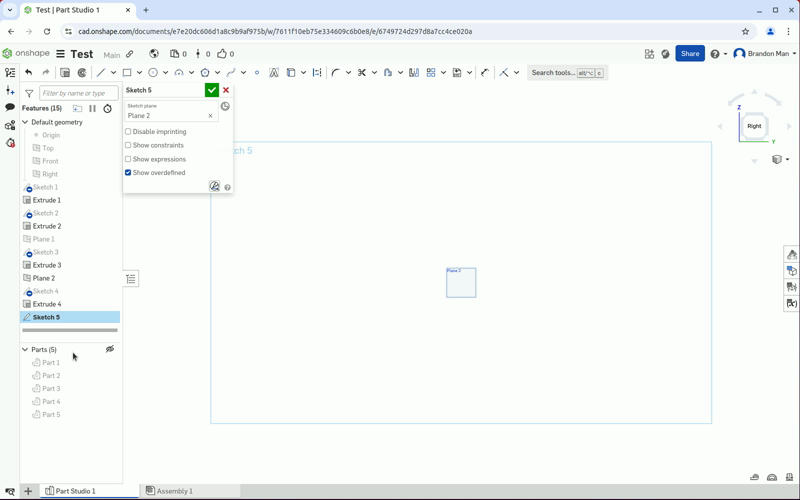
key_down(shift)
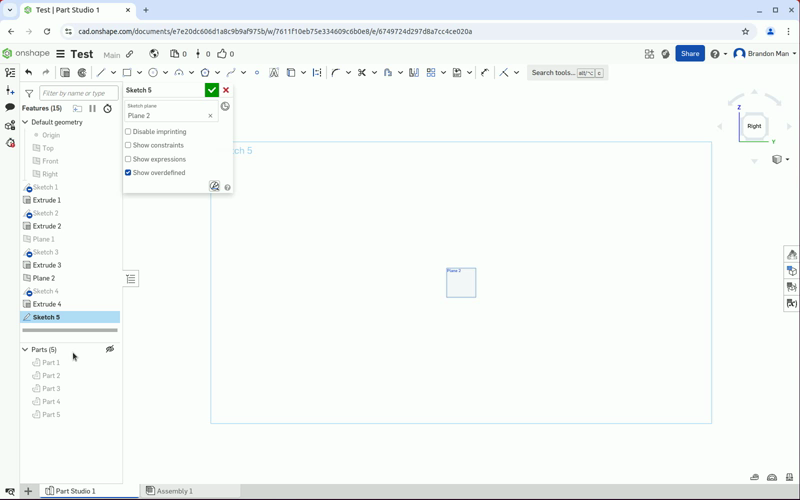
mouse_move(414, 232)
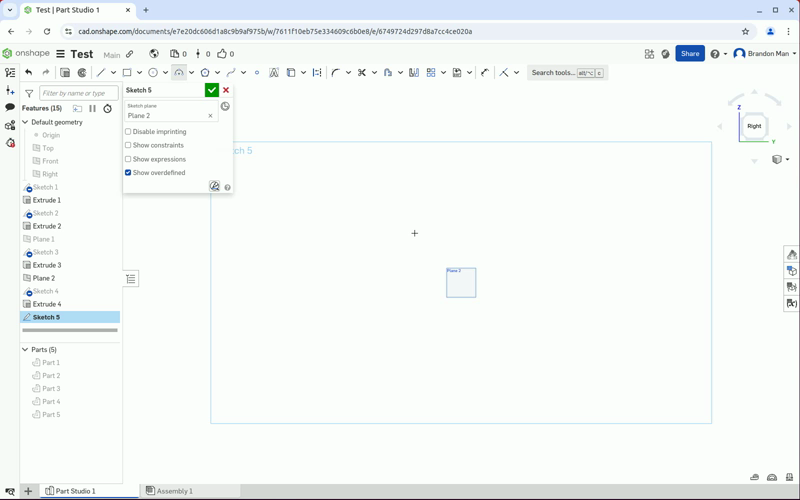
click(414, 232)
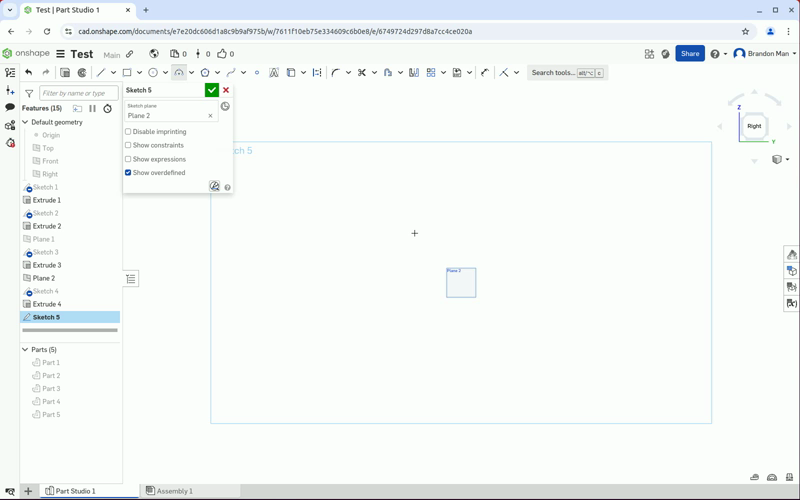
key_up(shift)
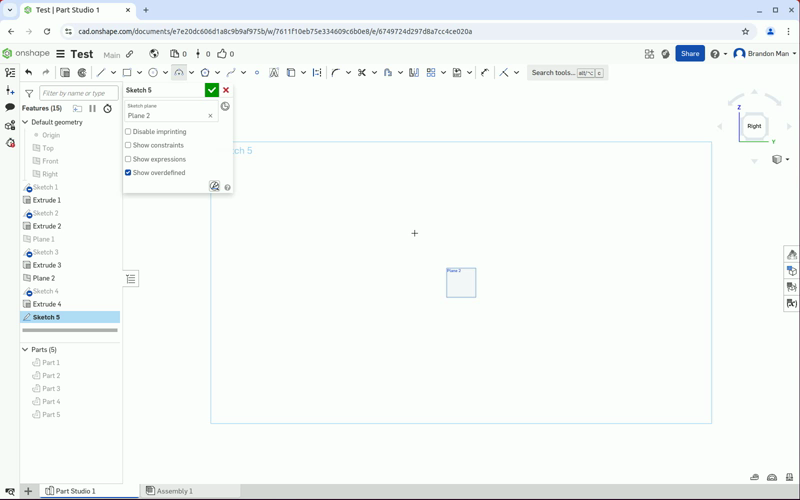
key_down(shift)
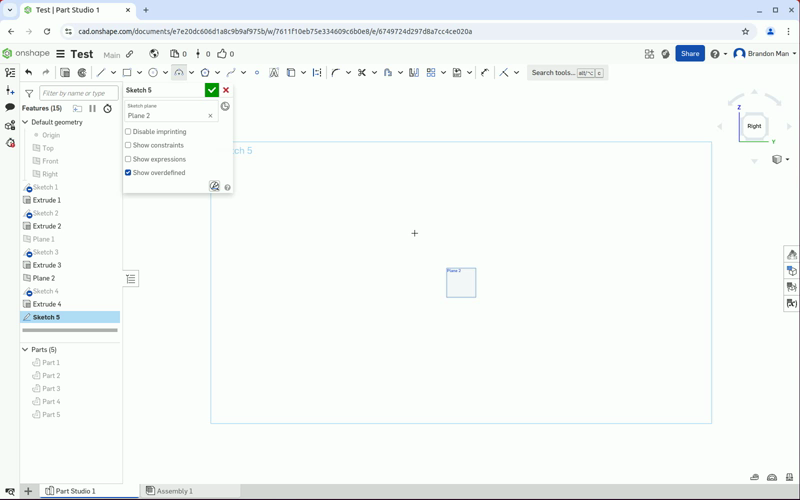
mouse_move(455, 232)
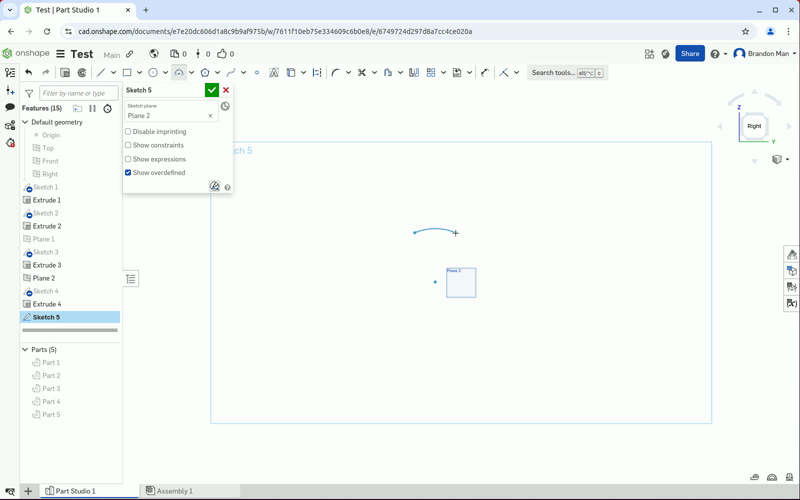
click(455, 232)
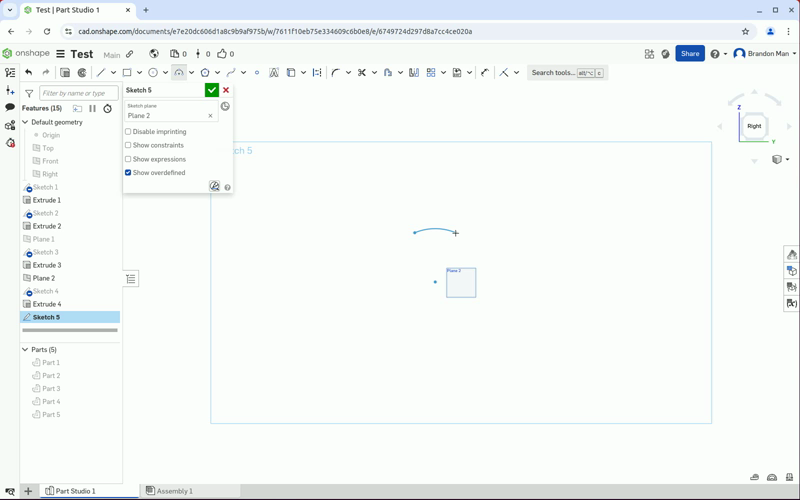
mouse_move(435, 252)
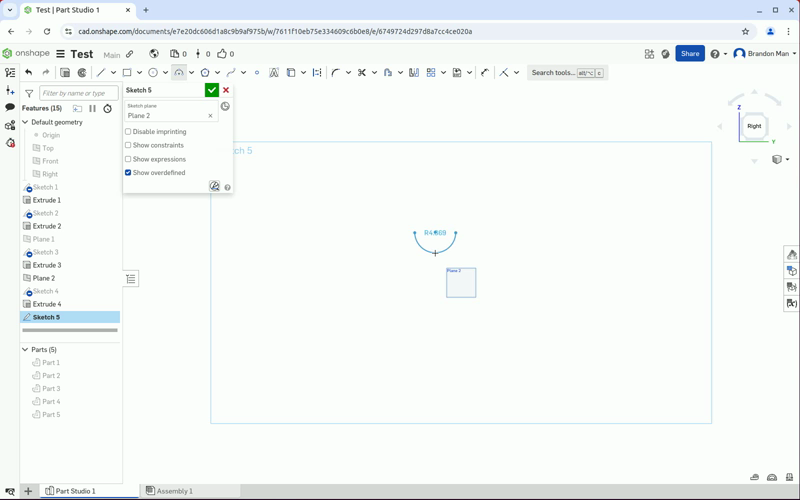
click(435, 252)
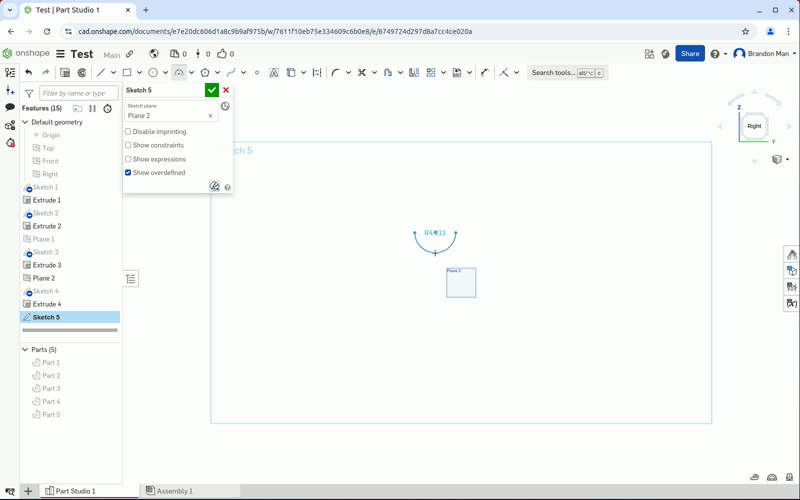
key_up(shift)
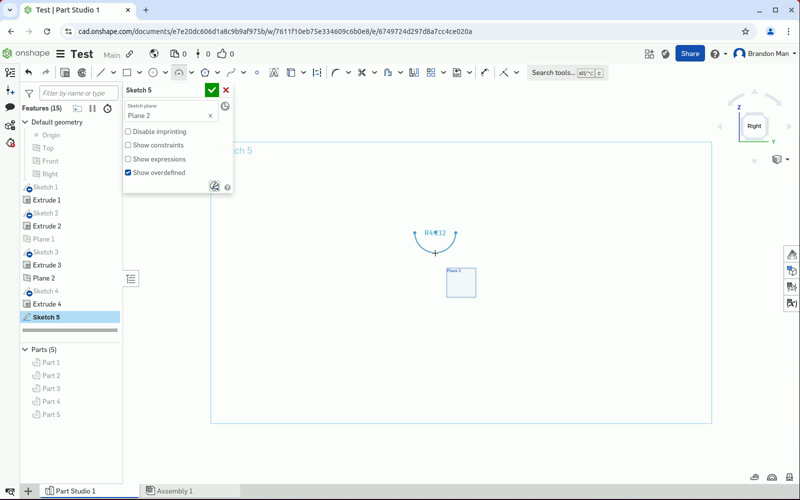
key(esc)
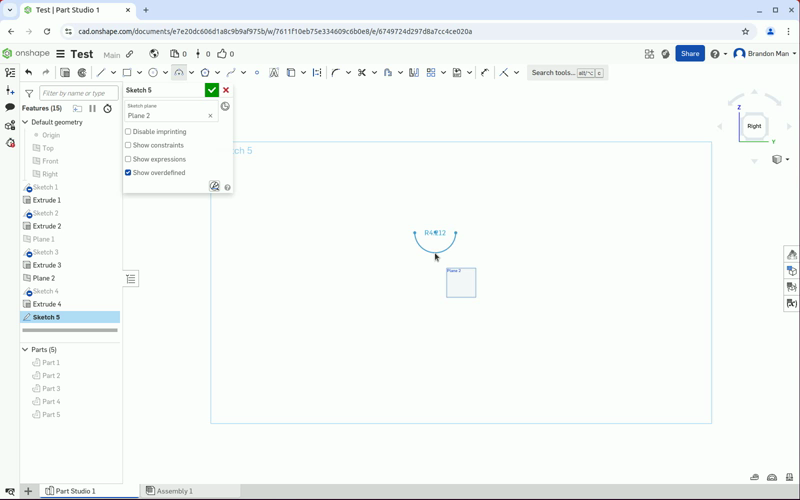
key(l)
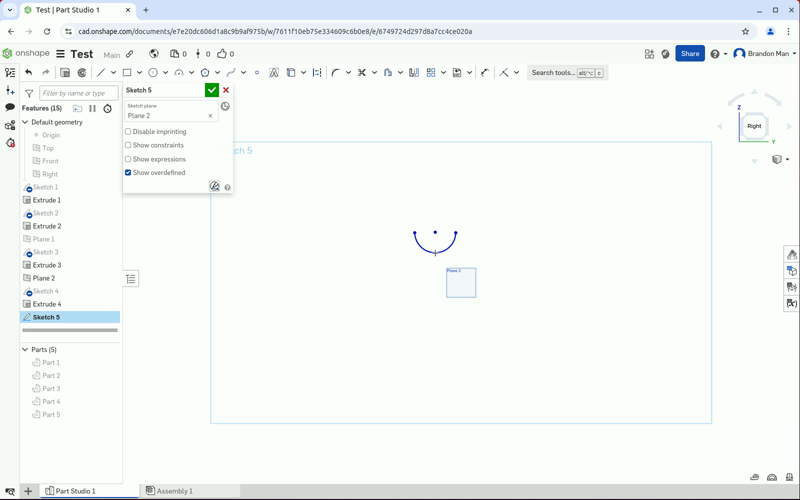
mouse_move(455, 232)
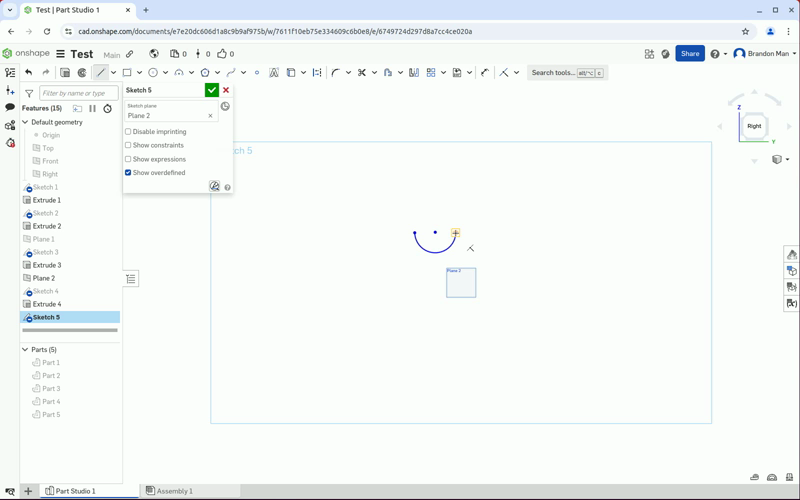
click(455, 232)
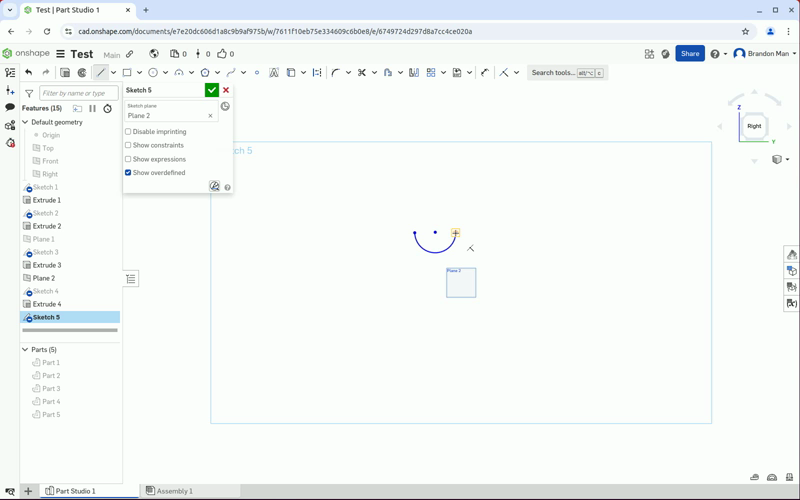
mouse_move(485, 232)
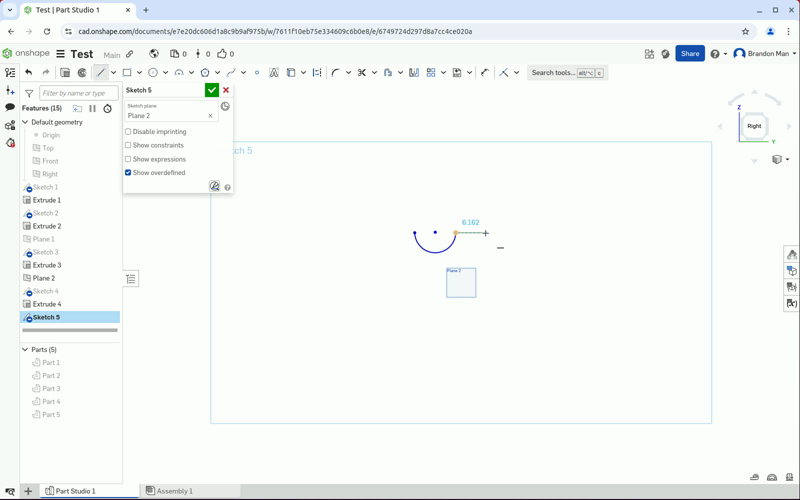
key_down(shift)
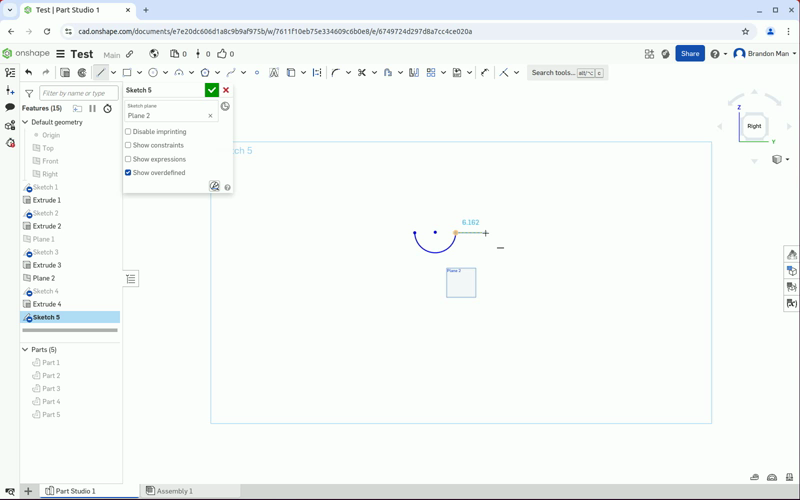
mouse_move(414, 232)
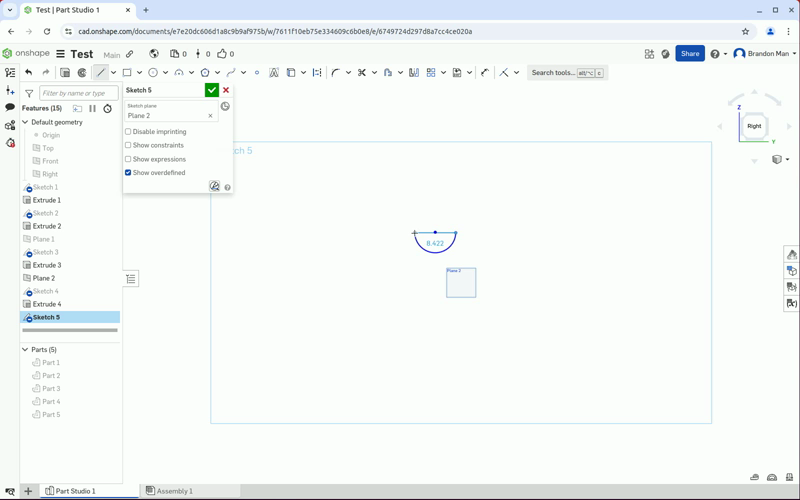
key_up(shift)
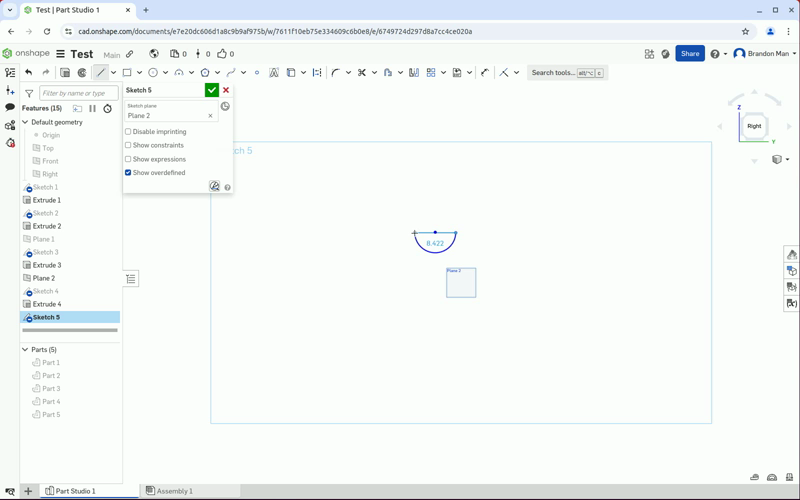
click(414, 232)
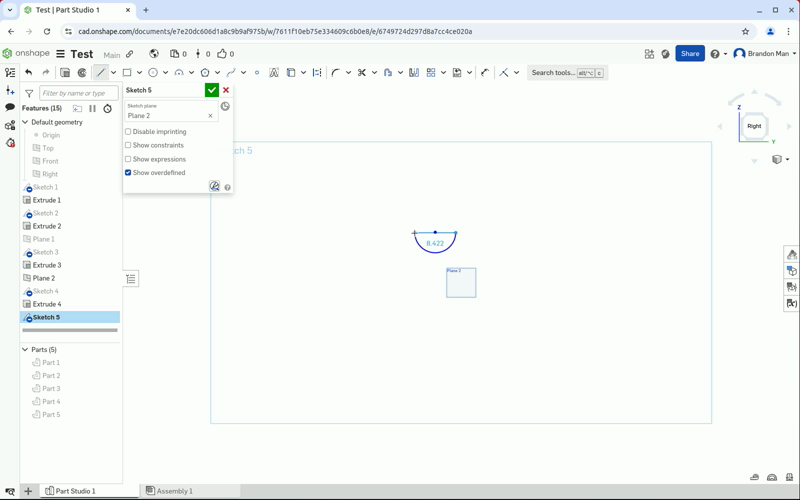
key(esc)
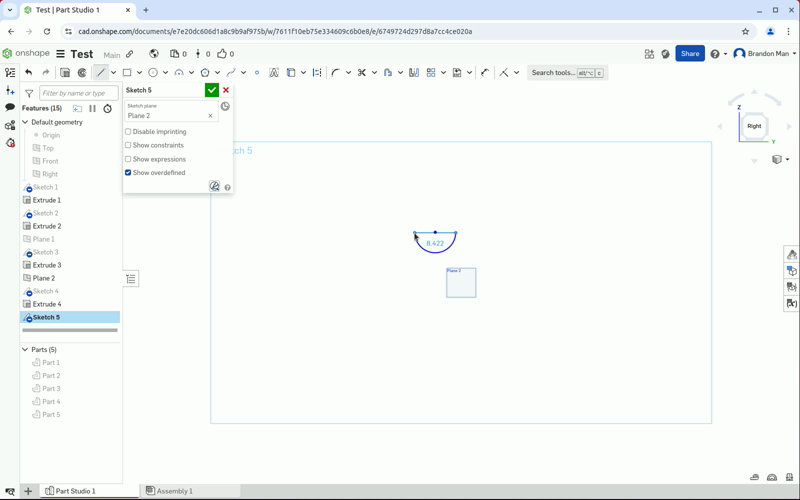
mouse_move(455, 233)
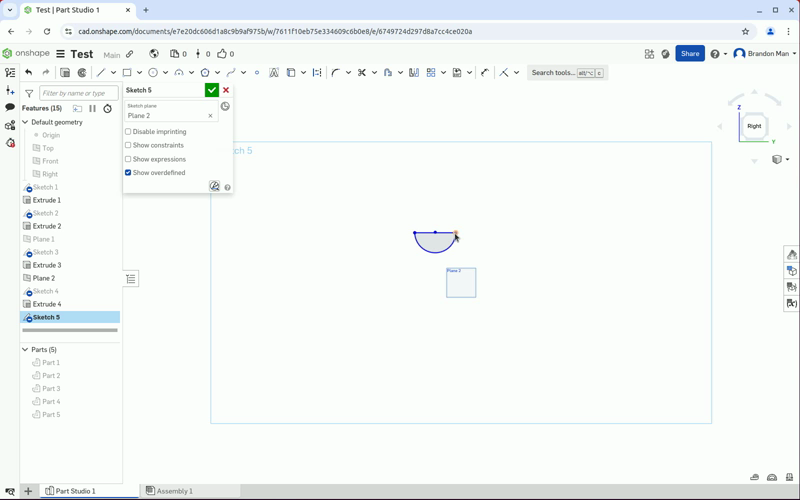
scroll(6)
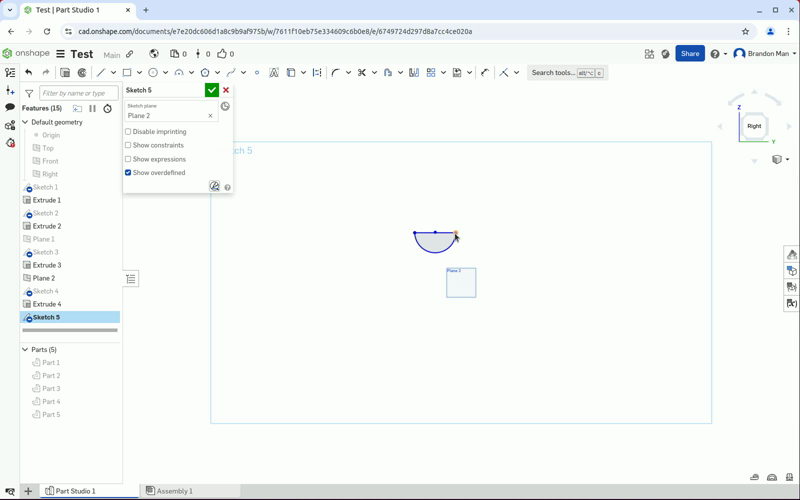
scroll(6)
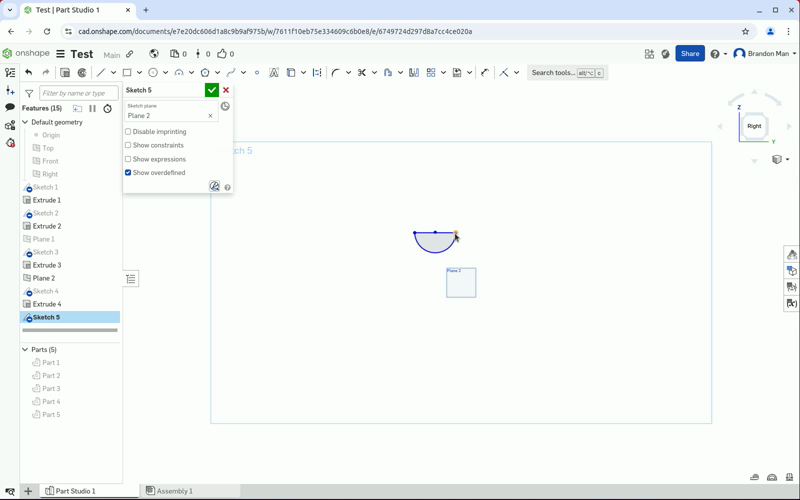
scroll(6)
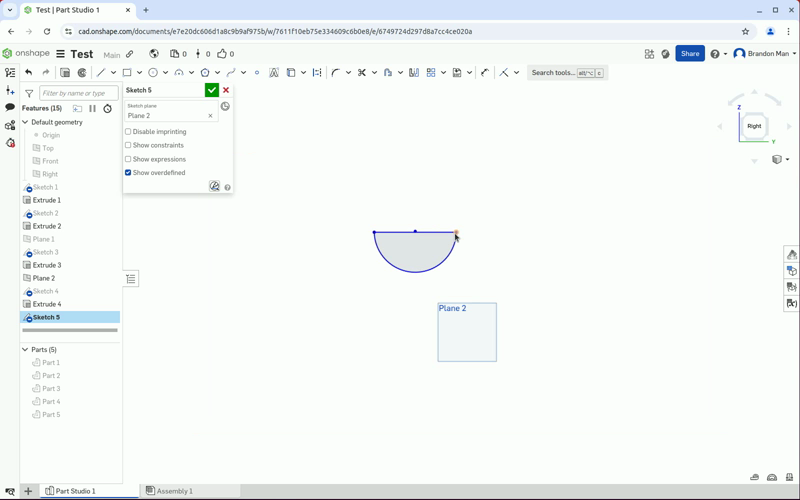
scroll(6)
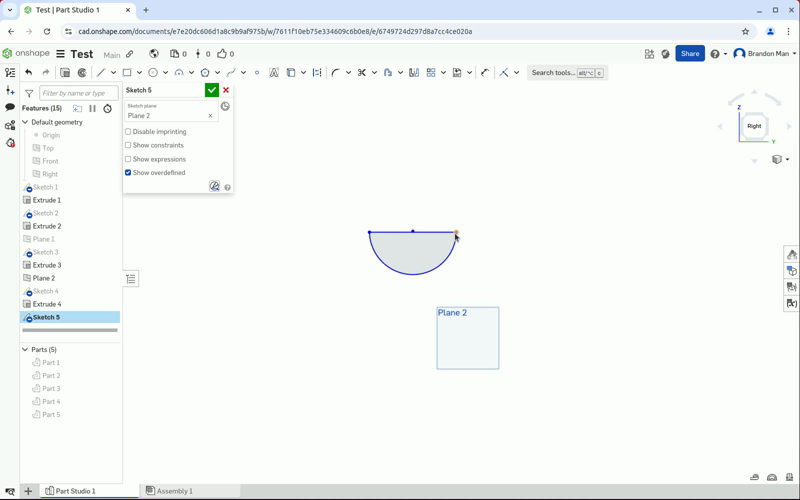
scroll(6)
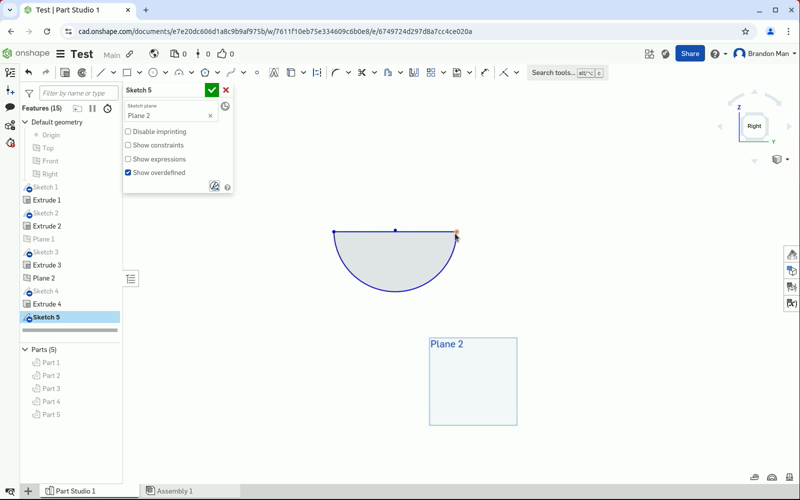
scroll(6)
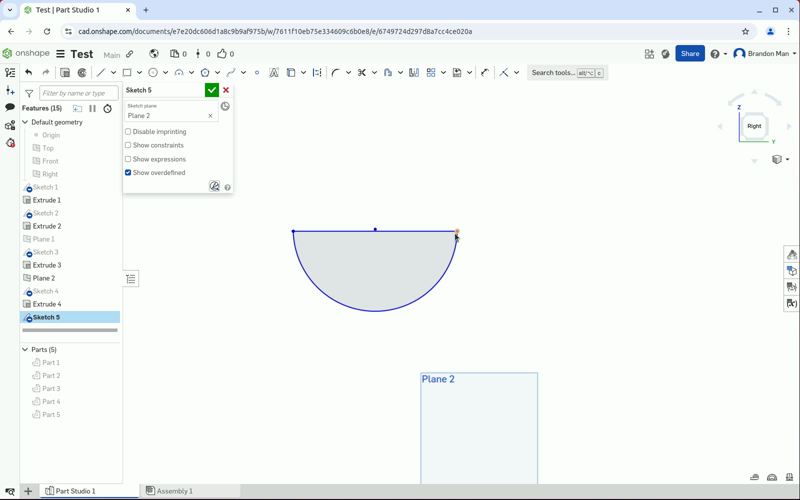
scroll(6)
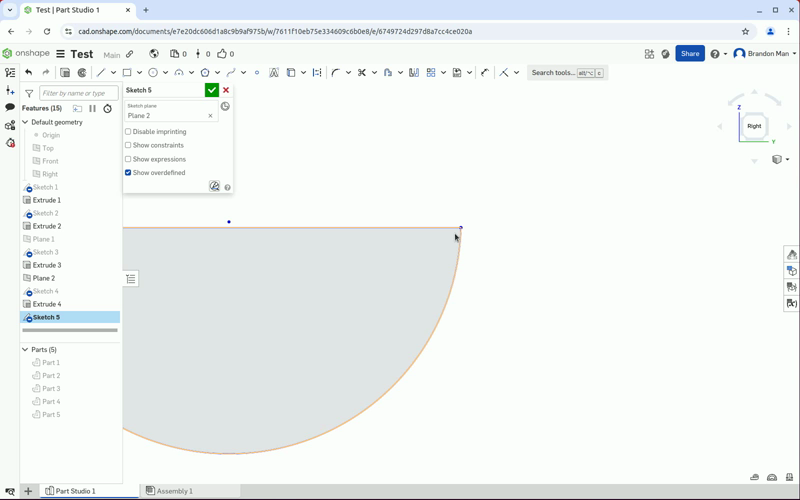
click(455, 233)
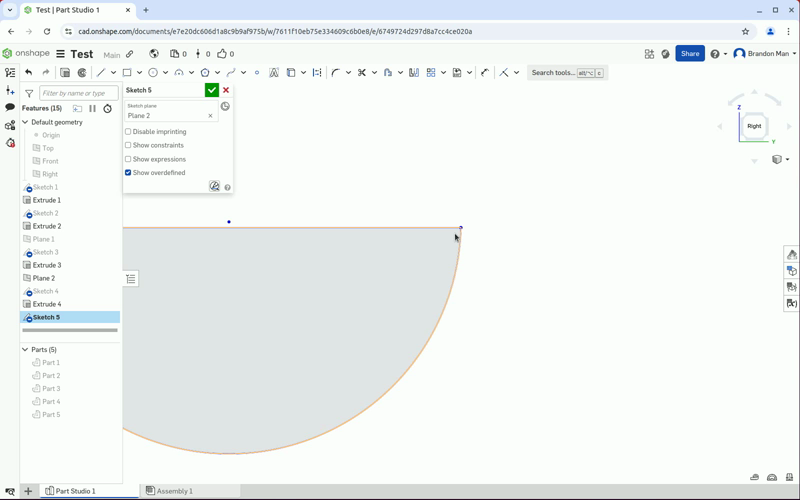
scroll(-6)
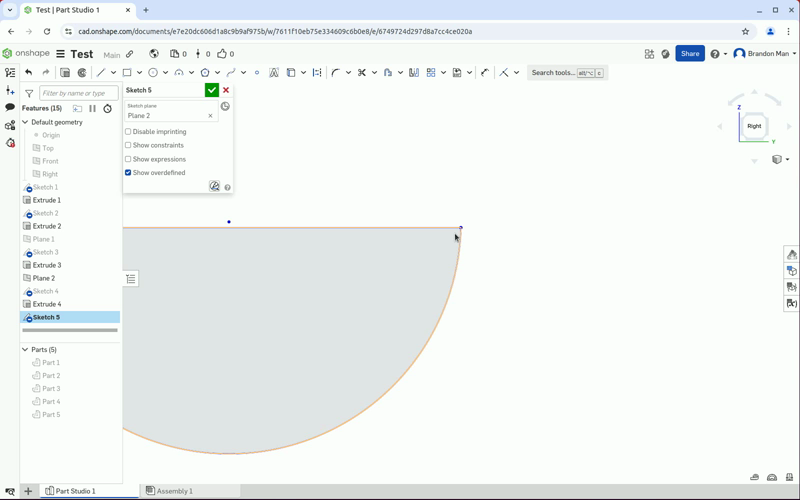
scroll(-6)
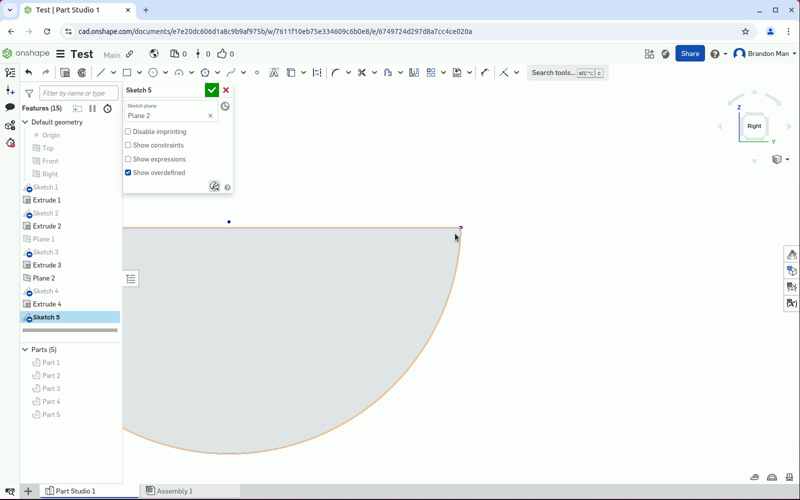
scroll(-6)
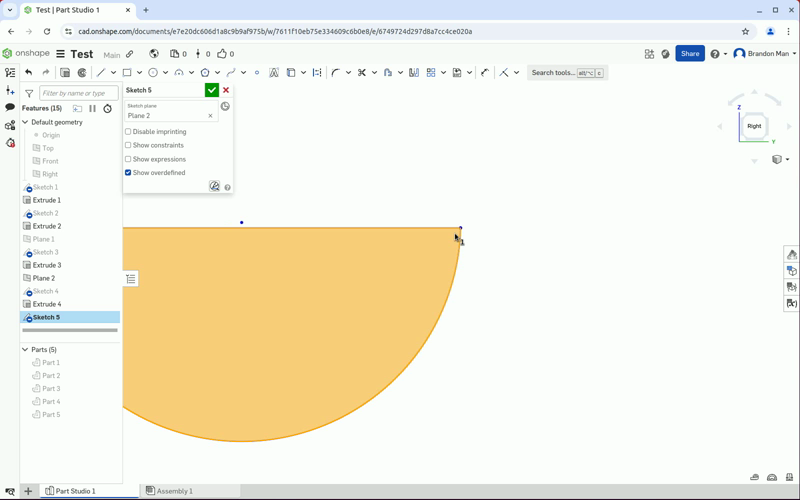
scroll(-6)
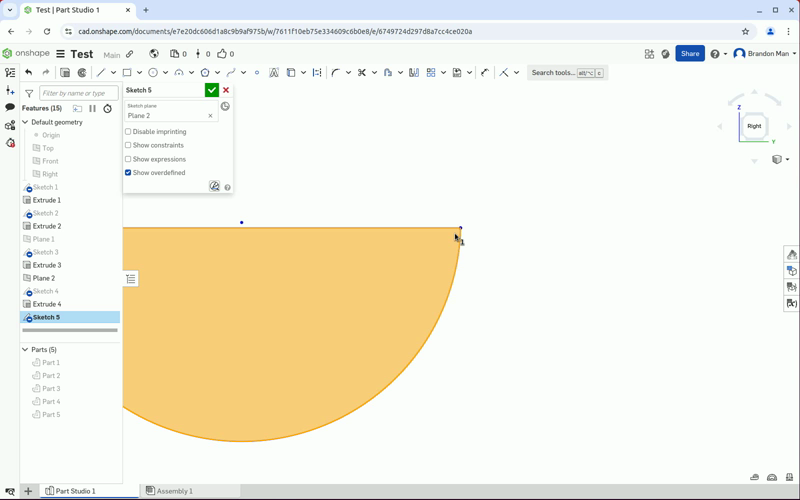
scroll(-6)
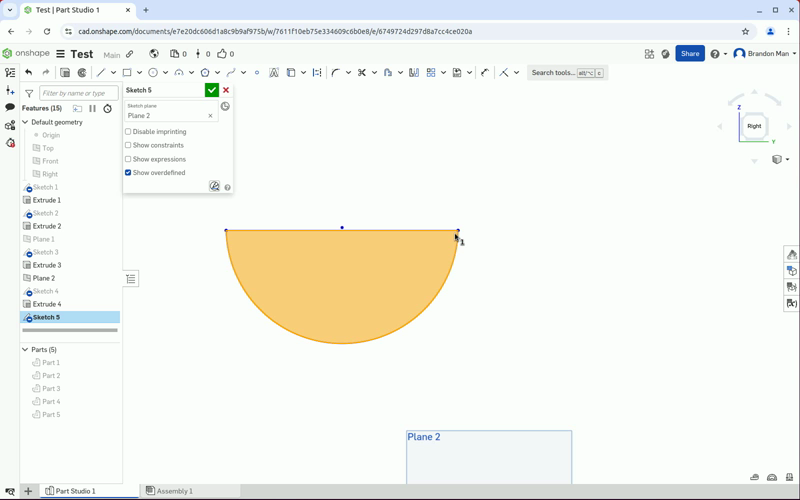
scroll(-6)
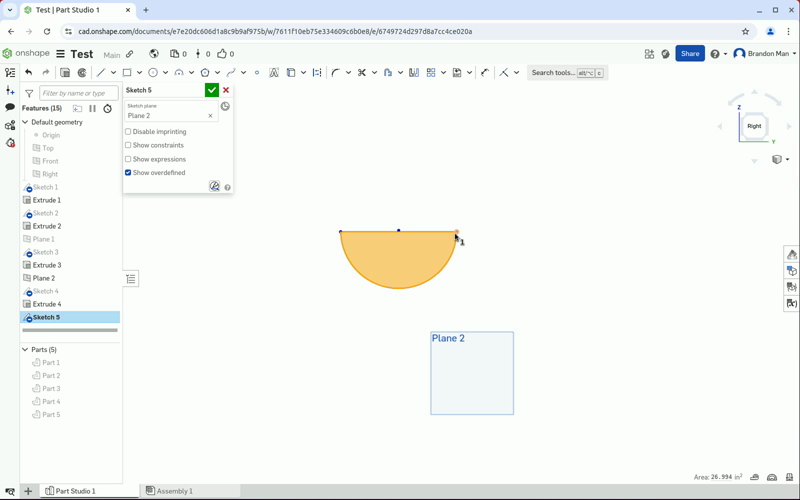
scroll(-6)
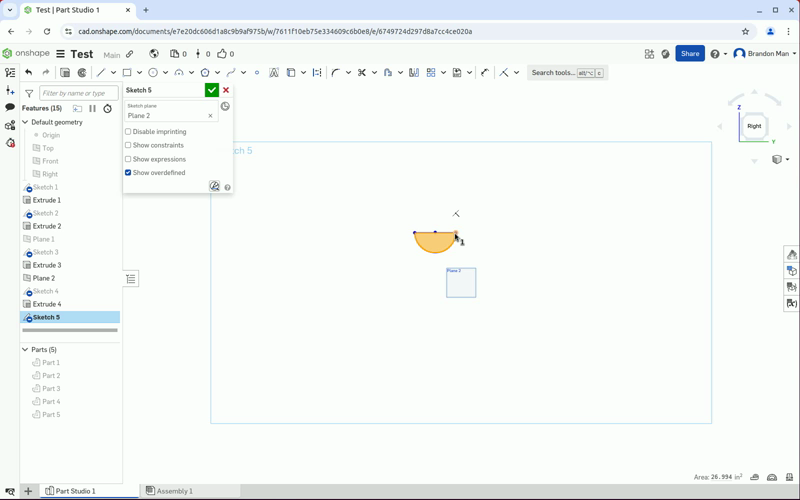
mouse_move(73, 352)
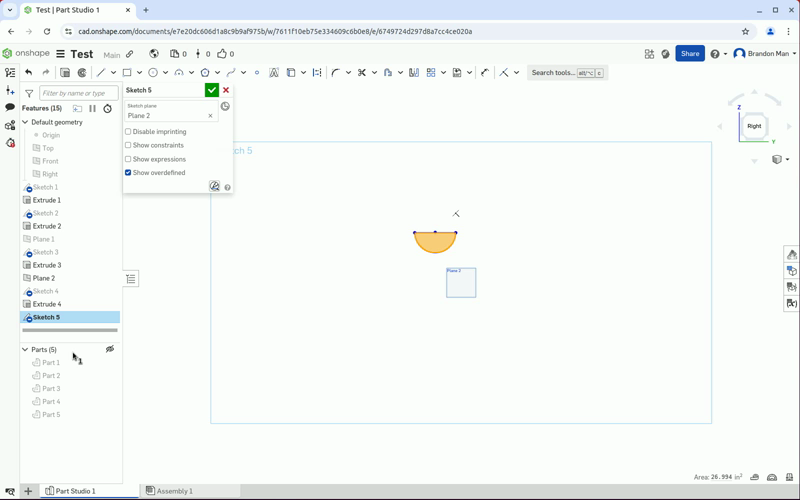
key(shift+y)
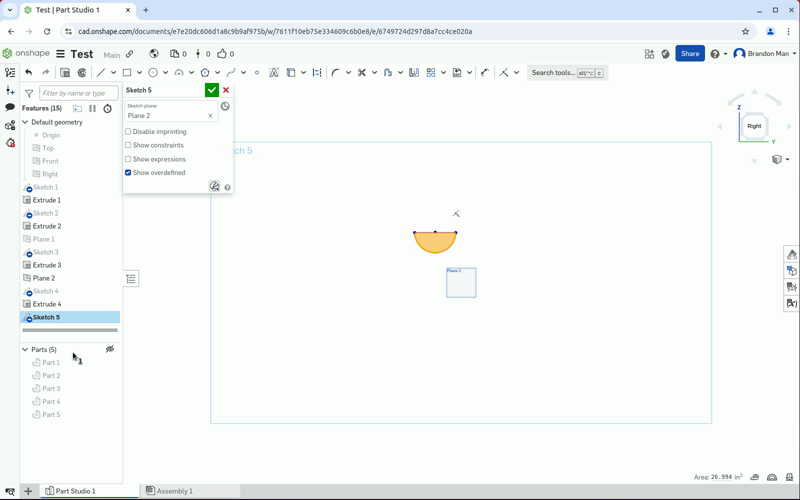
key(shift+e)
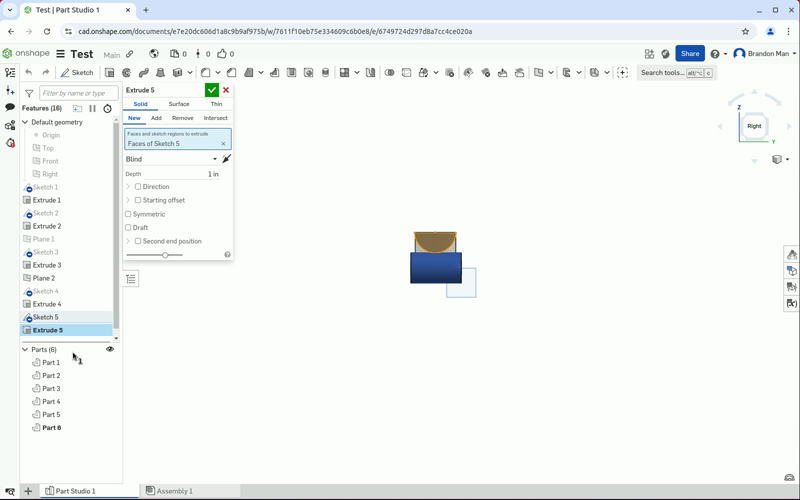
mouse_move(143, 106)
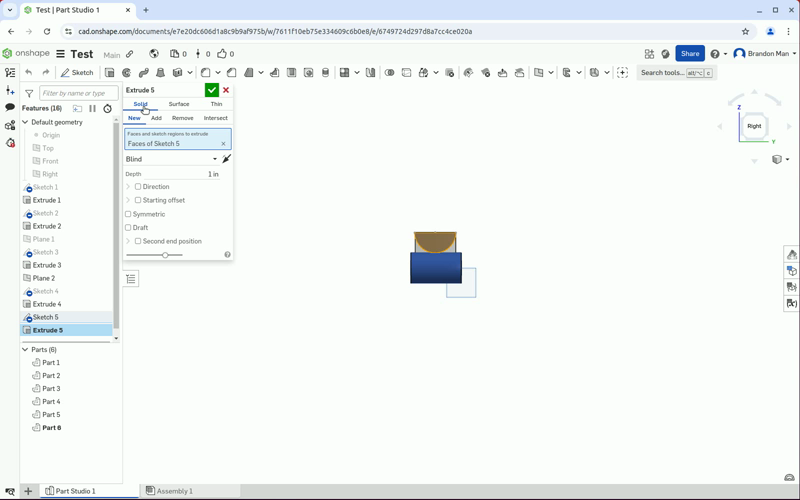
click(143, 106)
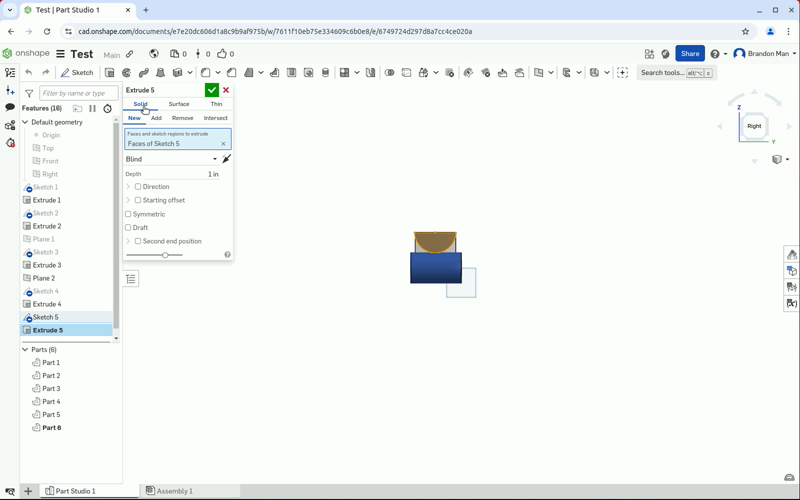
mouse_move(137, 120)
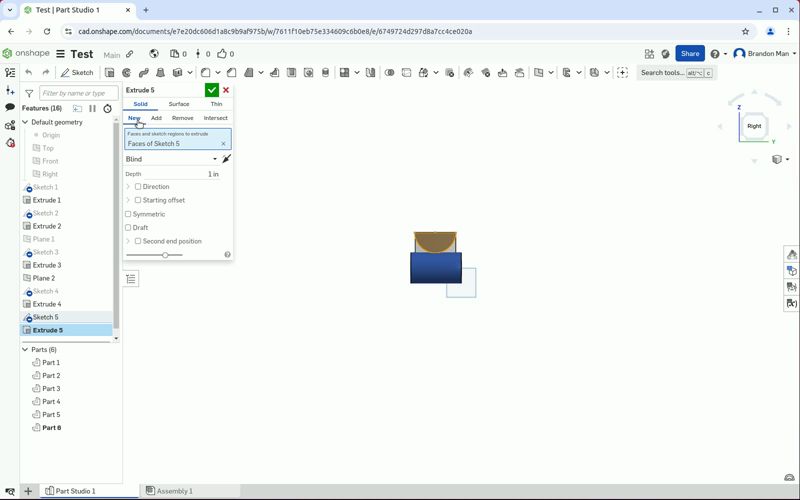
click(137, 120)
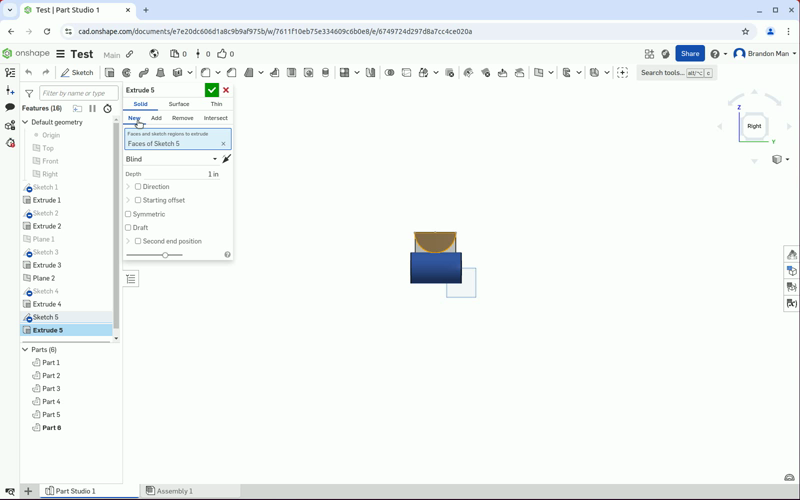
key(tab, 4)
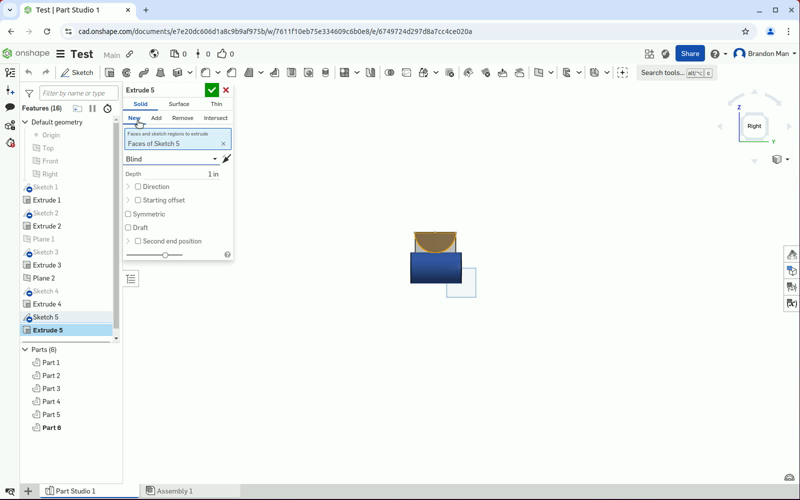
text(-12.517)
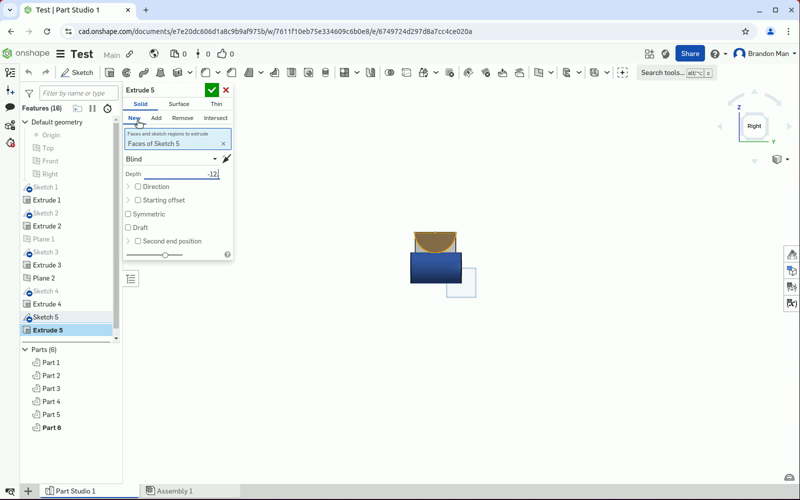
key(enter)
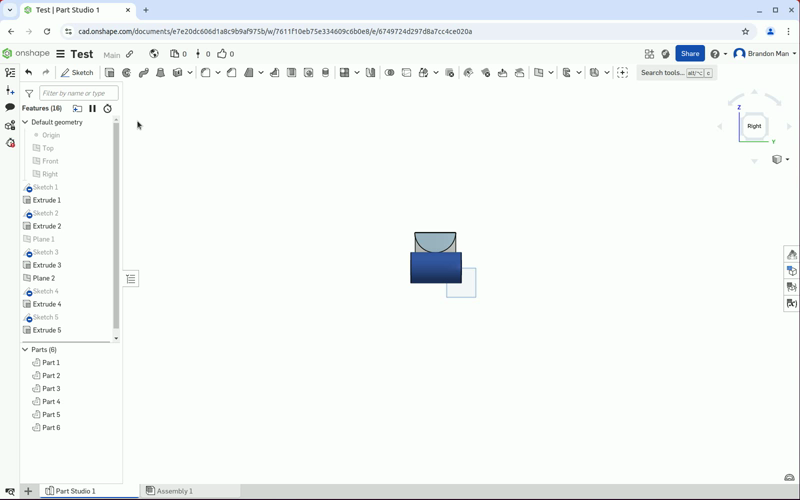
key(shift+h)
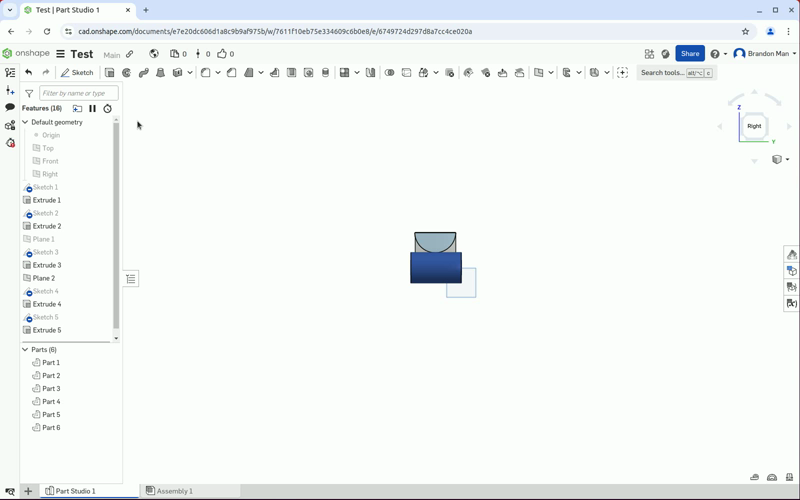
key(shift+h)
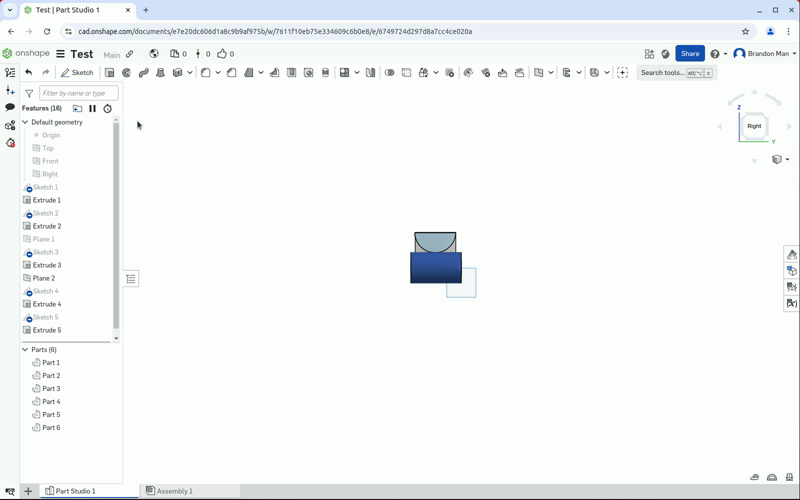
key(shift+7)
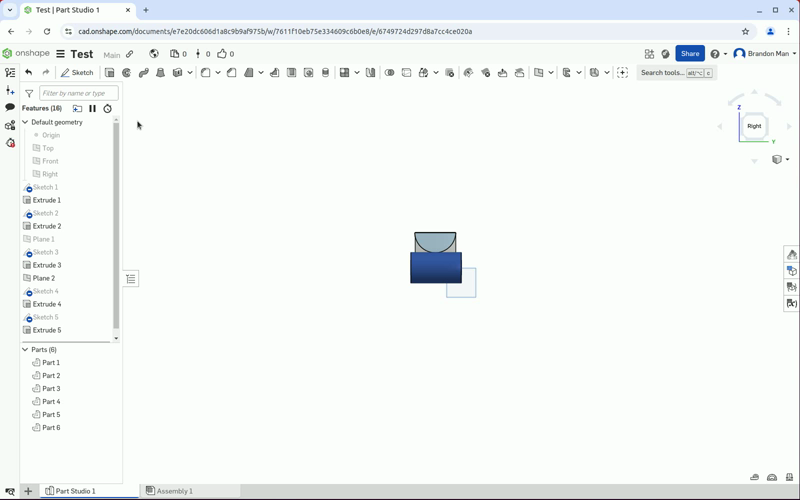
key(right, 2)
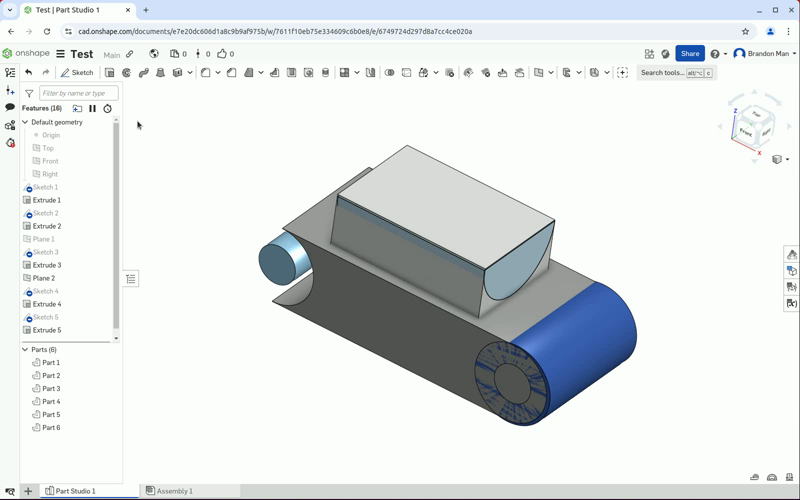
key(down, 2)
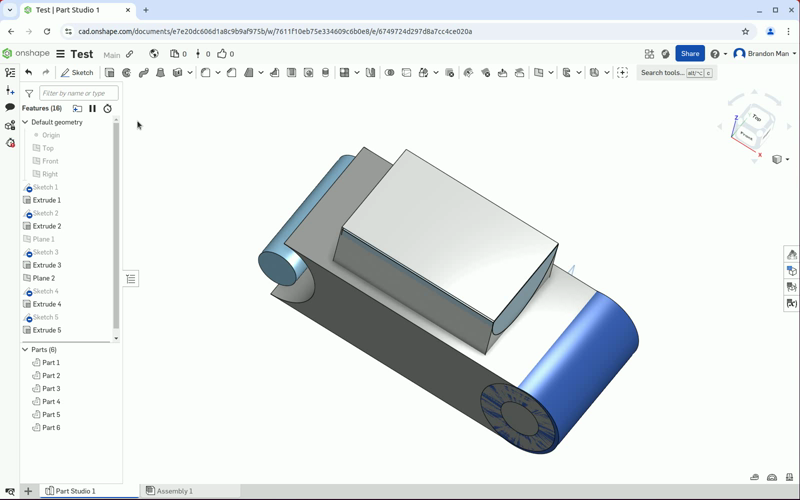
key(up, 2)
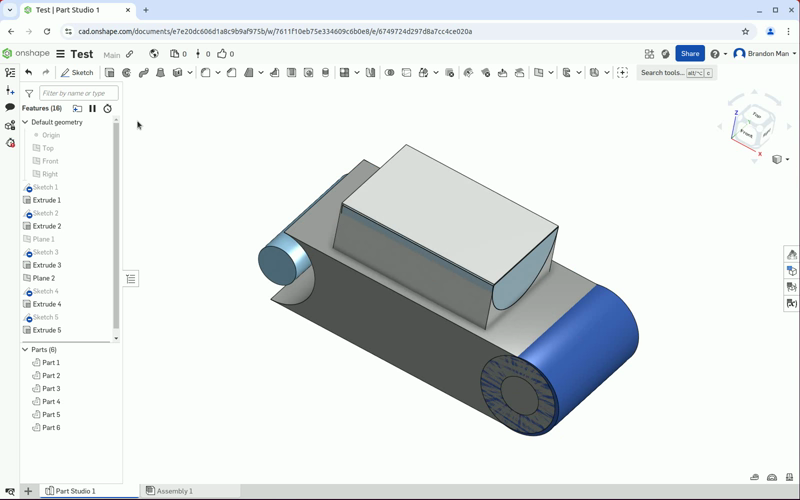
key(left, 2)
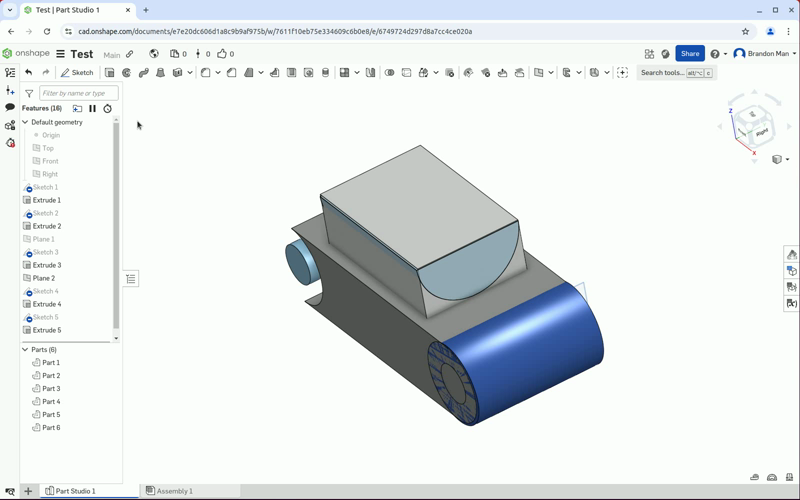
mouse_move(69, 189)
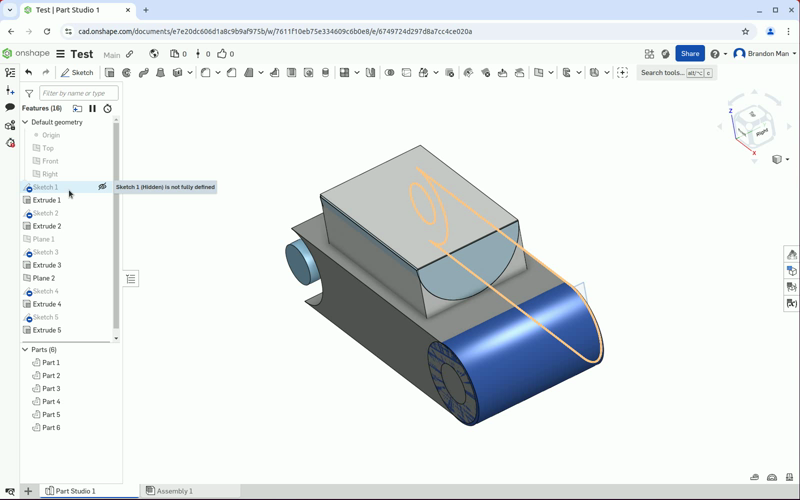
click(69, 189)